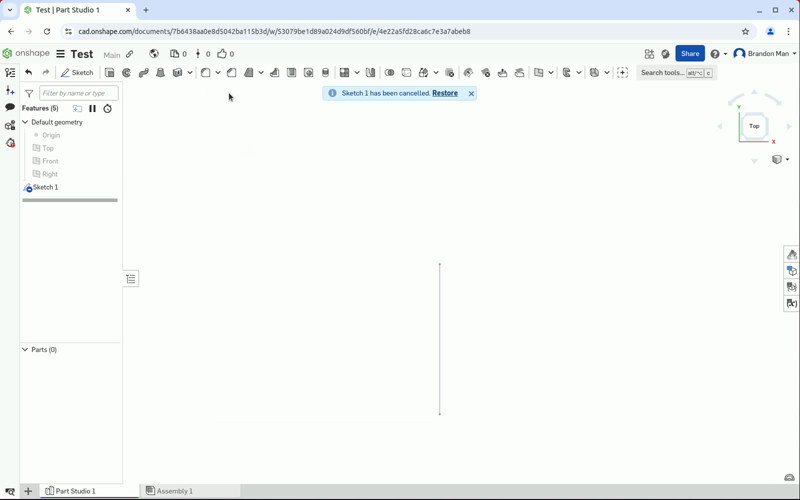
key(shift+h)
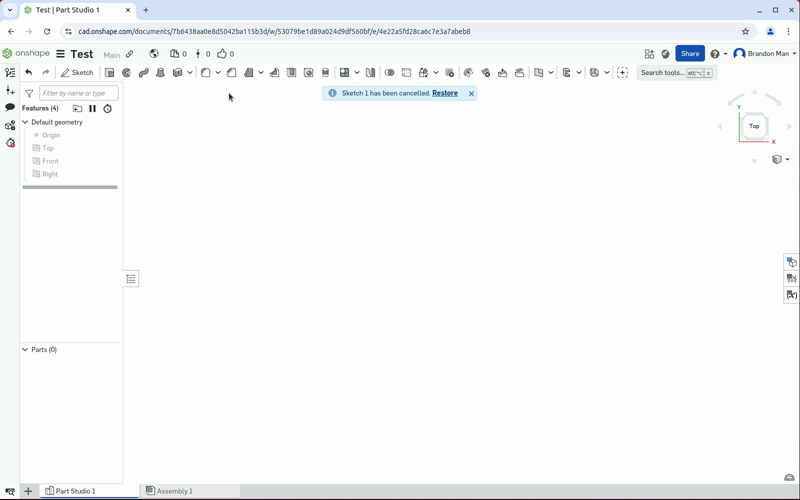
mouse_move(73, 352)
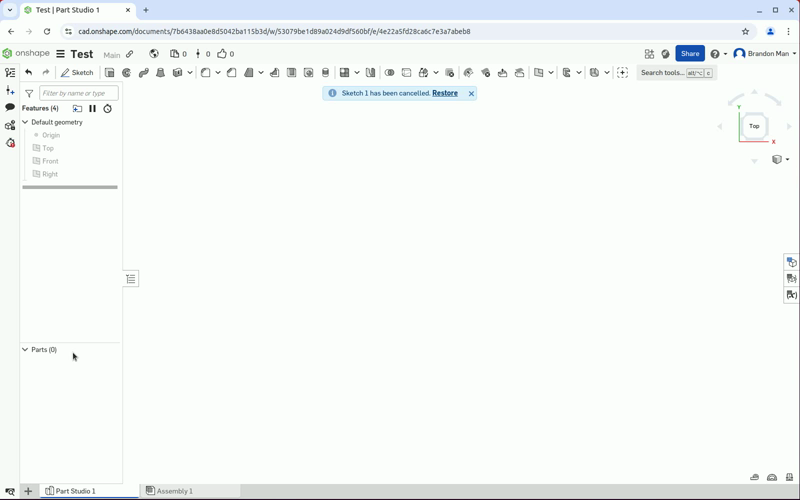
key(y)
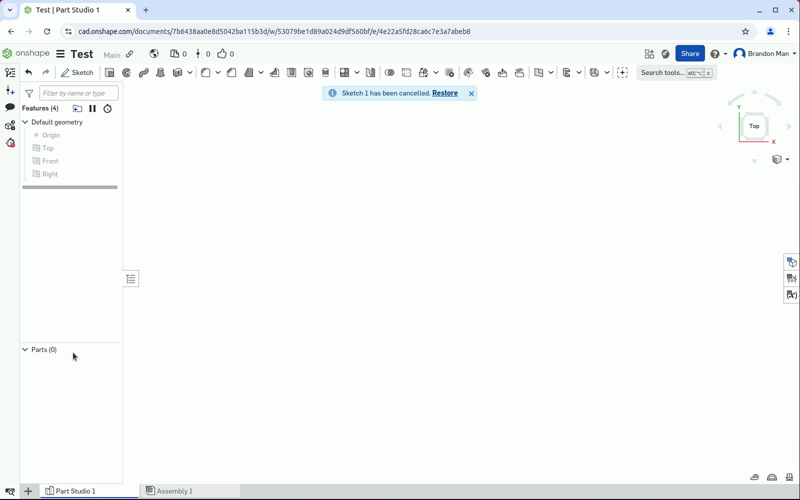
key(shift+p)
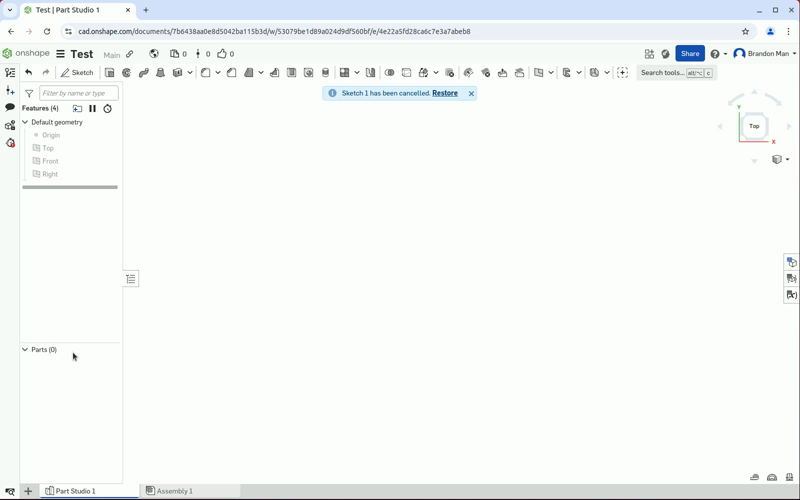
key(space)
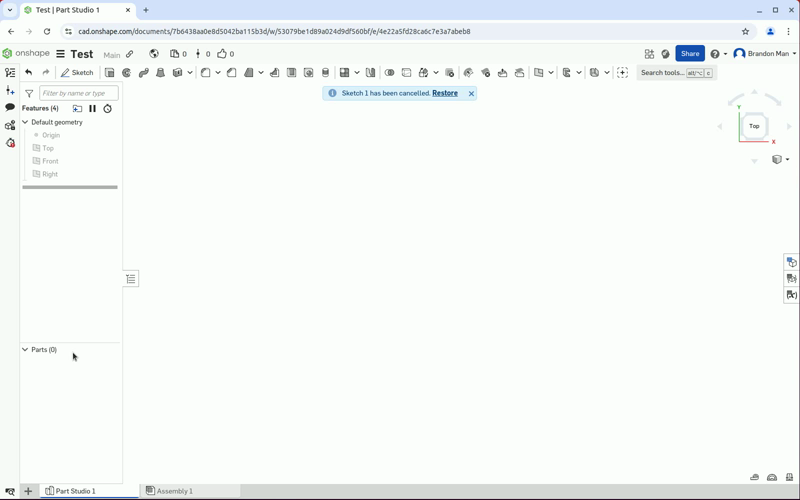
key_down(shift)
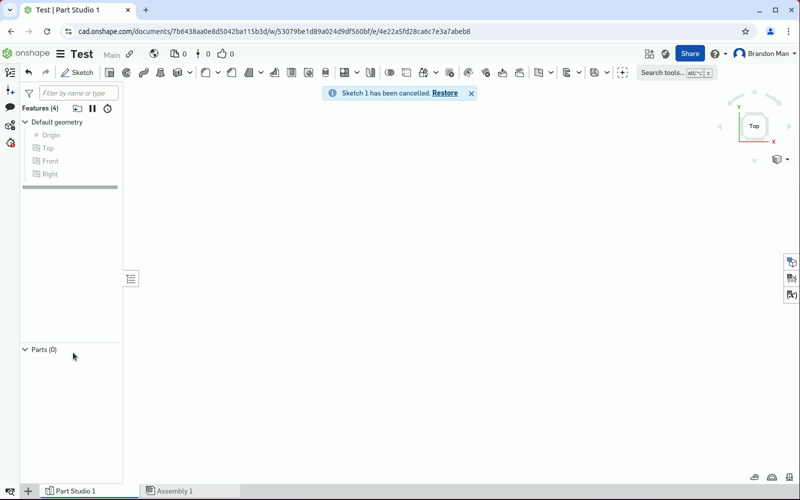
key(up)
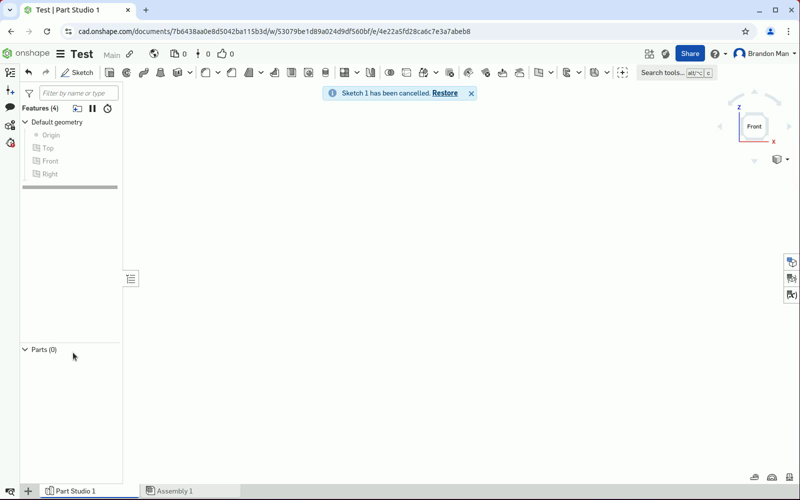
key_up(shift)
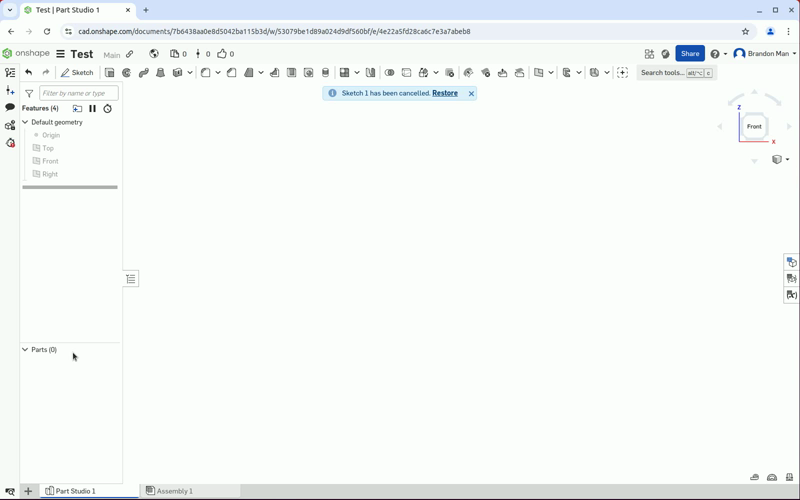
mouse_move(73, 352)
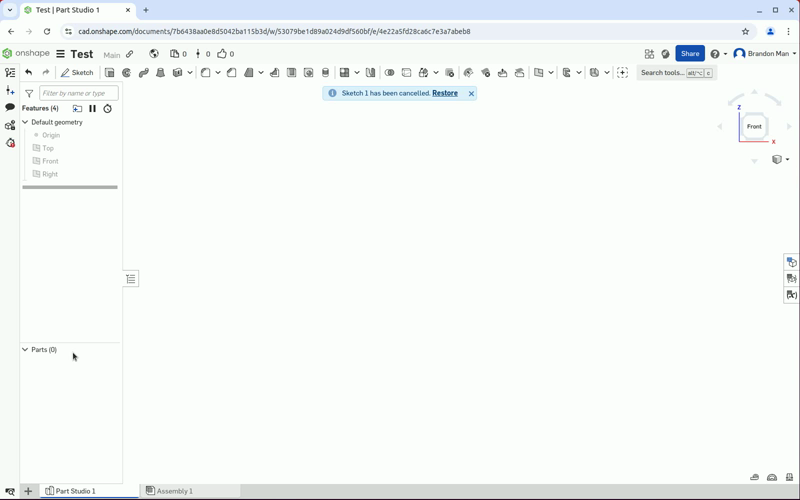
key(shift+y)
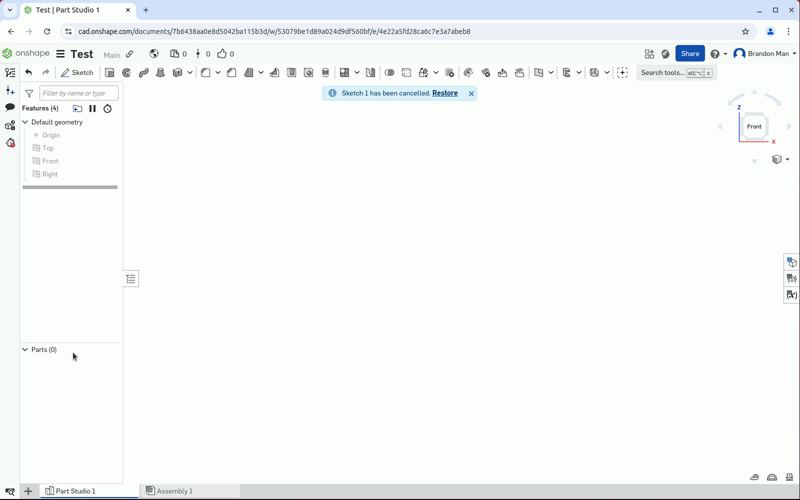
key(shift+s)
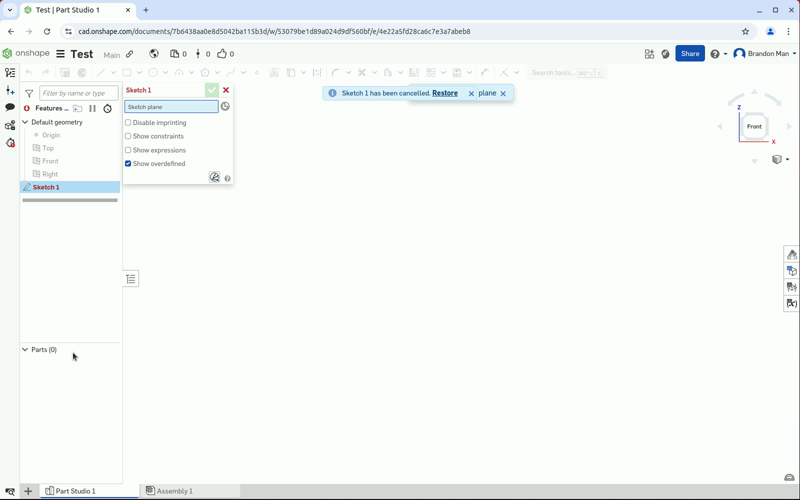
mouse_move(73, 163)
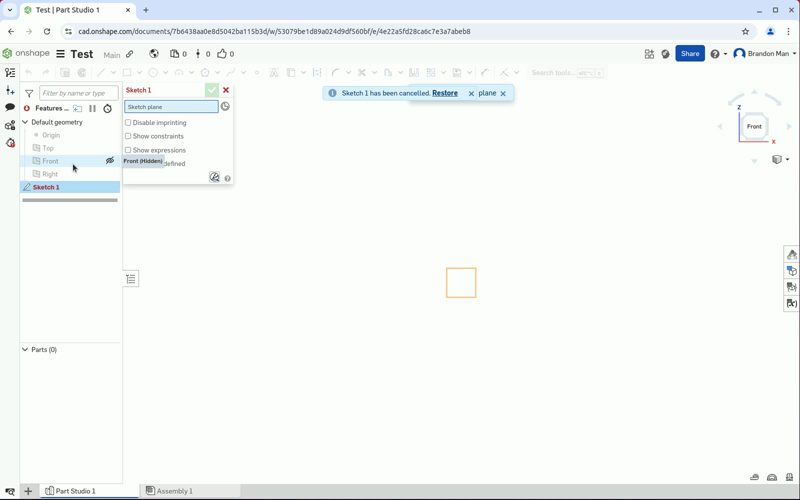
click(73, 163)
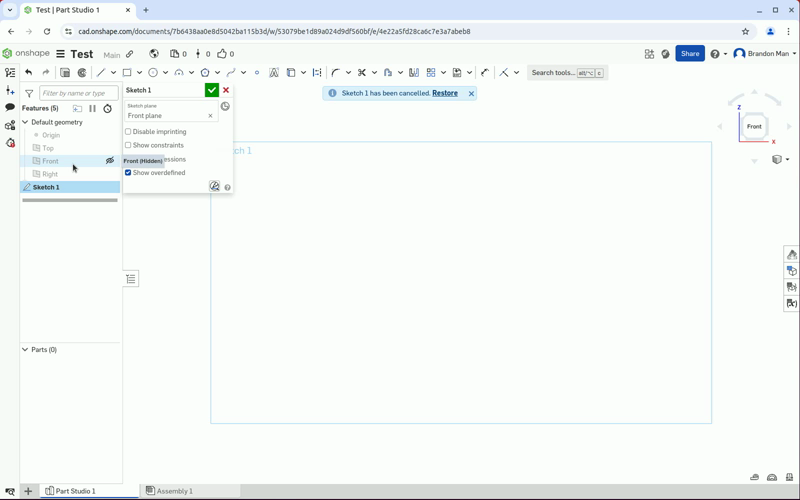
mouse_move(73, 352)
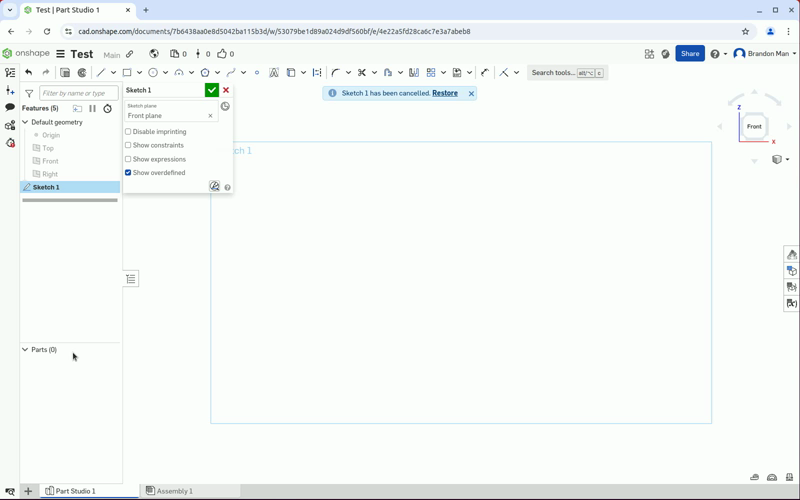
key(y)
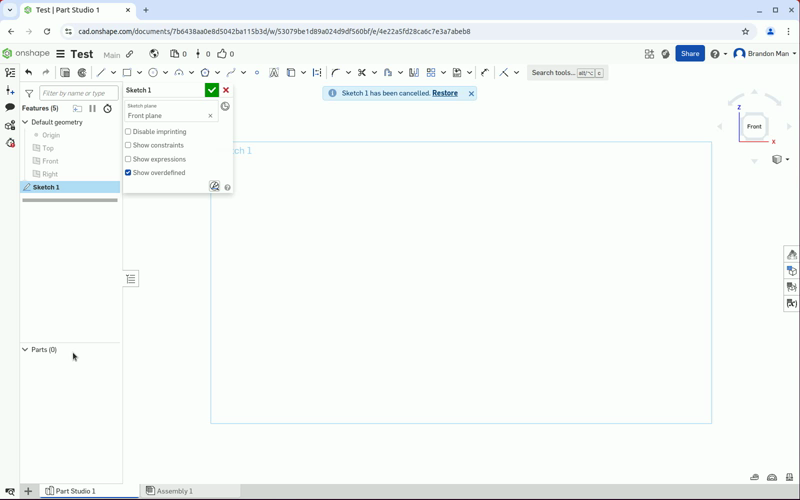
key(l)
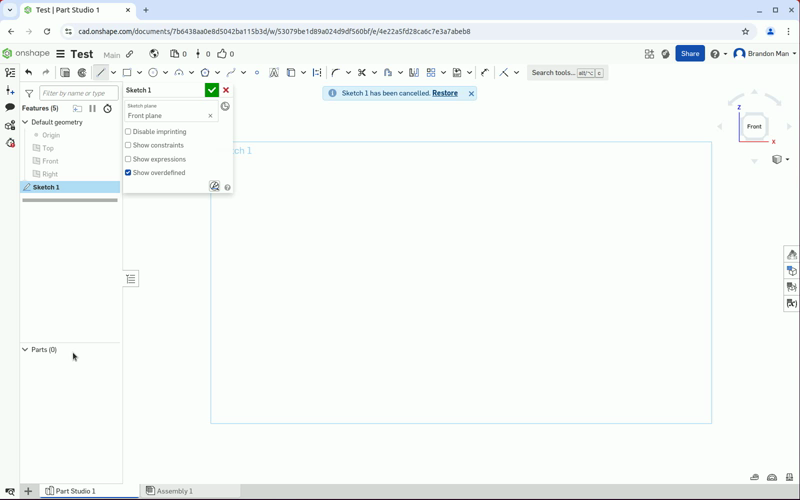
key_down(shift)
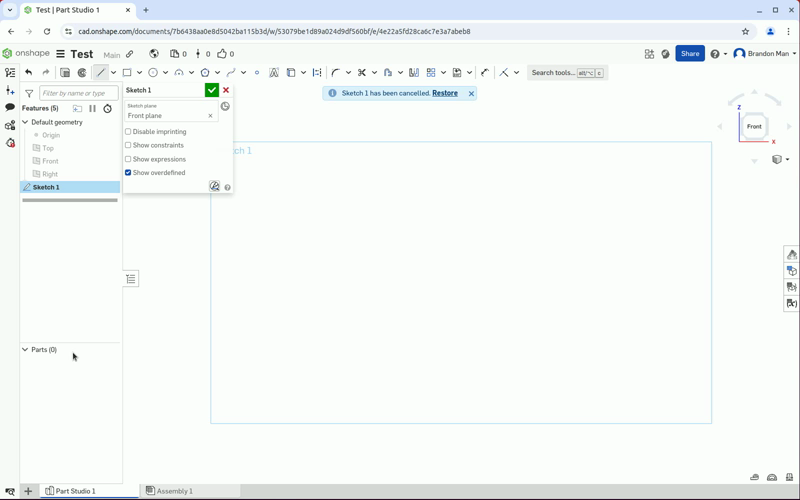
mouse_move(368, 193)
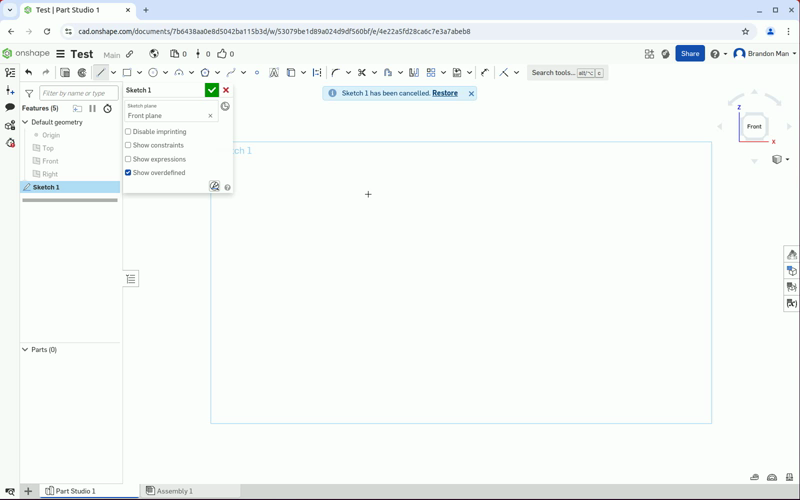
click(368, 193)
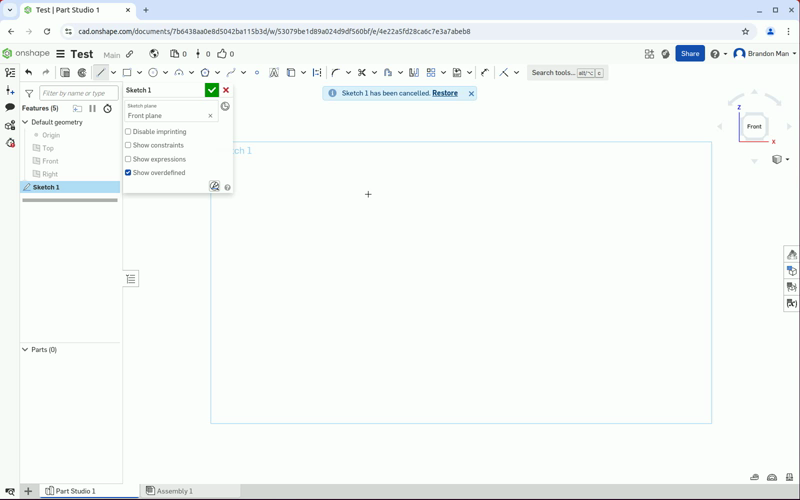
key_up(shift)
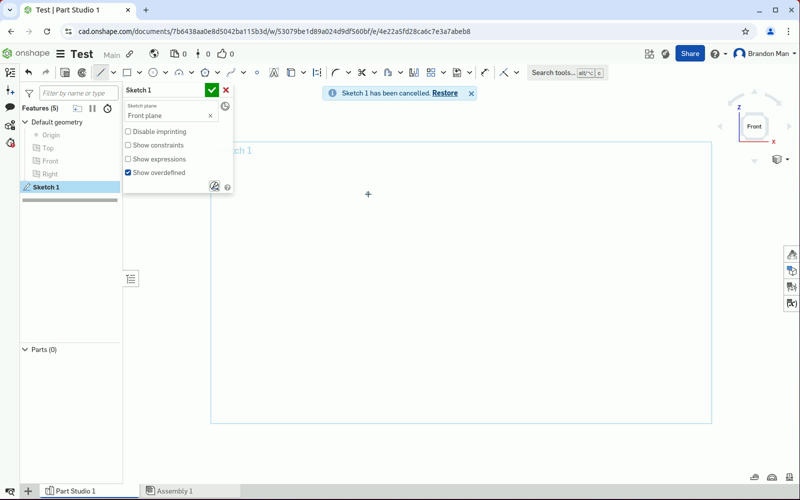
key_down(shift)
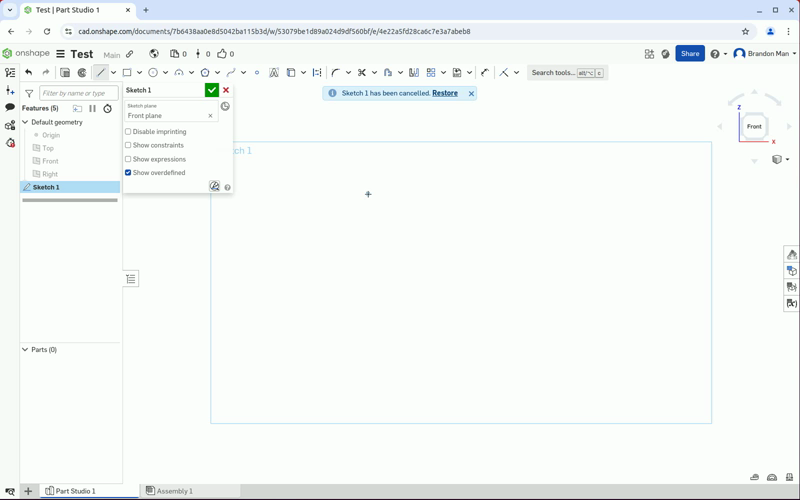
mouse_move(556, 193)
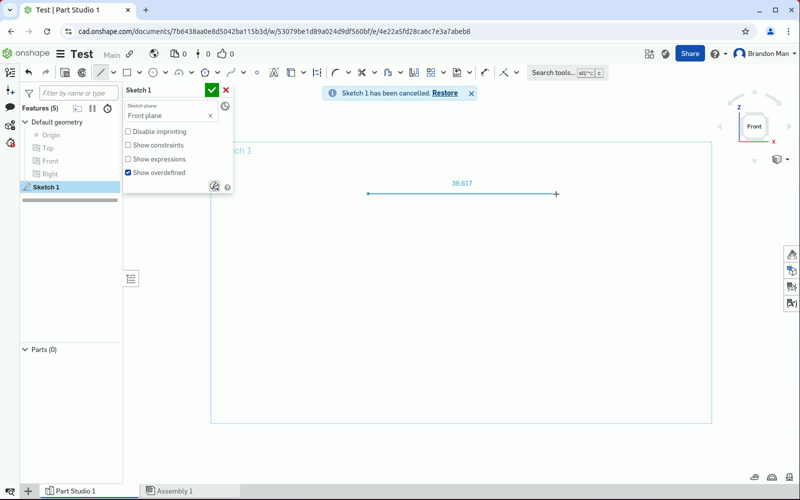
click(556, 193)
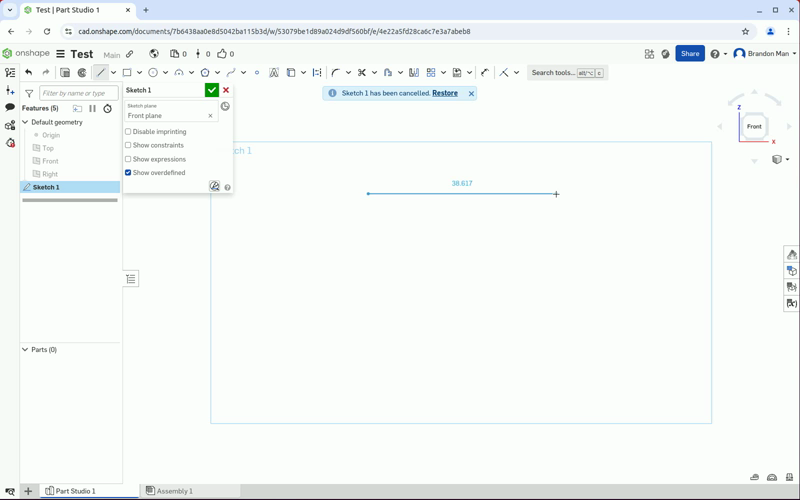
key_up(shift)
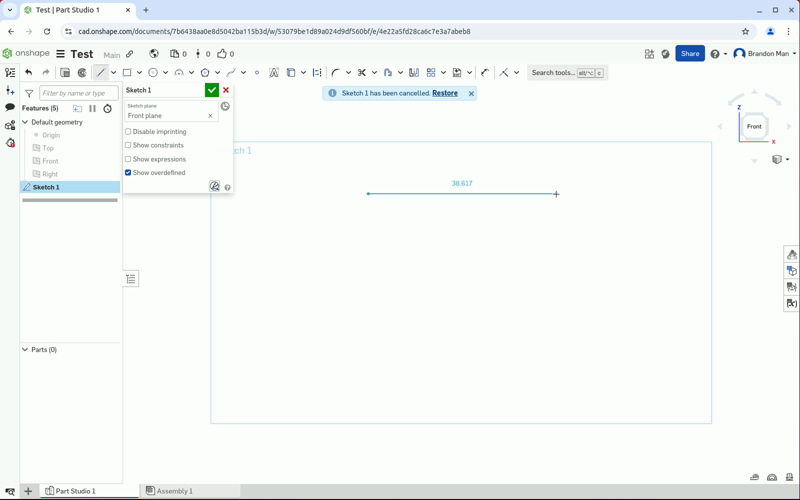
key_down(shift)
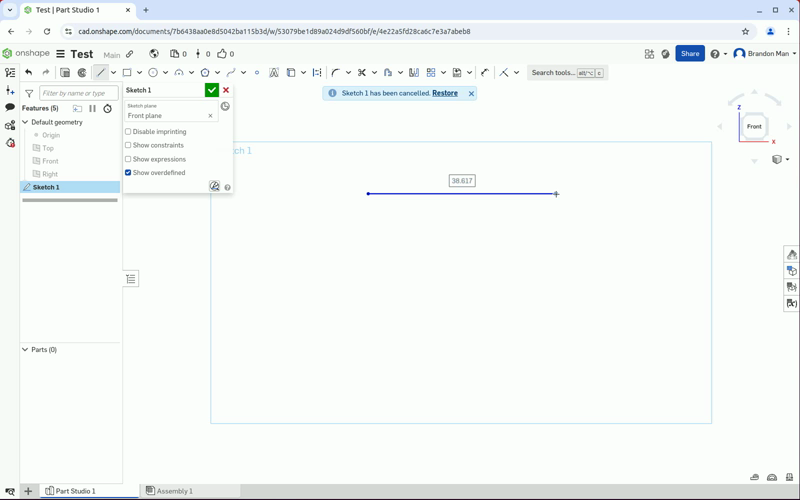
mouse_move(586, 193)
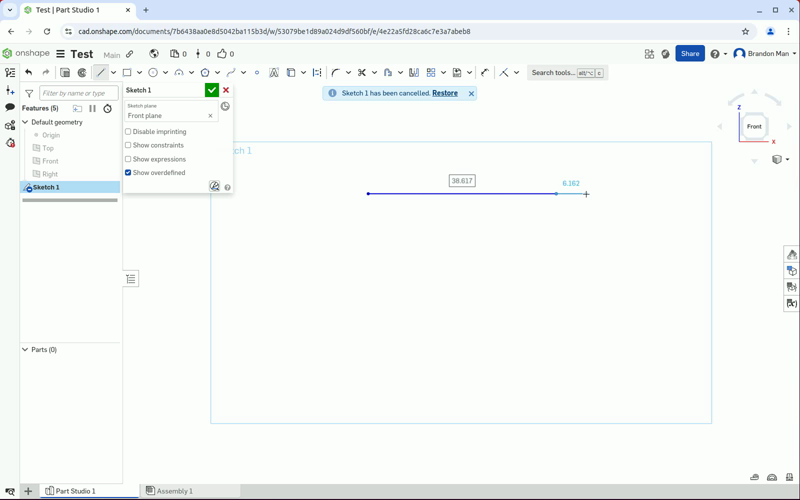
mouse_move(556, 171)
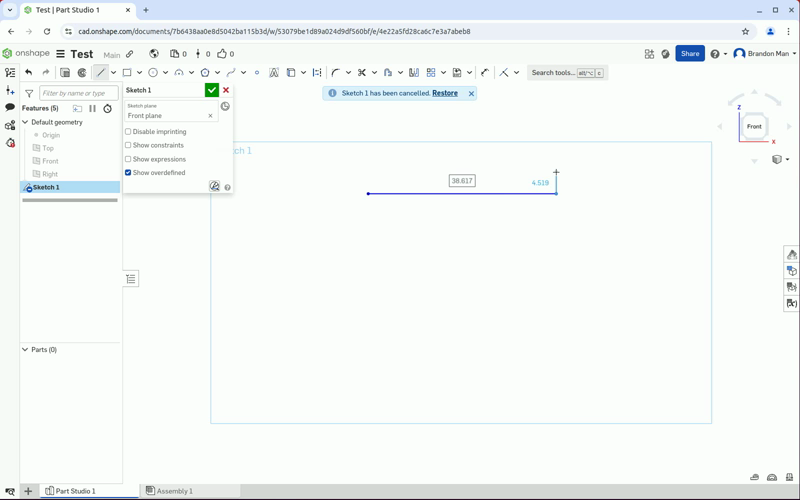
click(556, 171)
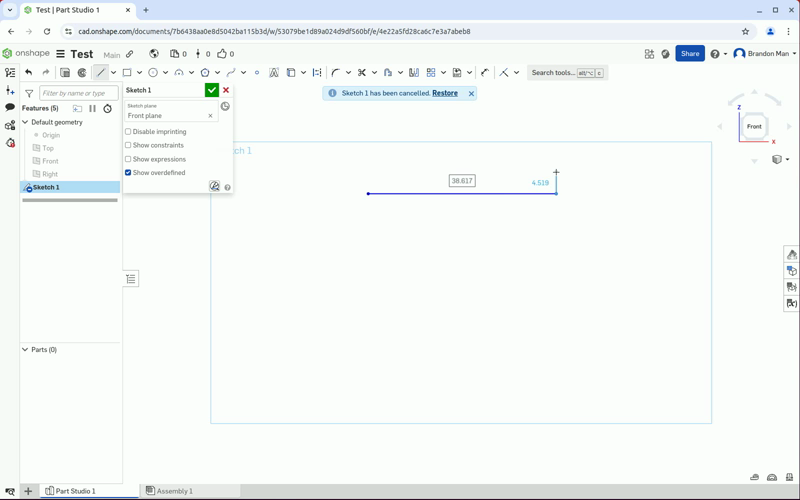
key_up(shift)
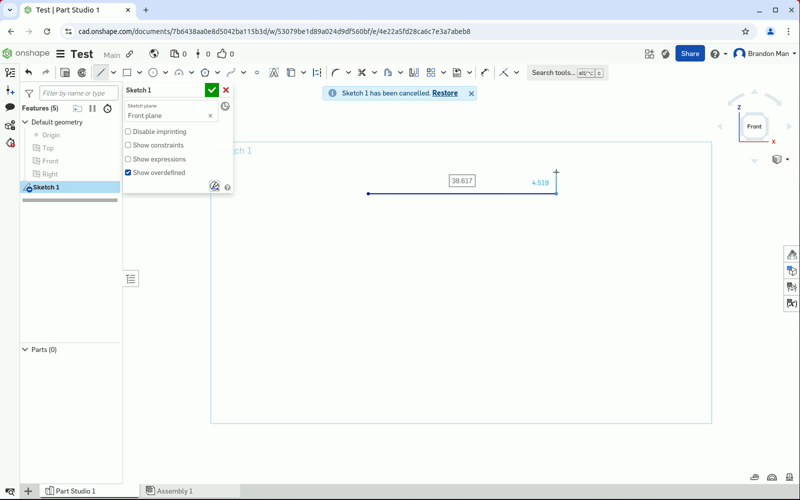
key_down(shift)
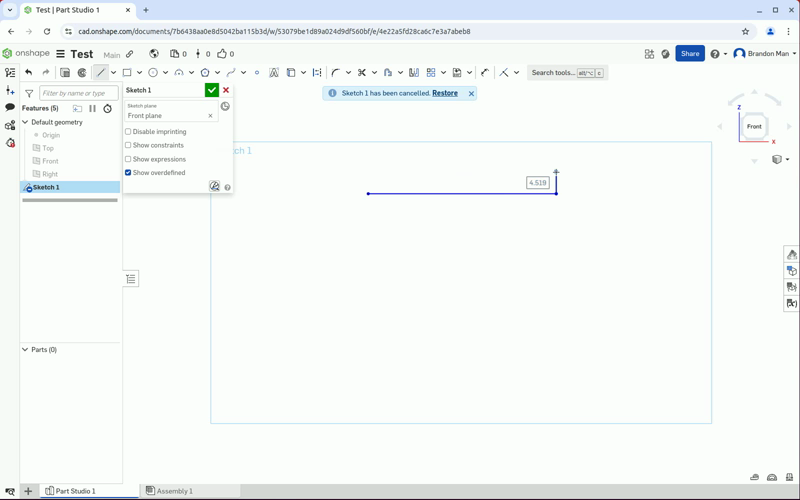
mouse_move(368, 171)
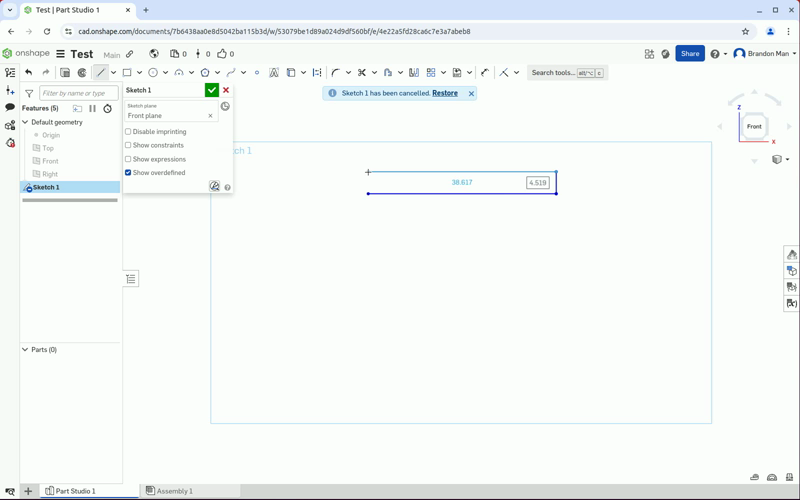
click(368, 171)
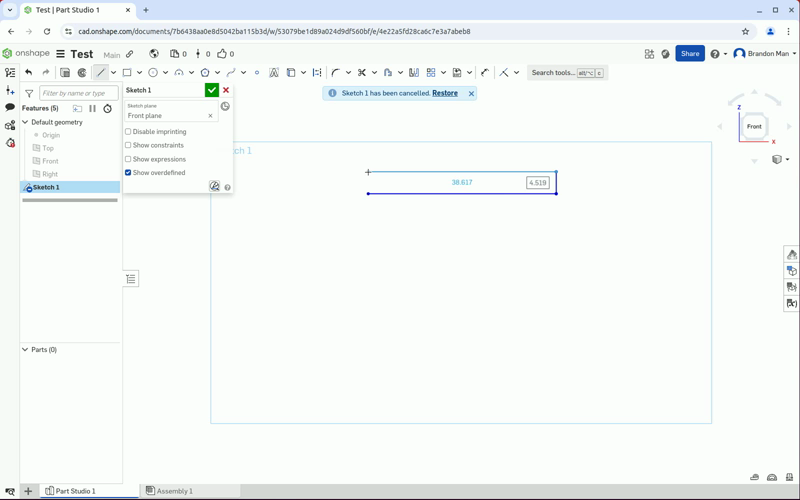
key_up(shift)
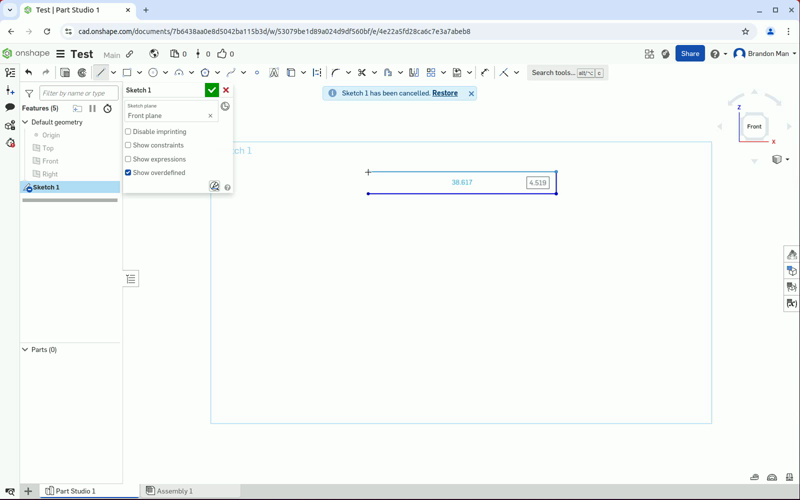
mouse_move(398, 171)
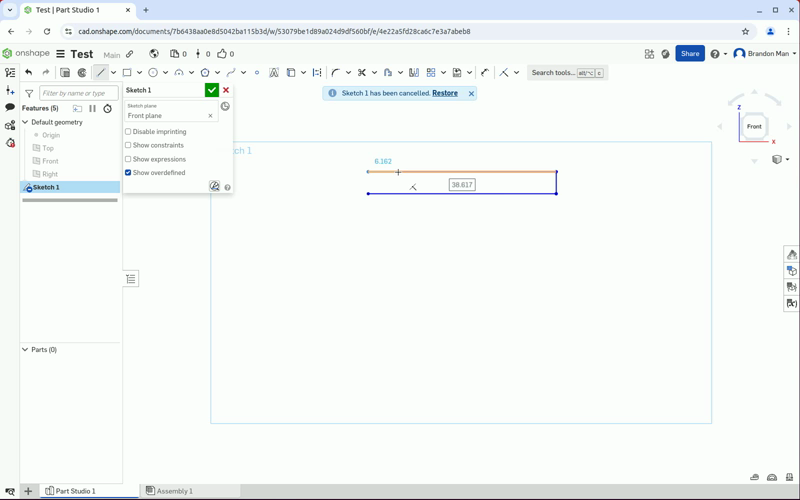
key_down(shift)
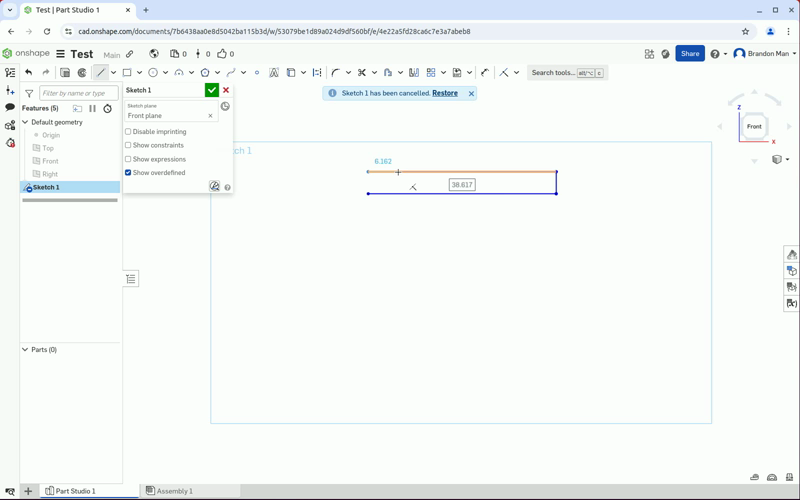
mouse_move(368, 193)
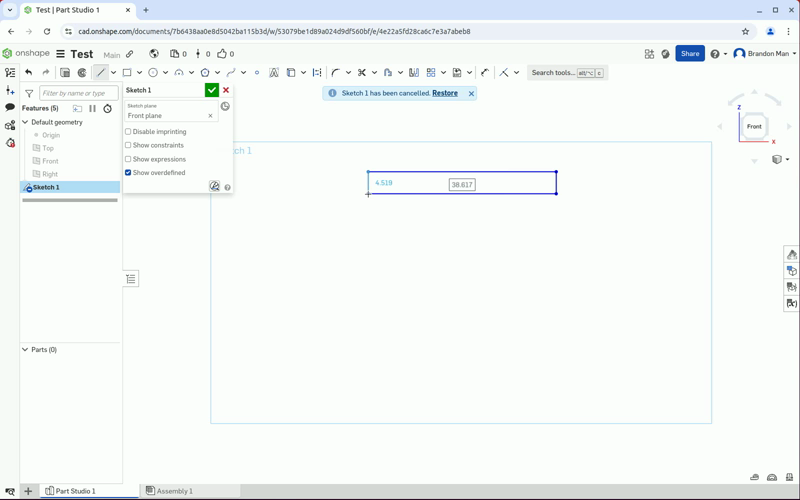
key_up(shift)
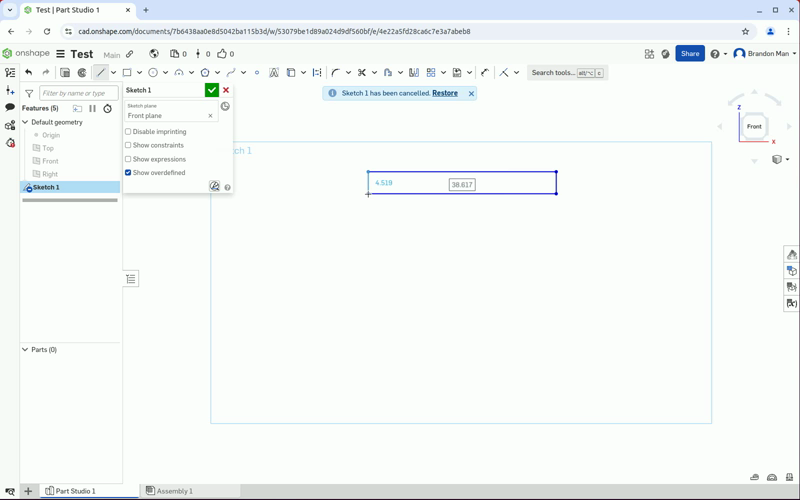
click(368, 193)
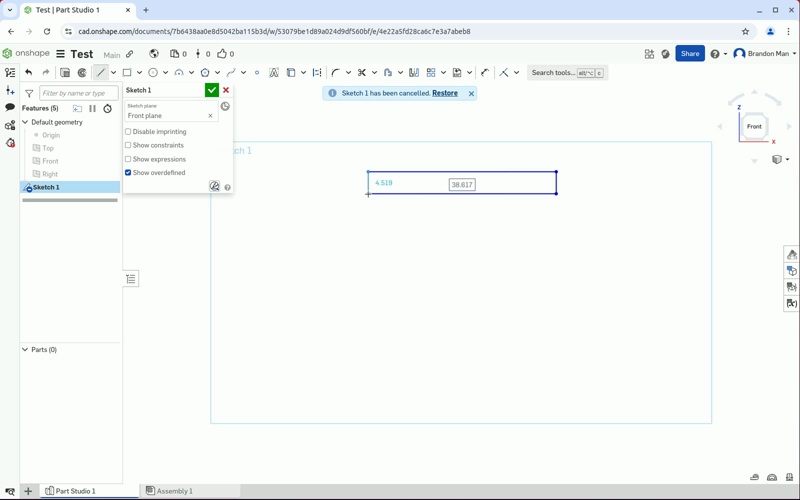
key(esc)
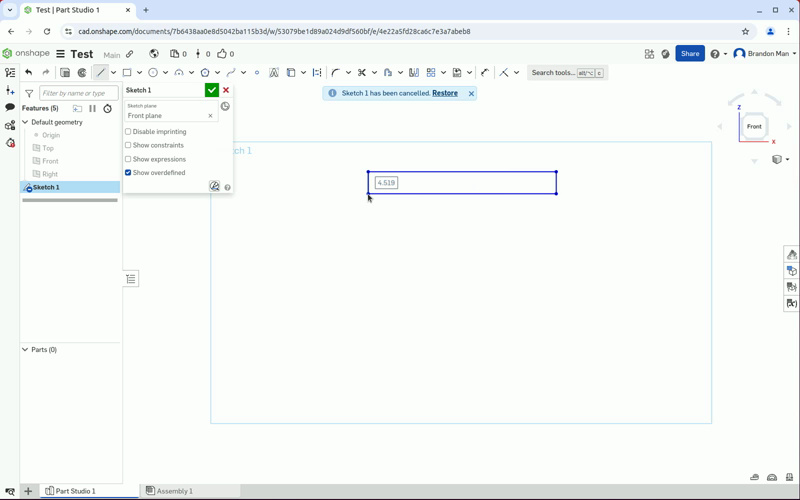
mouse_move(442, 174)
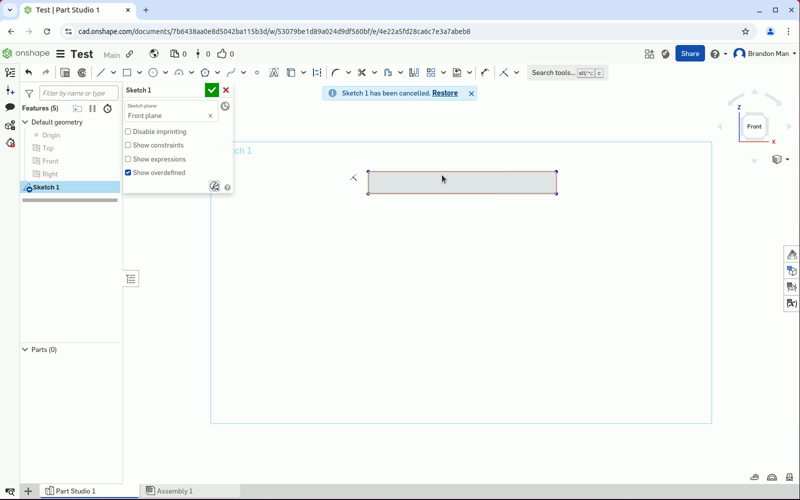
click(442, 174)
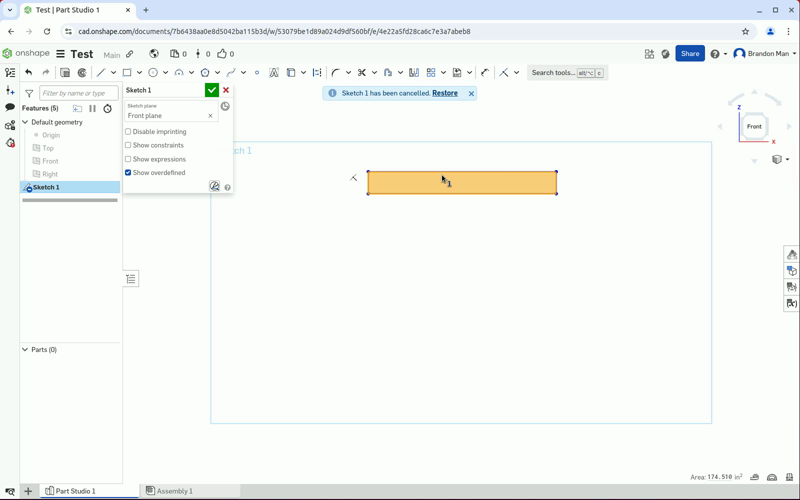
mouse_move(73, 352)
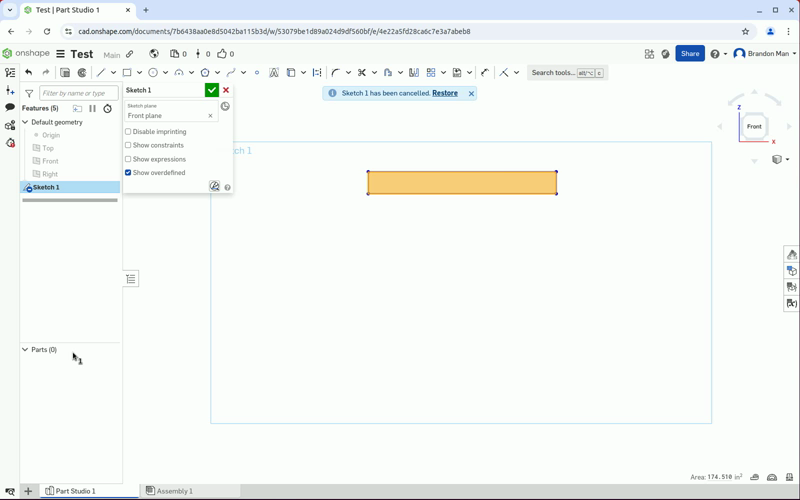
key(shift+y)
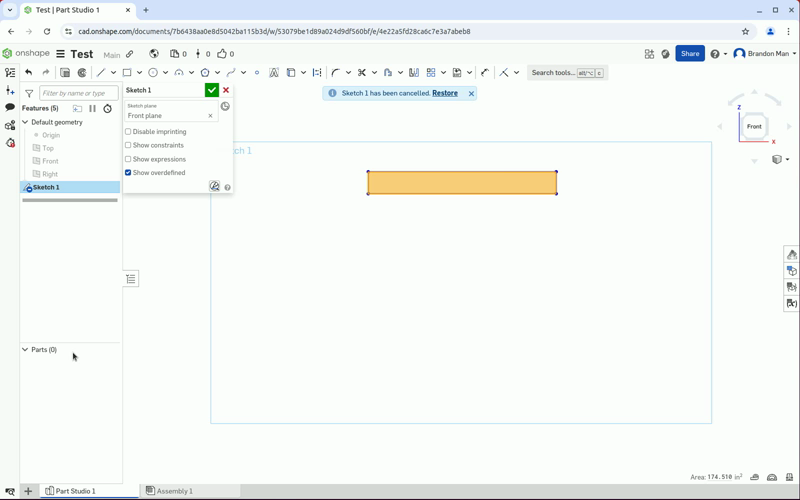
key(shift+e)
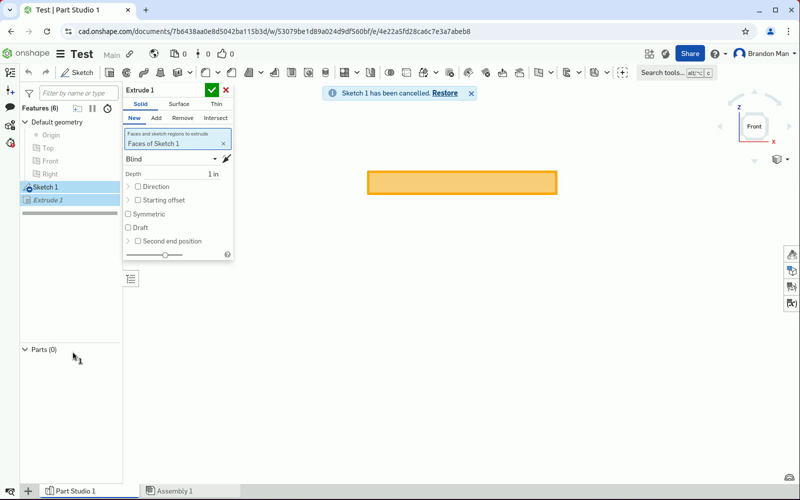
mouse_move(143, 106)
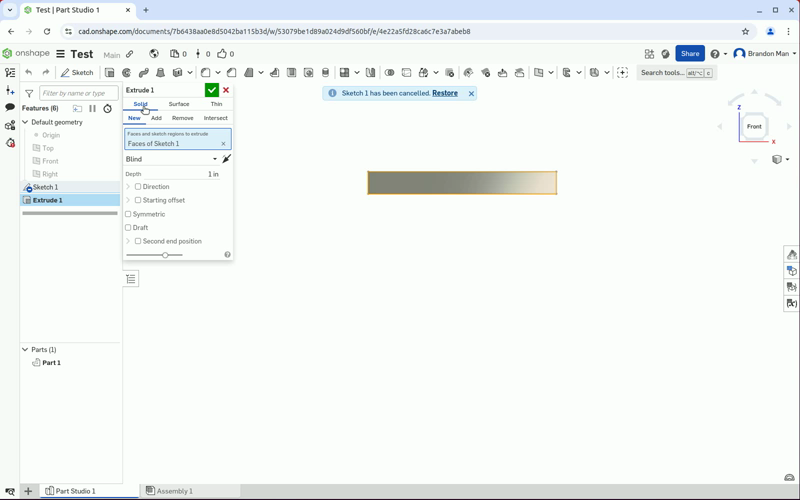
click(143, 106)
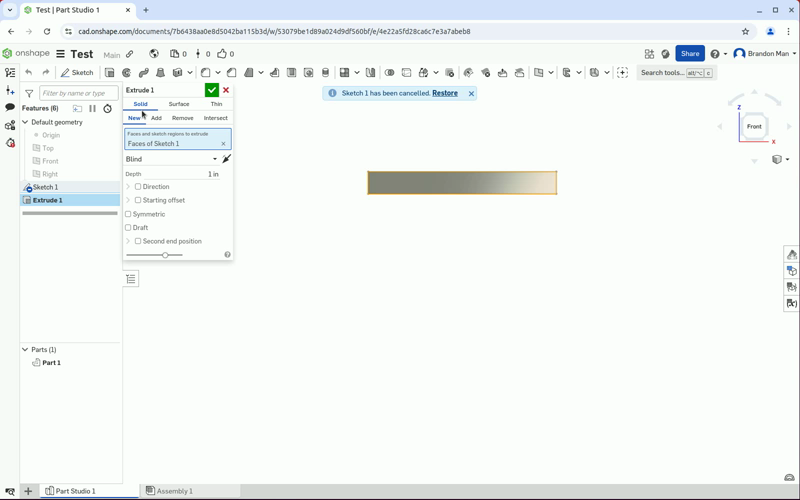
mouse_move(137, 120)
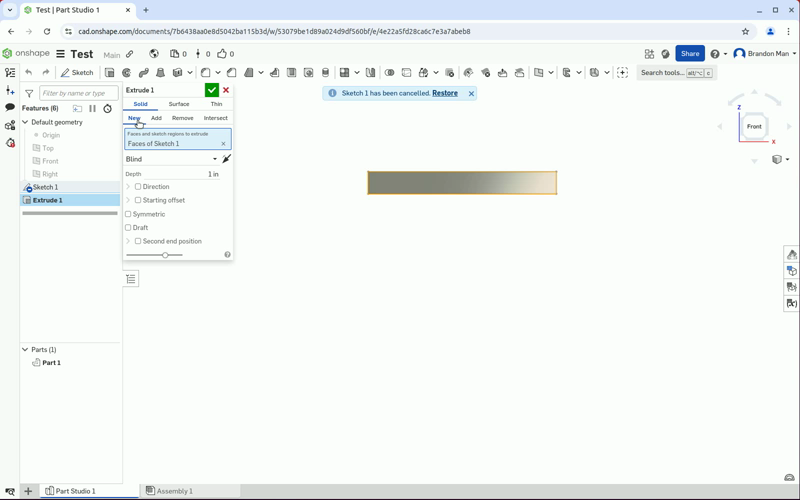
click(137, 120)
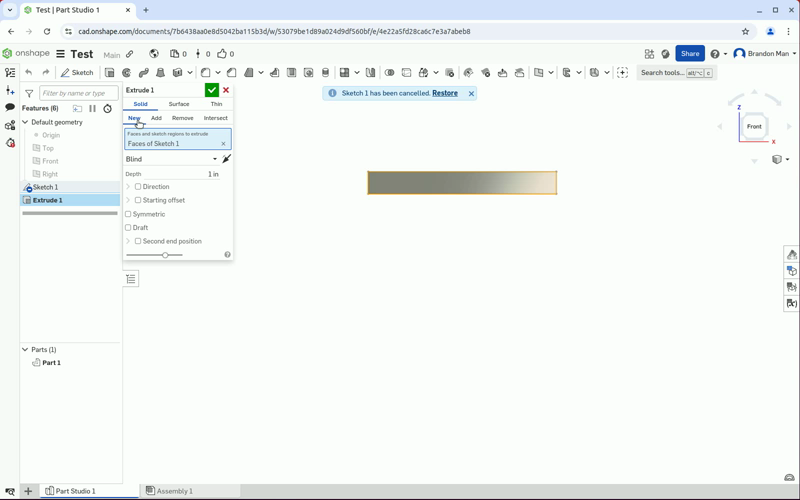
key(tab, 4)
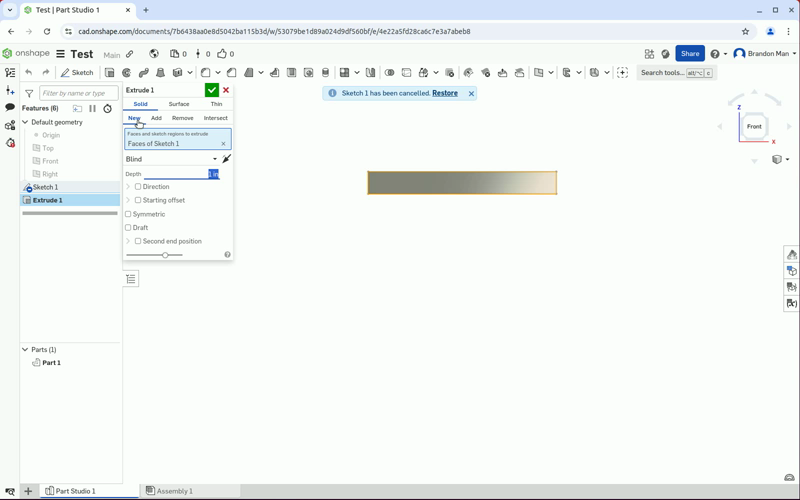
text(4.814)
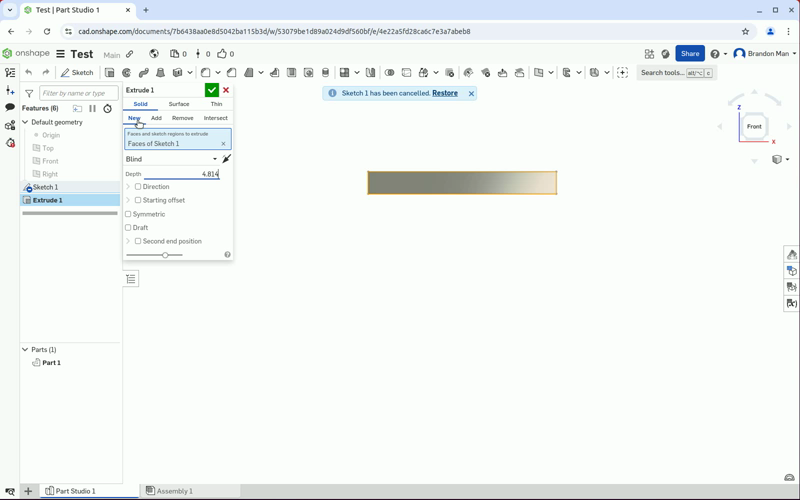
key(enter)
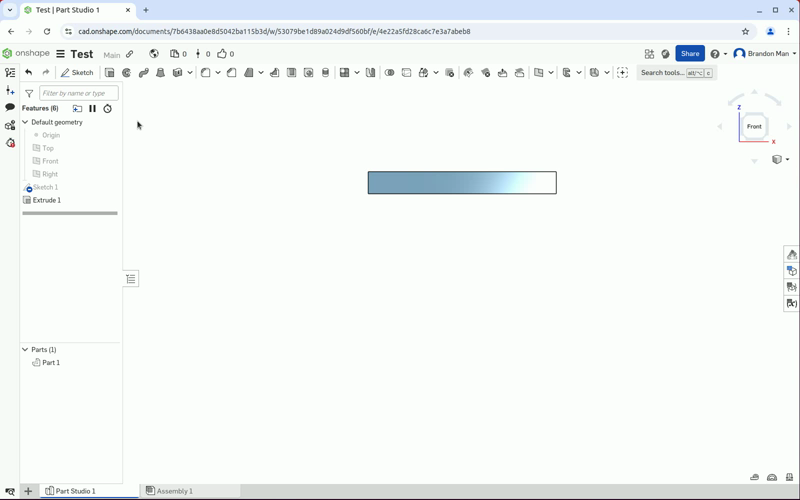
key(shift+h)
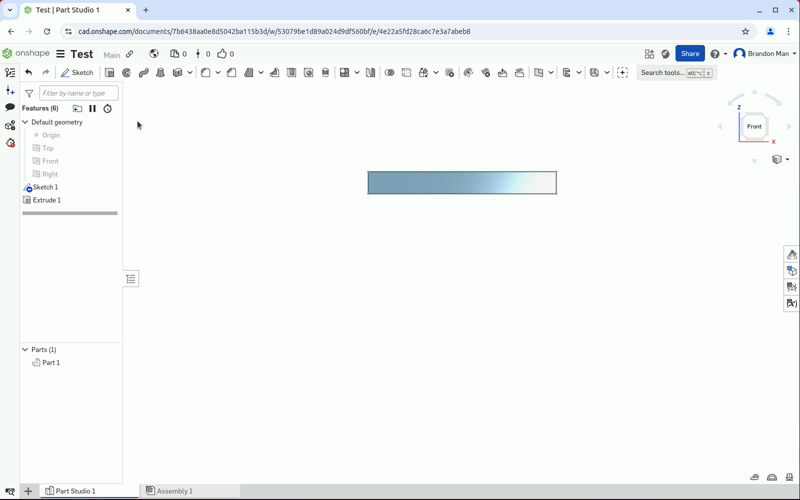
key(shift+h)
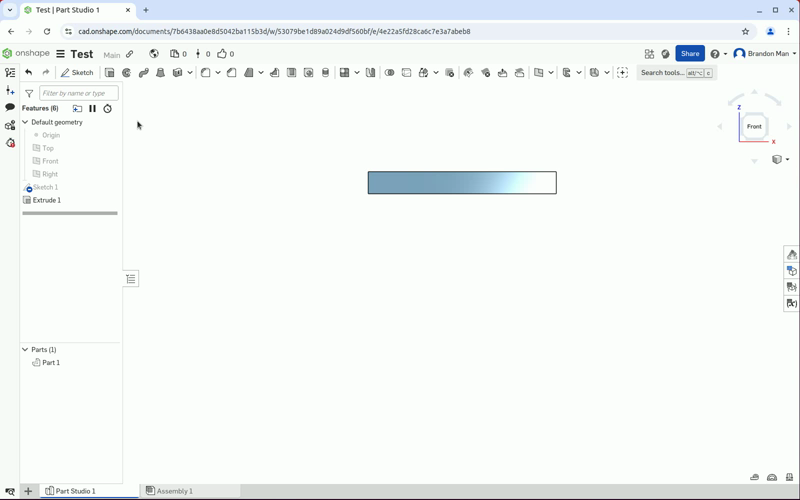
mouse_move(73, 189)
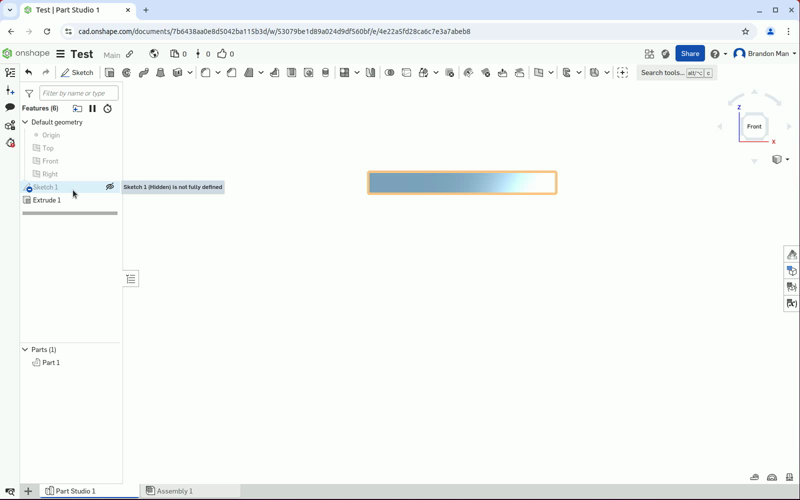
click(73, 189)
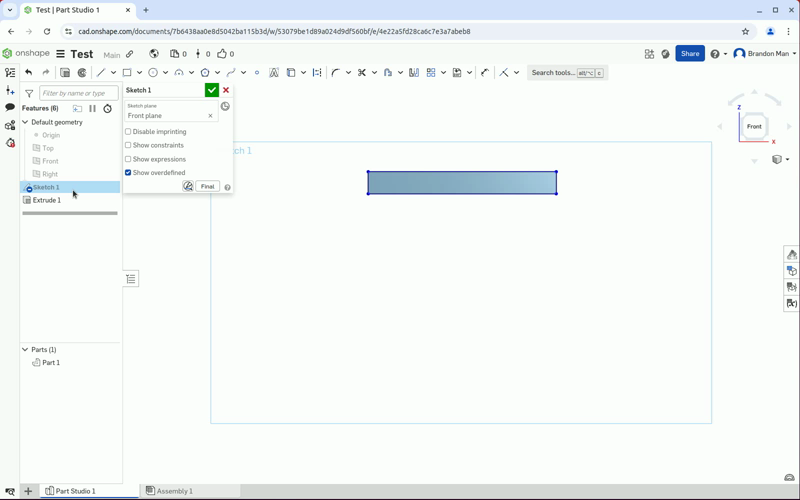
mouse_move(229, 92)
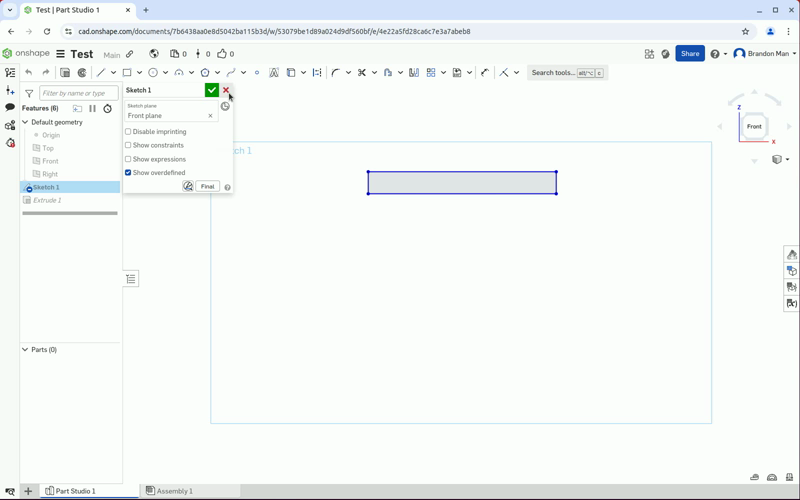
click(229, 92)
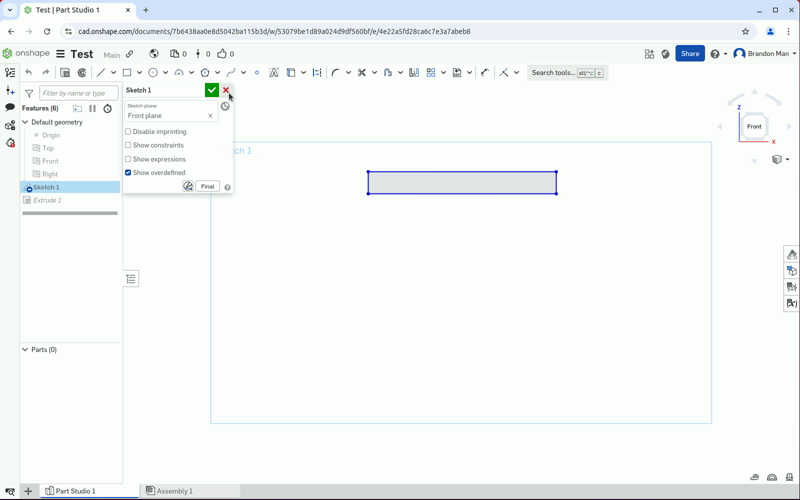
key(shift+s)
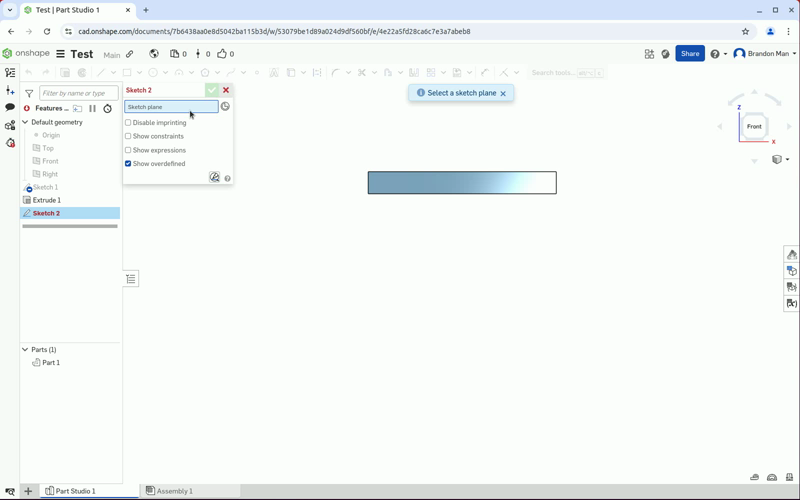
mouse_move(73, 163)
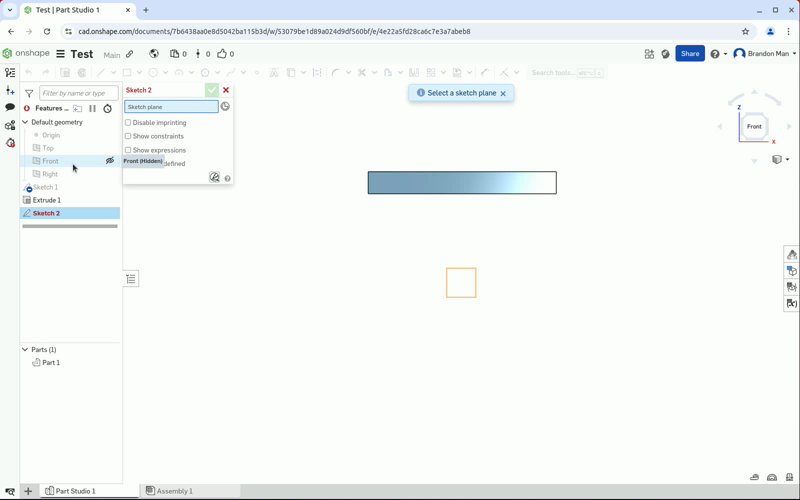
click(73, 163)
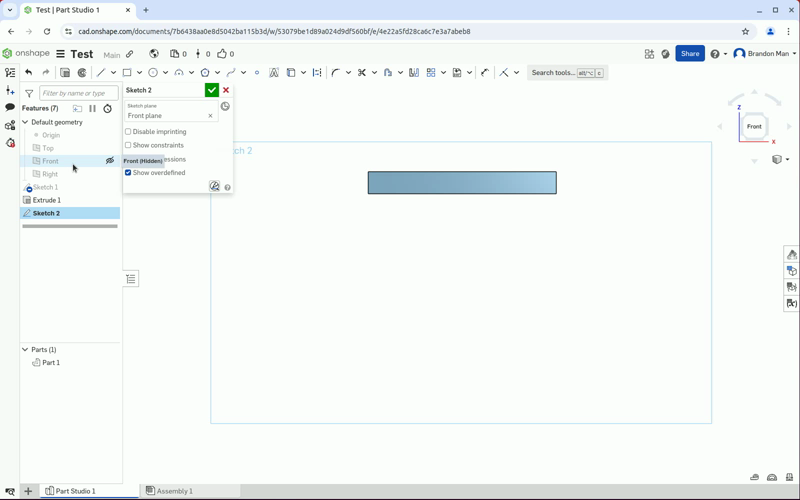
mouse_move(73, 352)
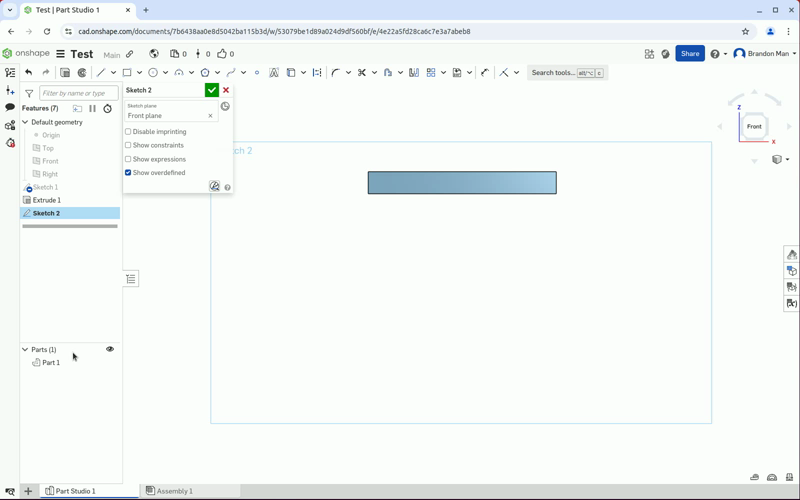
key(y)
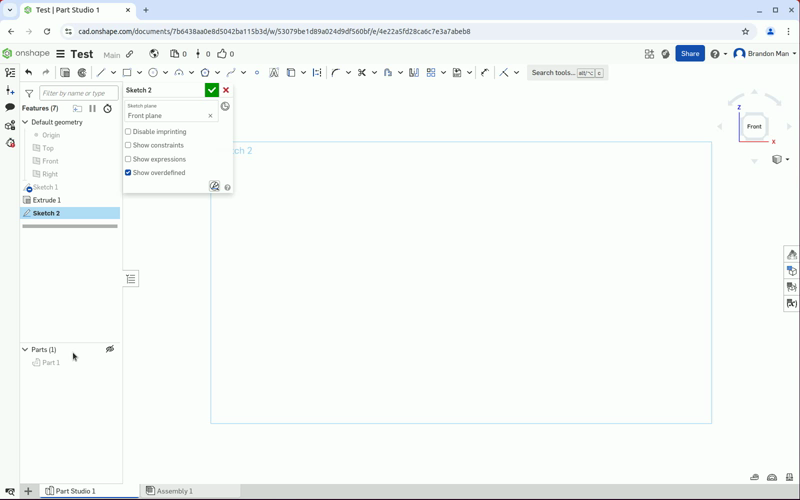
key(l)
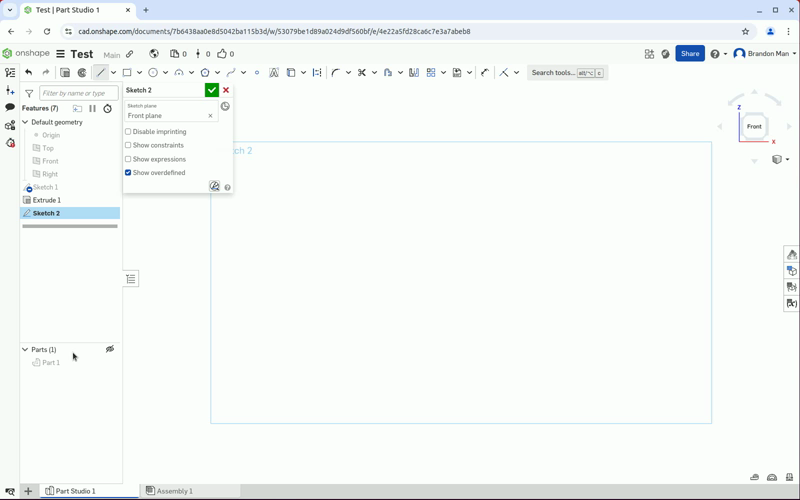
key_down(shift)
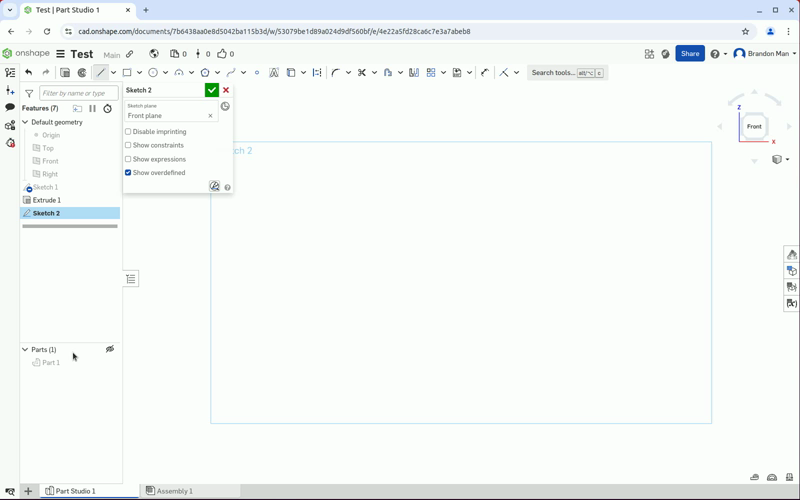
mouse_move(368, 359)
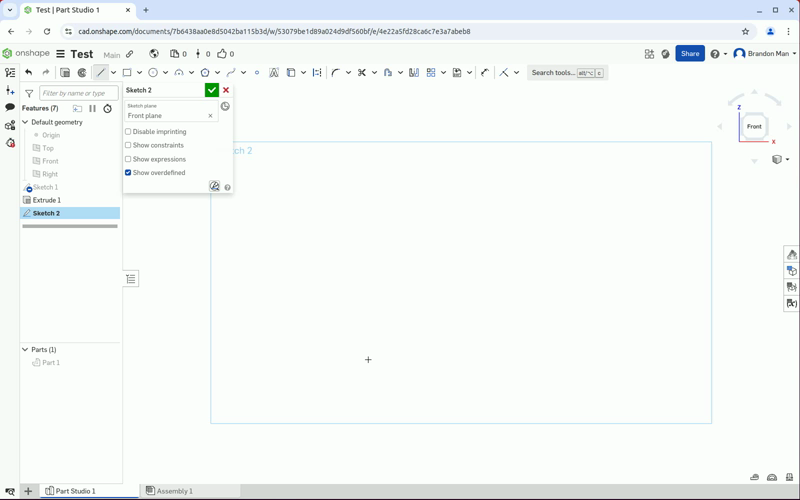
click(368, 359)
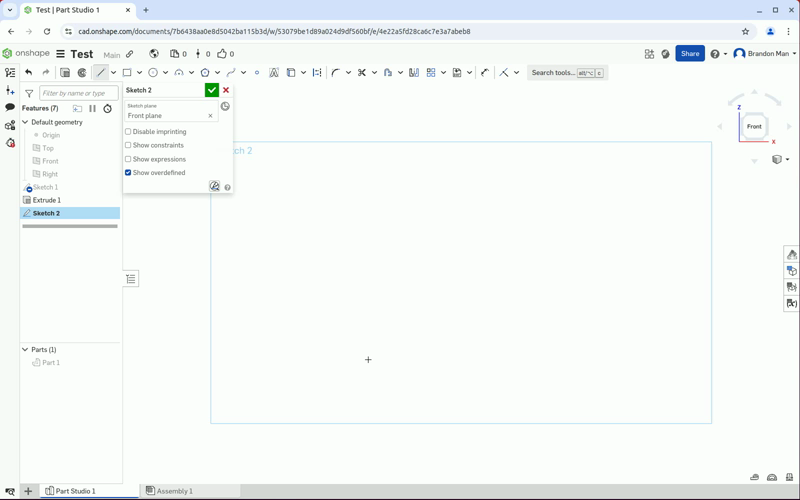
key_up(shift)
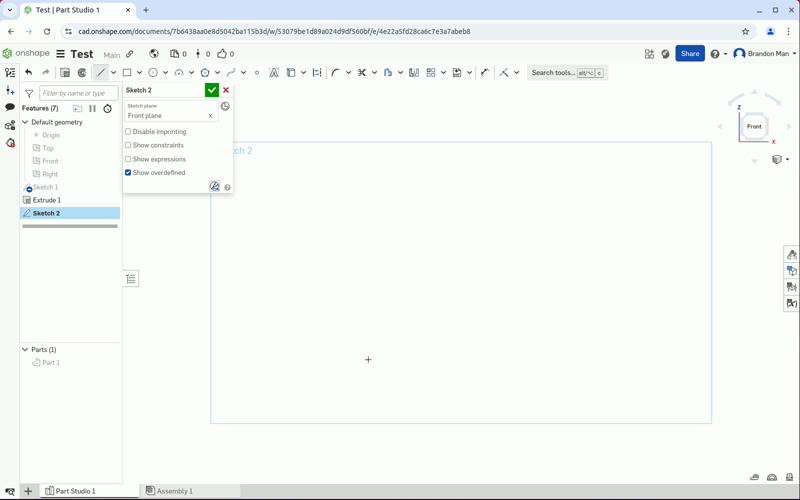
key_down(shift)
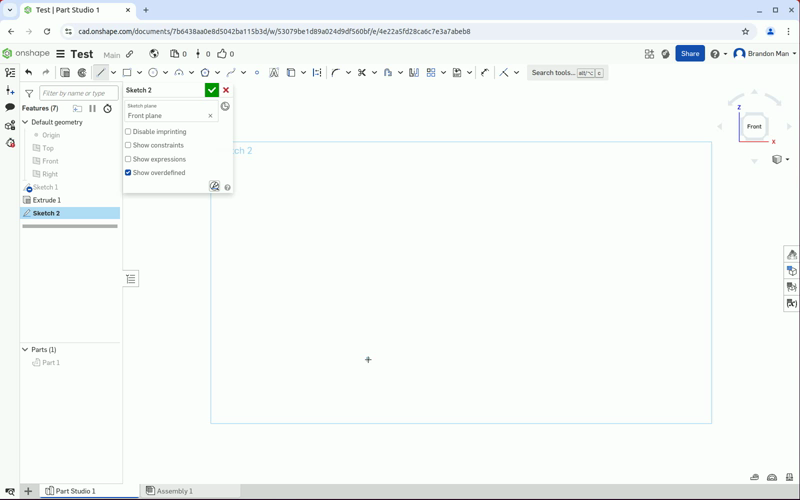
mouse_move(556, 359)
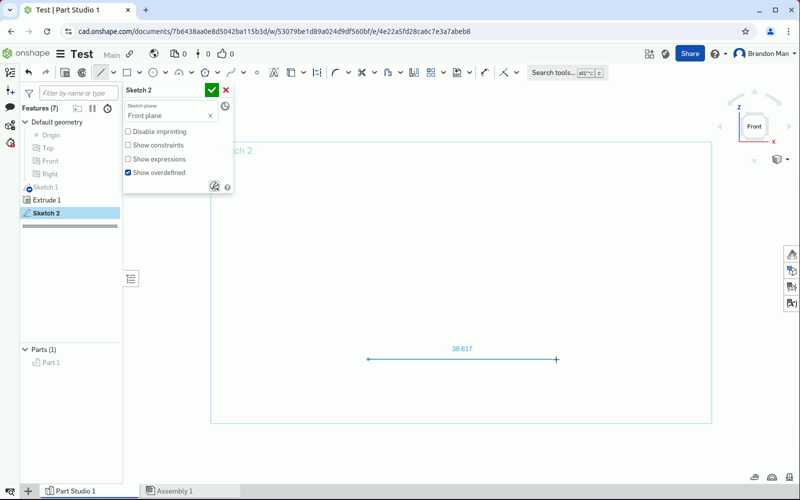
click(556, 359)
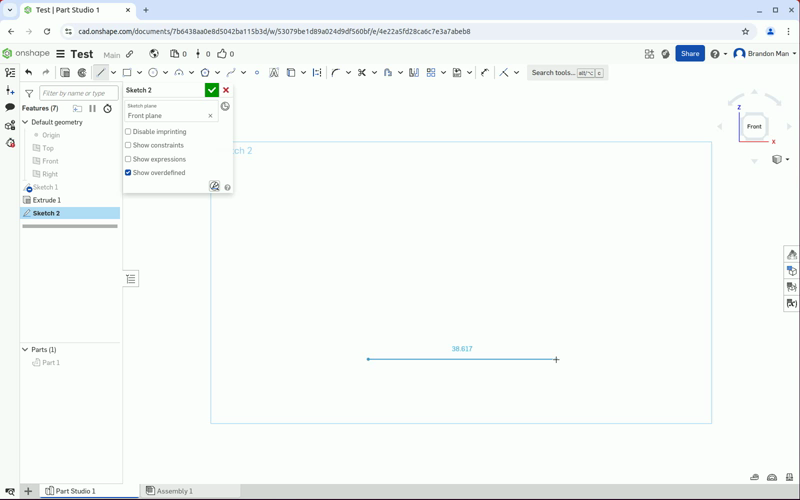
key_up(shift)
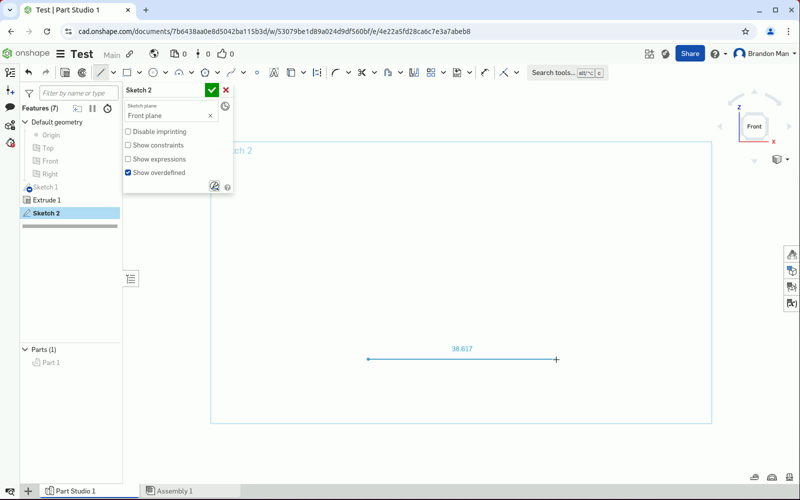
key_down(shift)
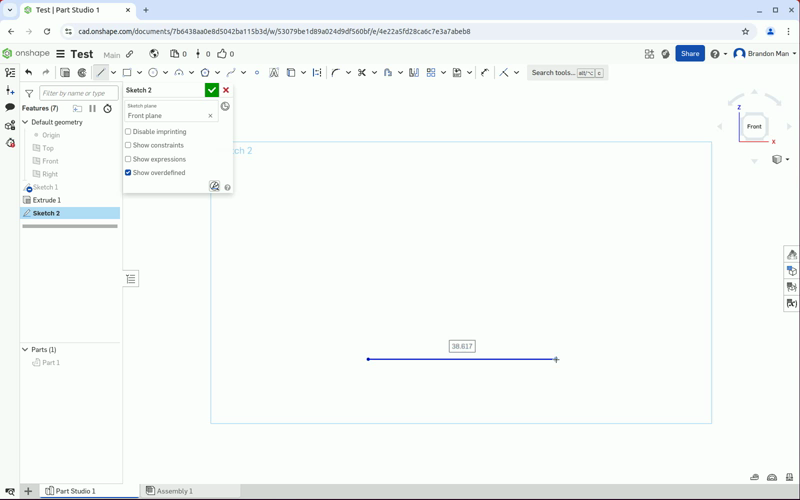
mouse_move(586, 359)
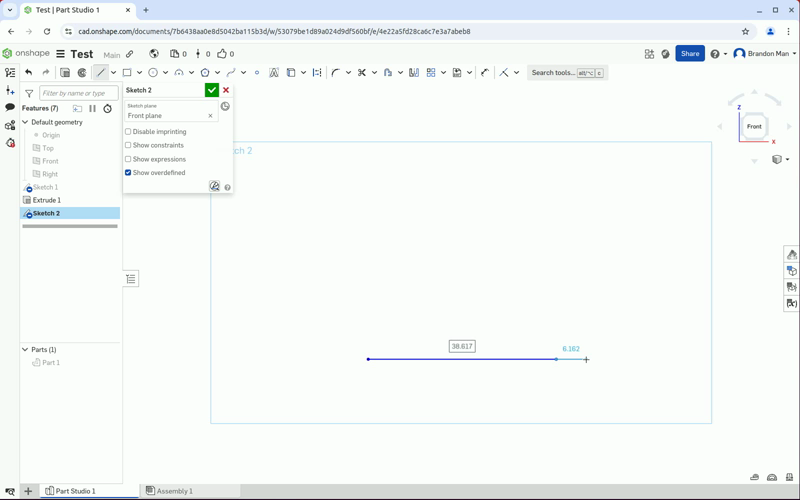
mouse_move(556, 347)
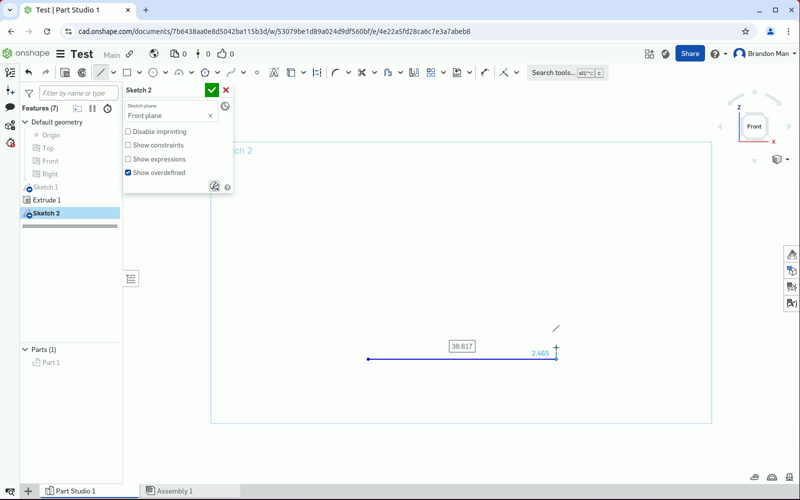
click(556, 347)
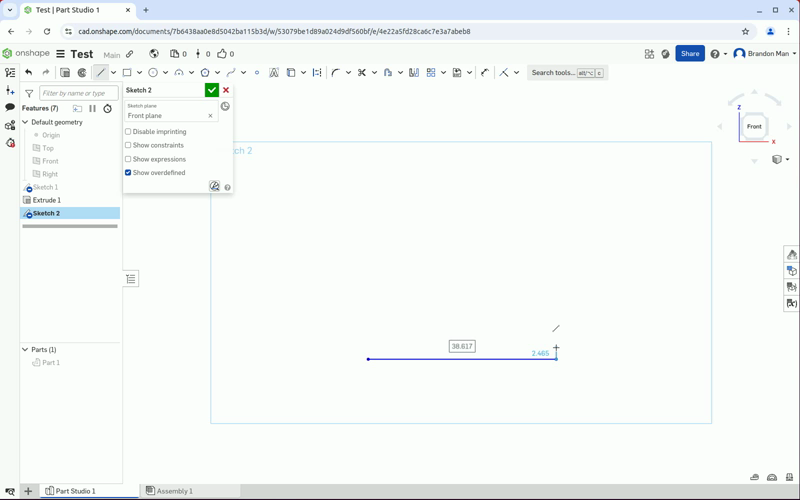
key_up(shift)
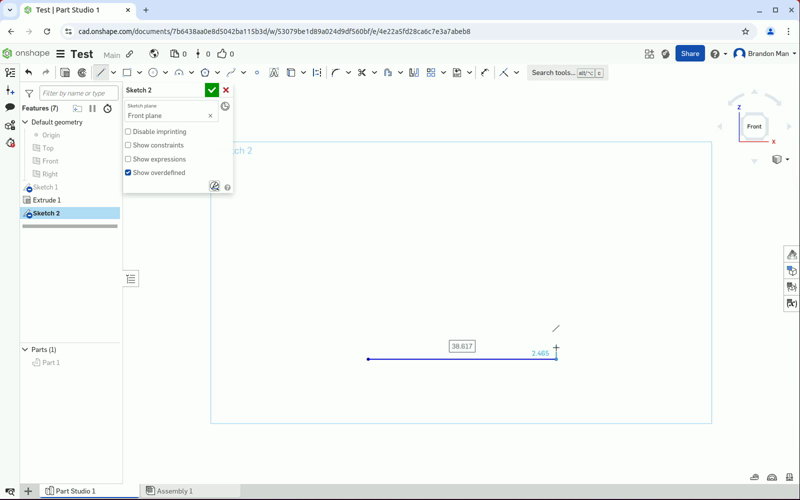
key_down(shift)
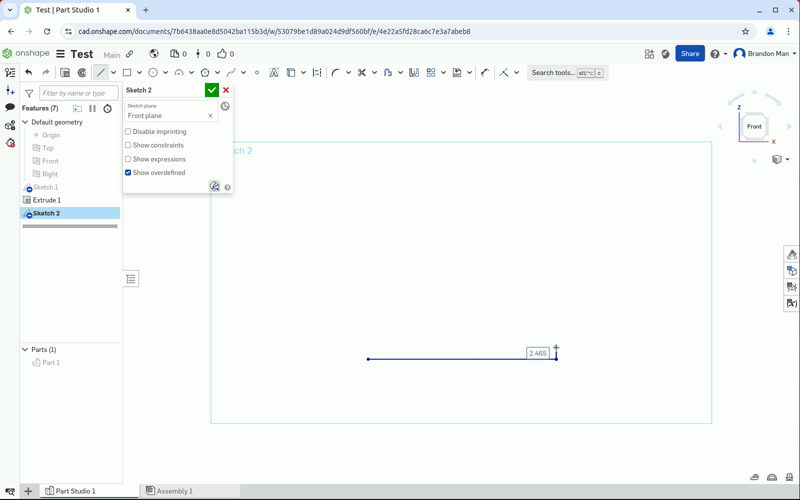
mouse_move(368, 347)
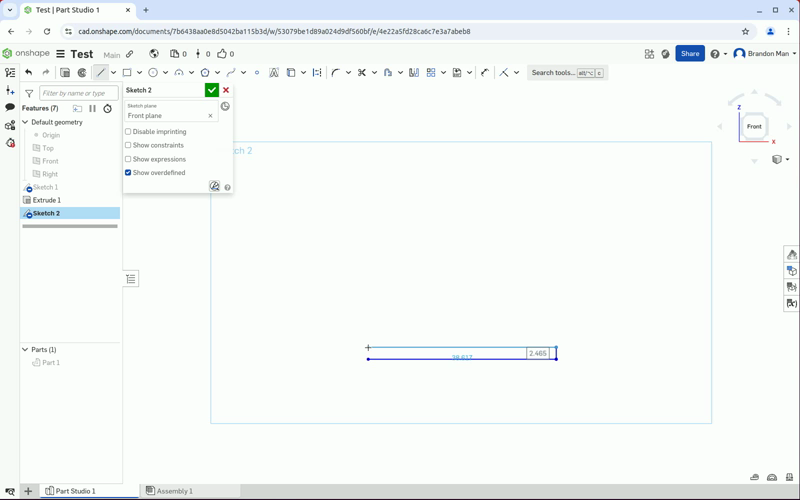
click(368, 347)
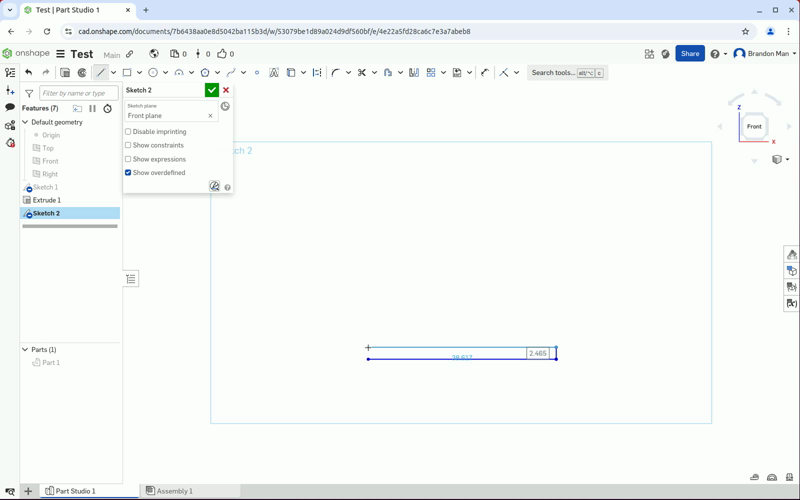
key_up(shift)
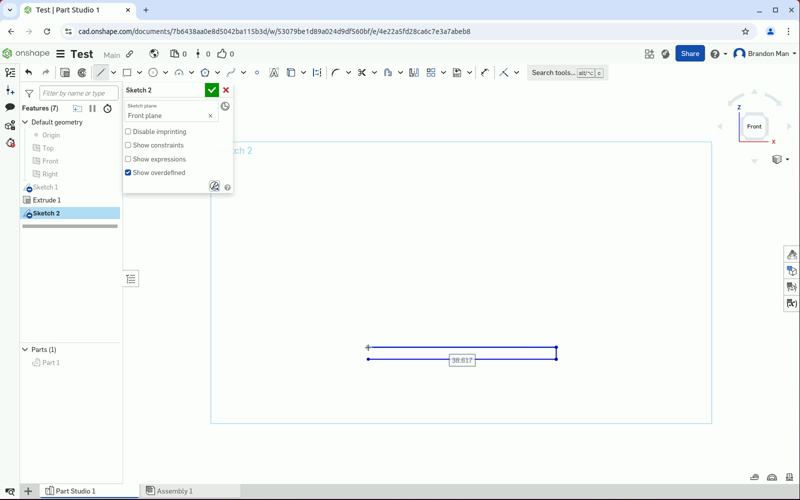
mouse_move(398, 347)
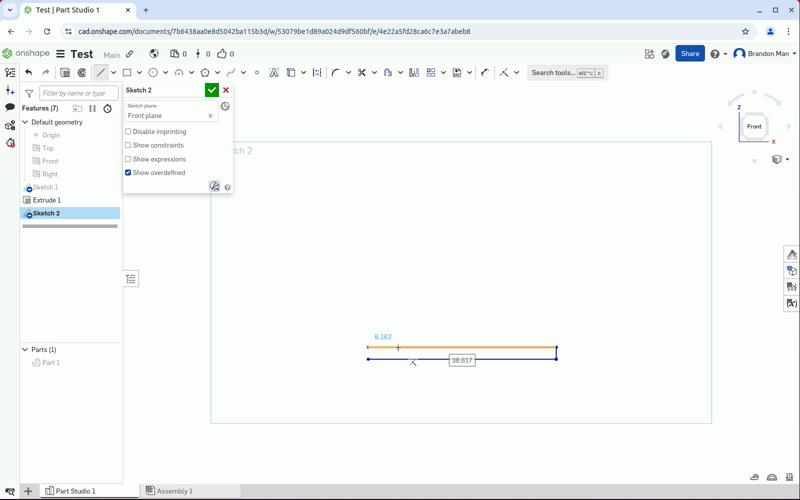
key_down(shift)
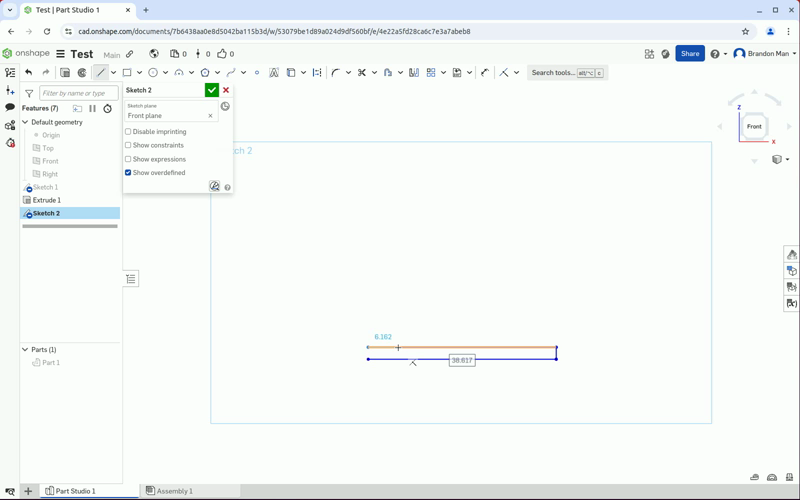
mouse_move(368, 359)
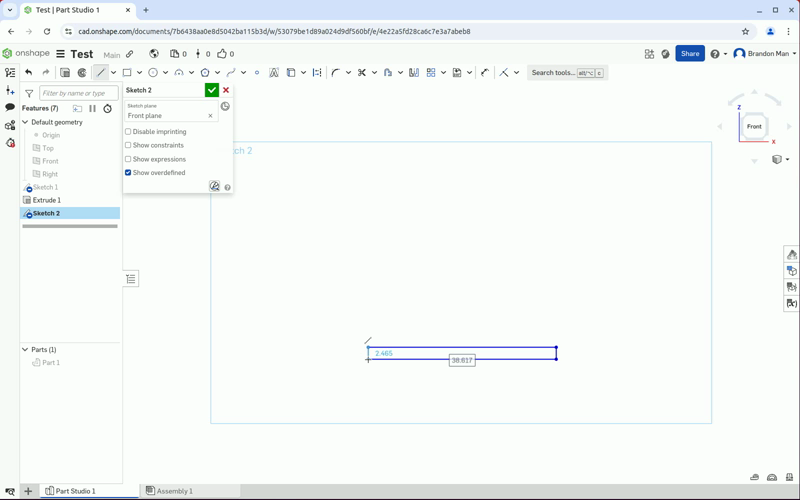
key_up(shift)
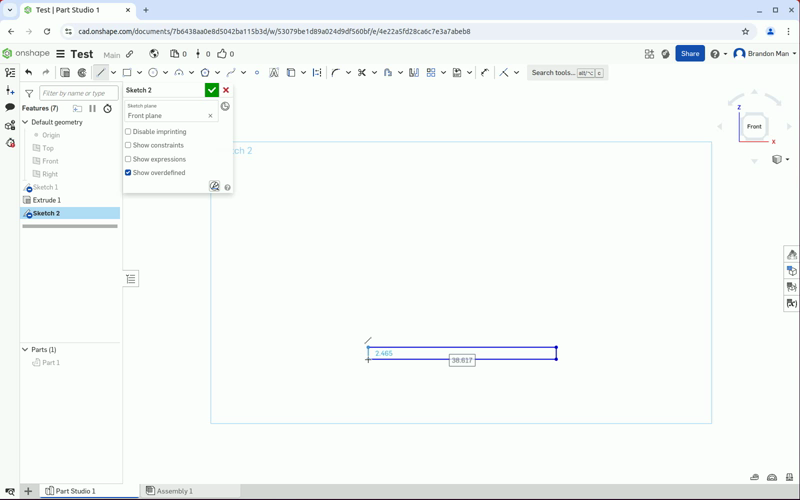
click(368, 359)
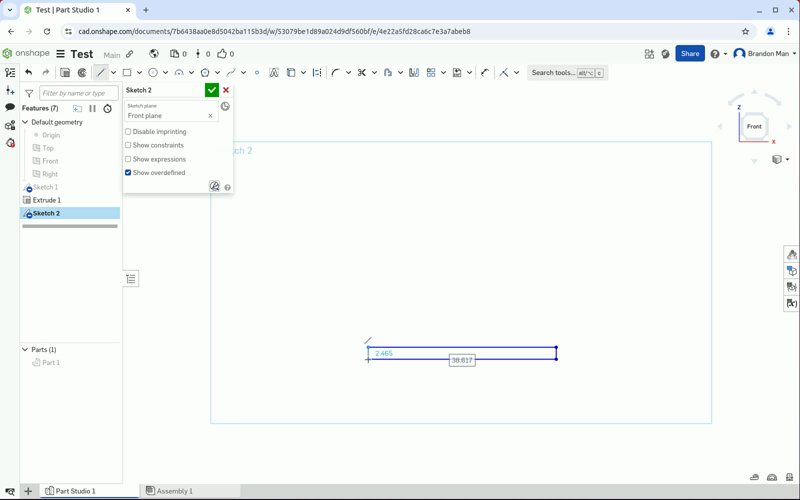
key(esc)
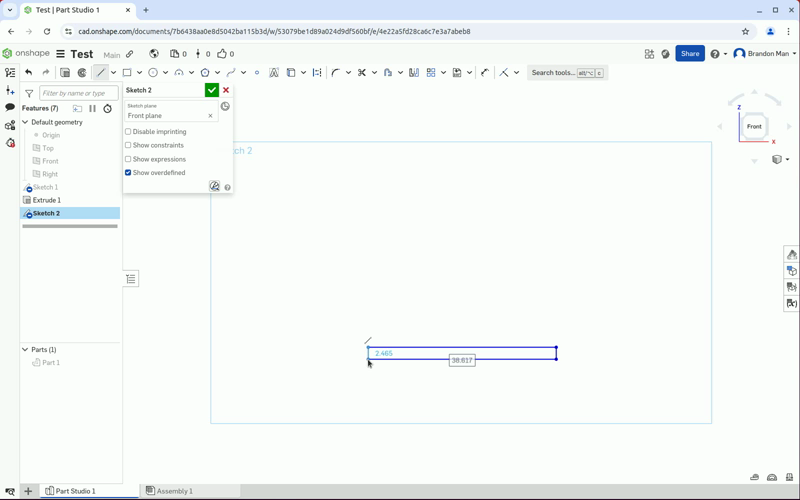
mouse_move(499, 354)
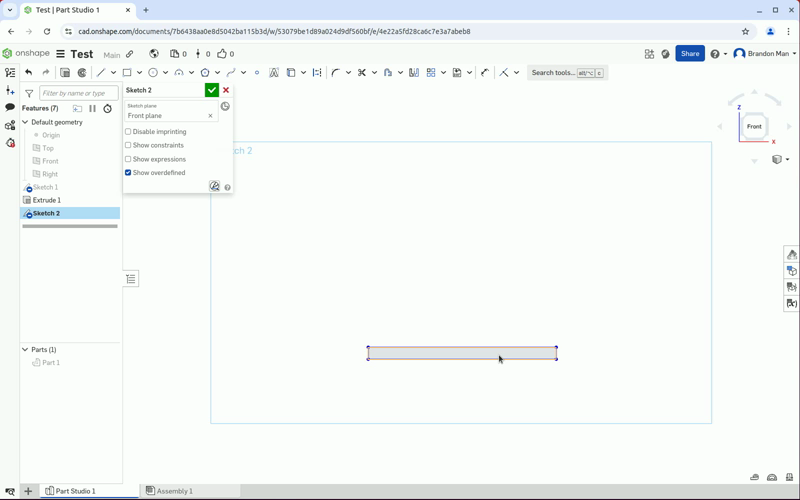
click(499, 354)
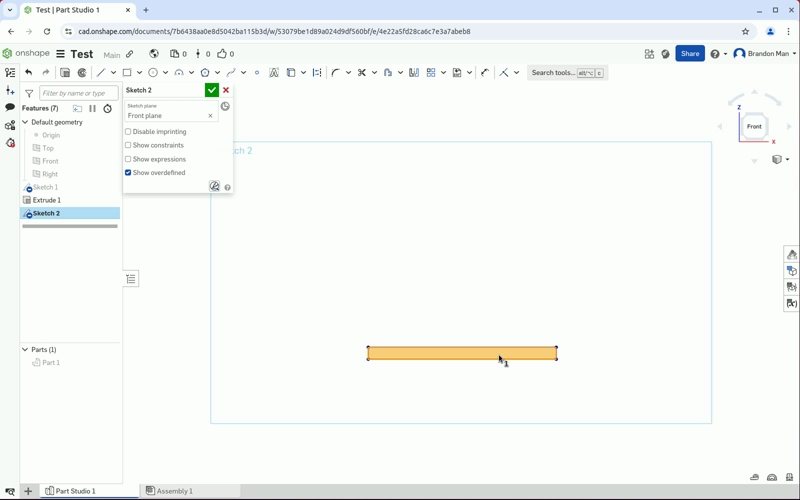
mouse_move(73, 352)
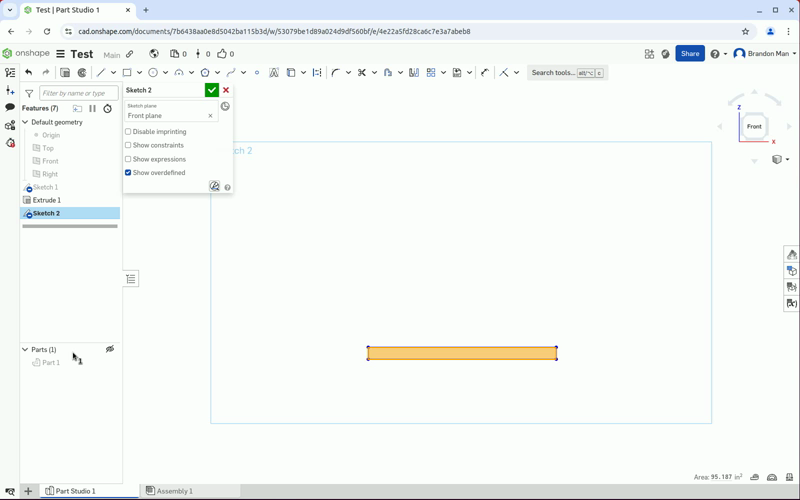
key(shift+y)
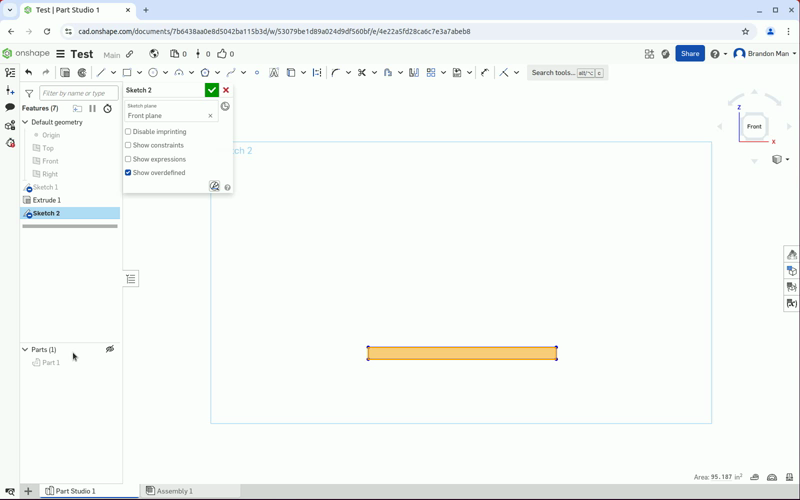
key(shift+e)
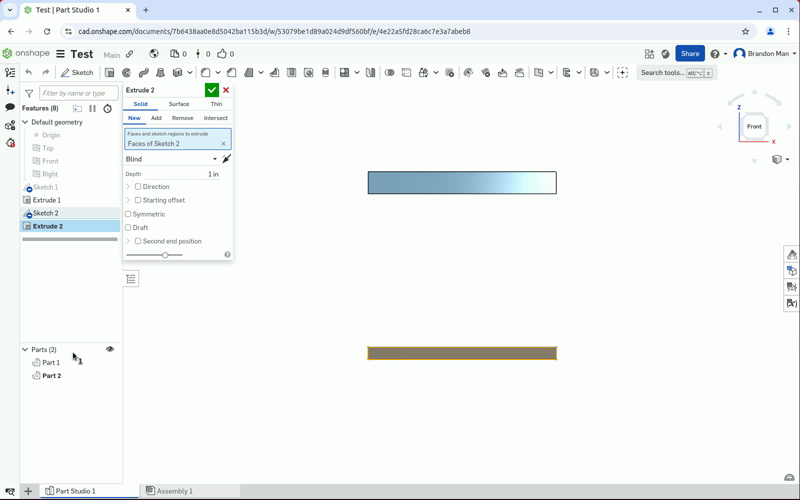
mouse_move(143, 106)
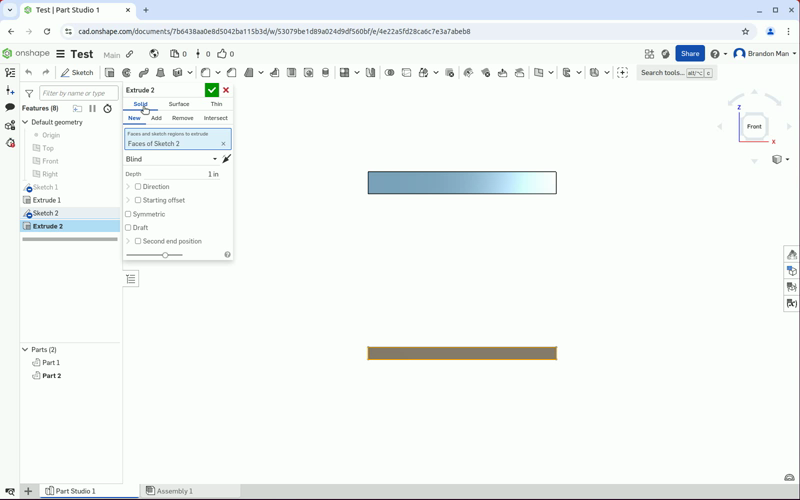
click(143, 106)
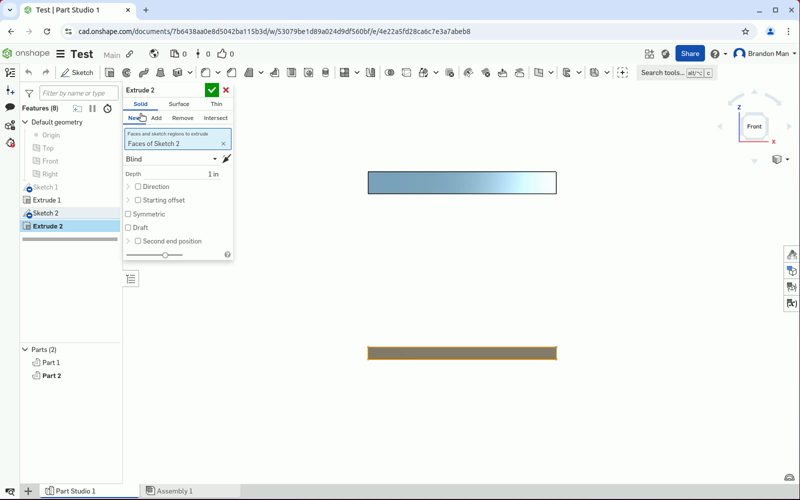
mouse_move(137, 120)
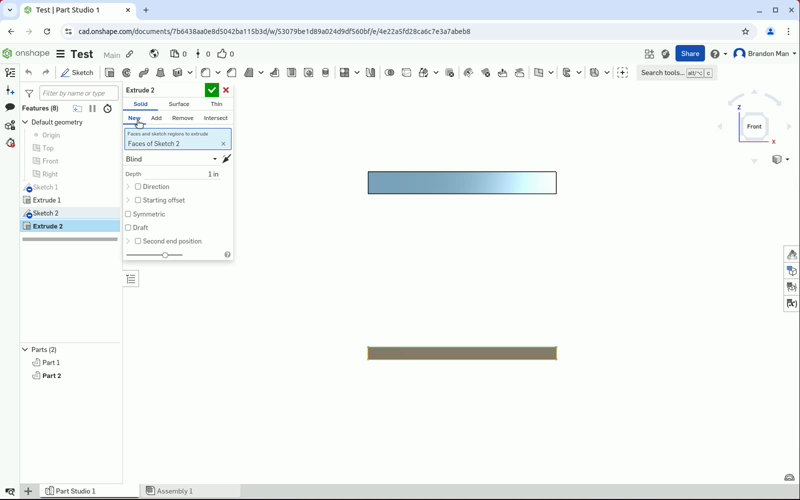
click(137, 120)
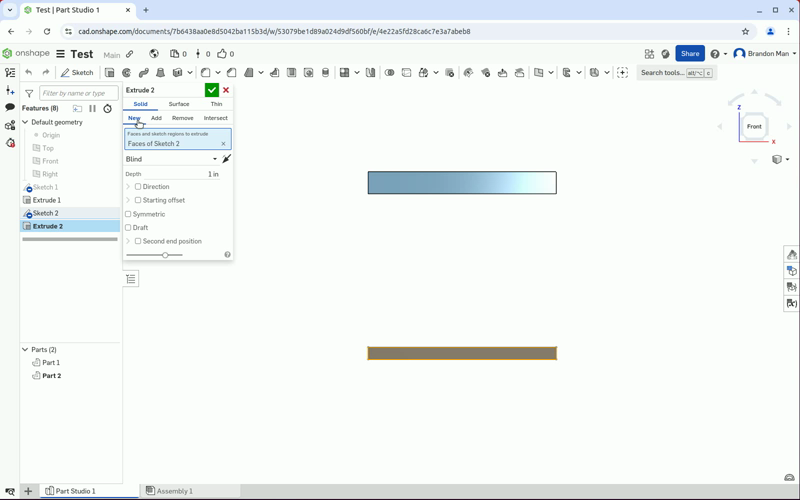
key(tab, 4)
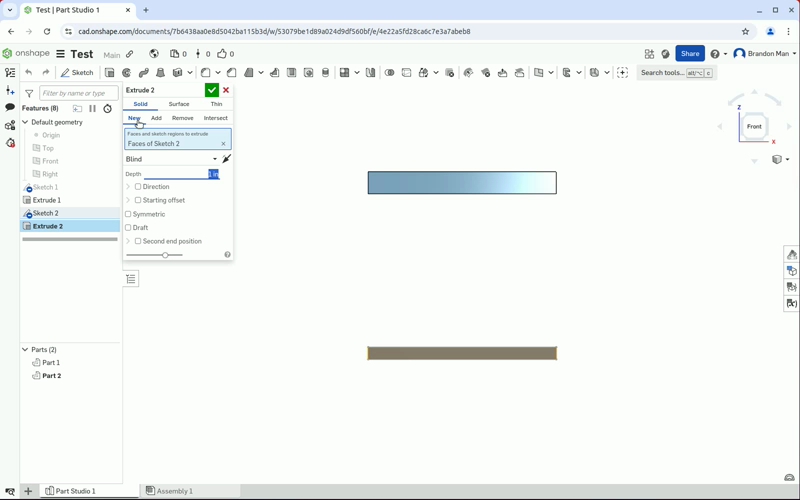
text(4.814)
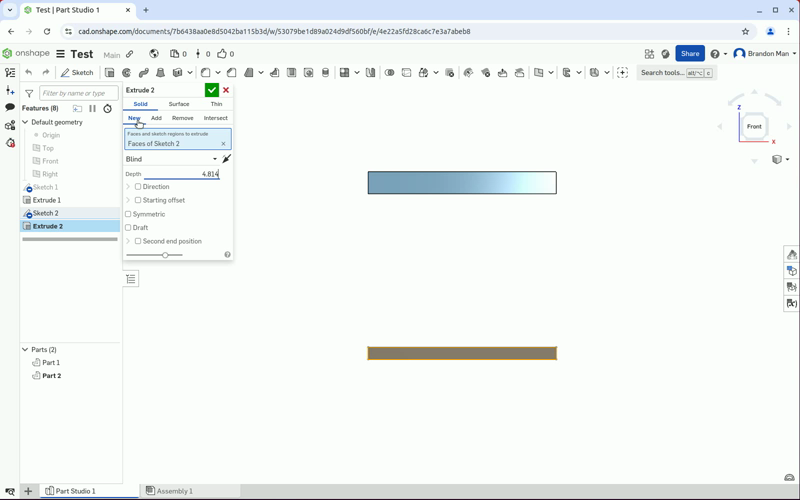
key(enter)
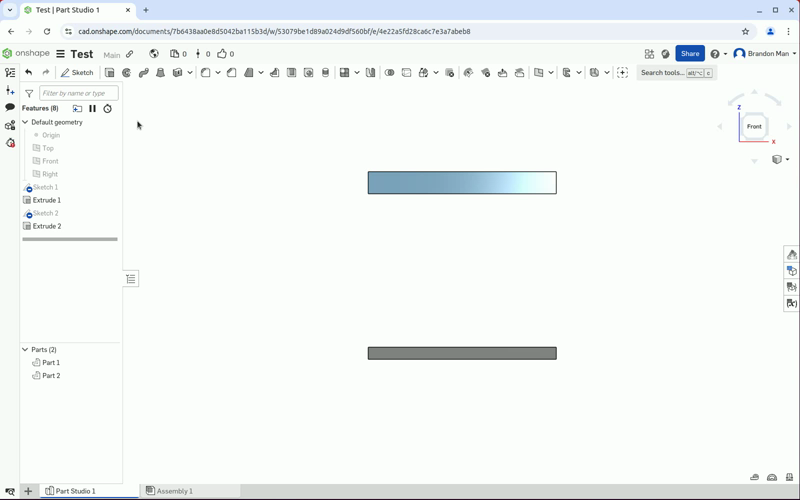
key(shift+h)
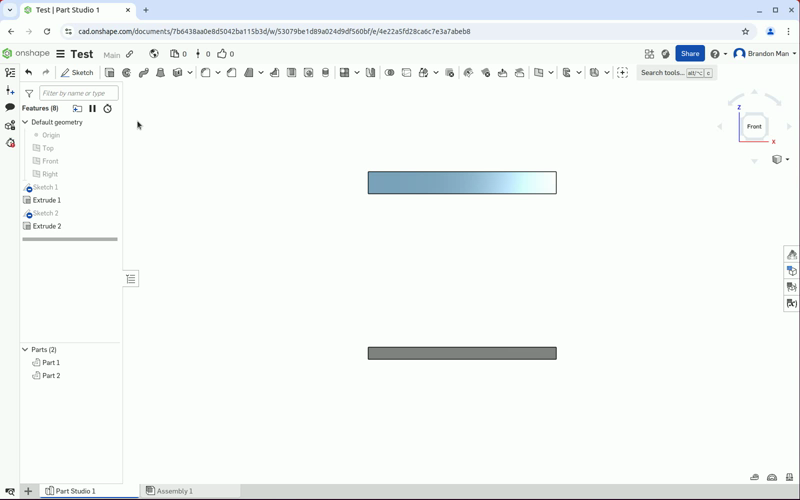
key(shift+h)
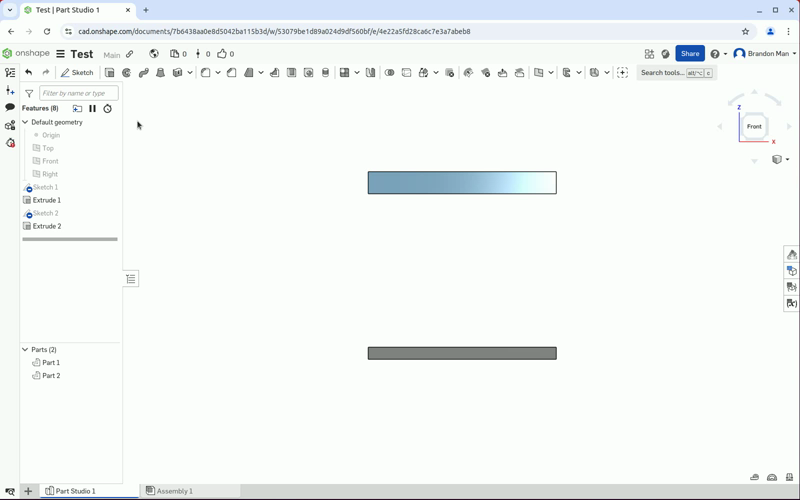
mouse_move(73, 189)
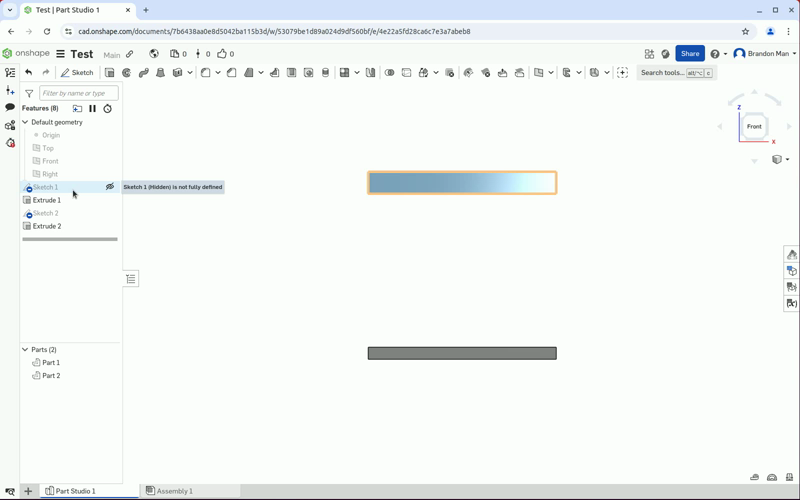
click(73, 189)
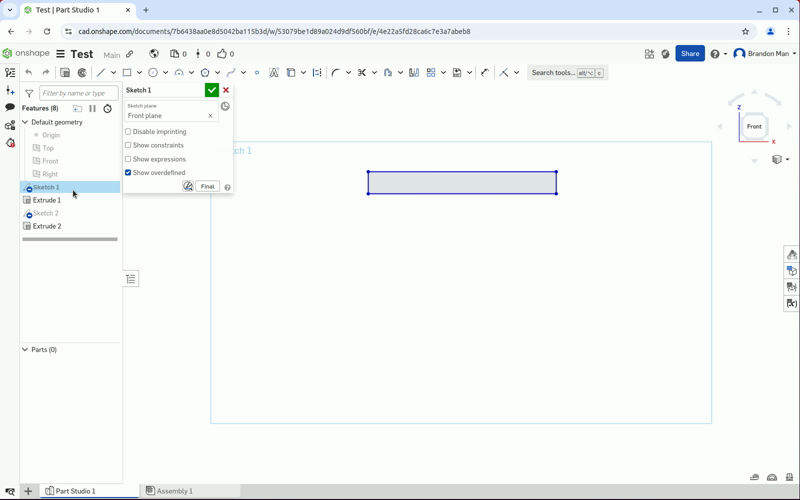
mouse_move(229, 92)
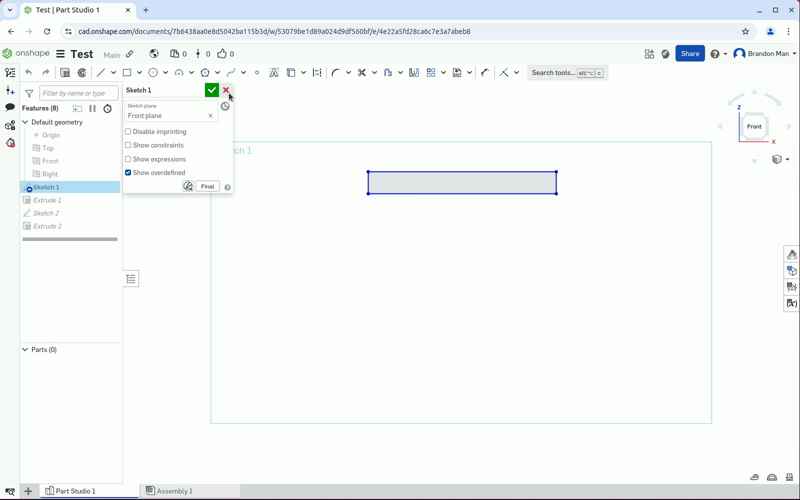
click(229, 92)
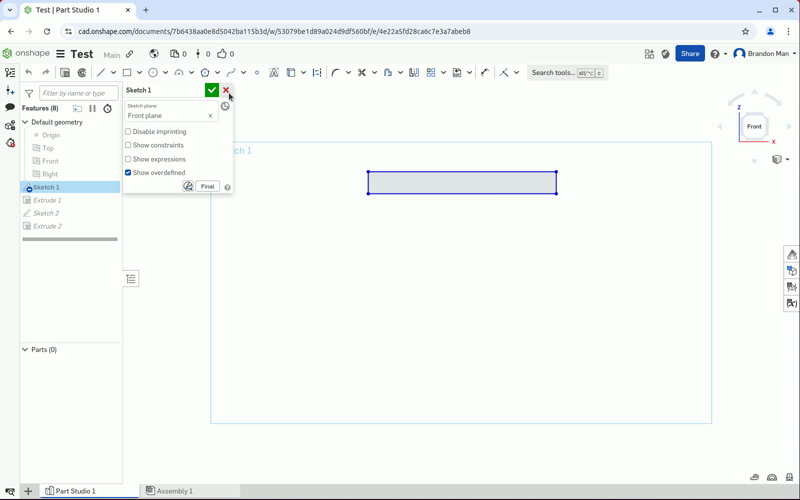
key(shift+s)
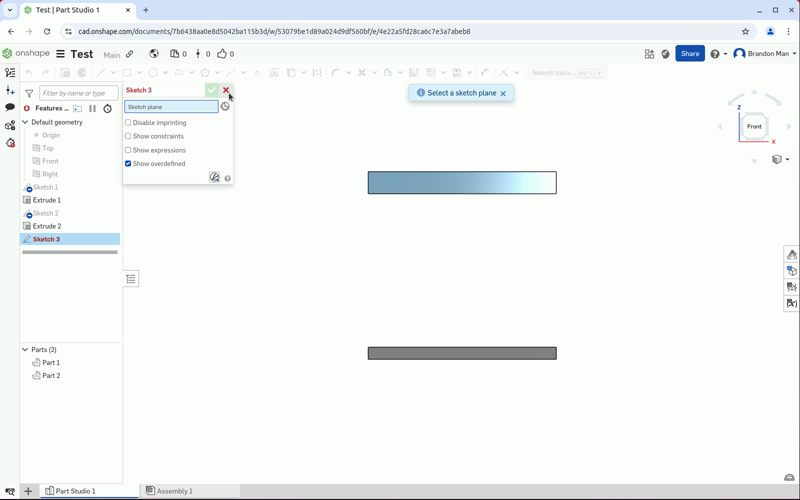
mouse_move(73, 163)
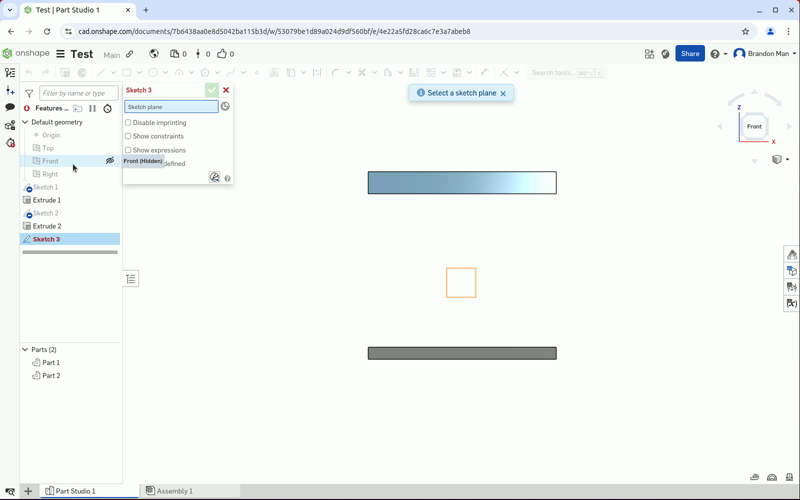
click(73, 163)
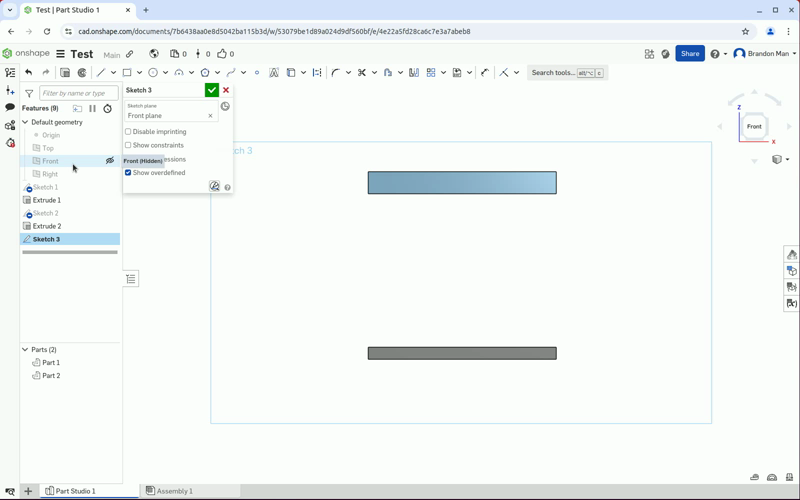
mouse_move(73, 352)
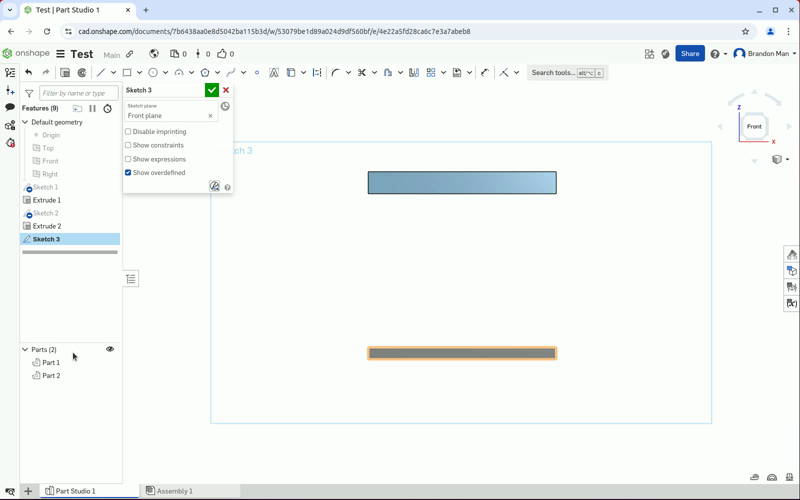
key(y)
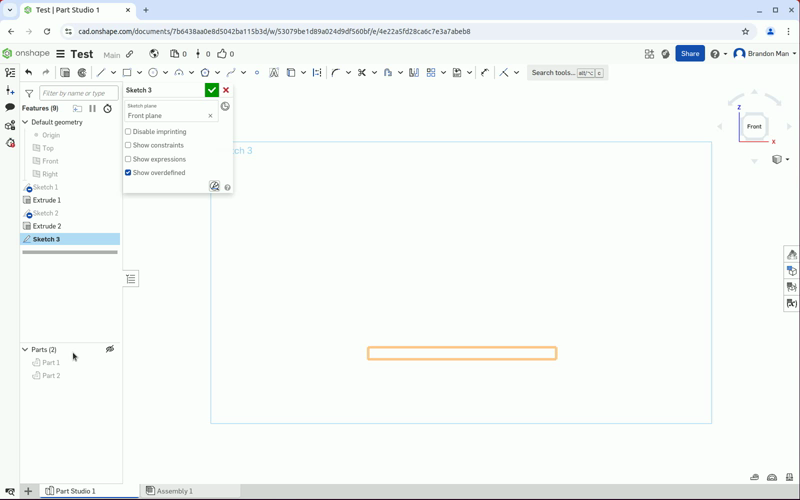
key(l)
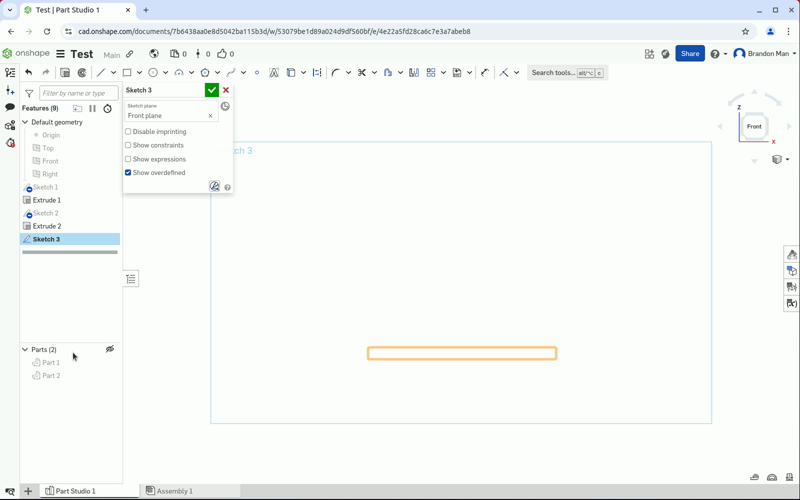
key_down(shift)
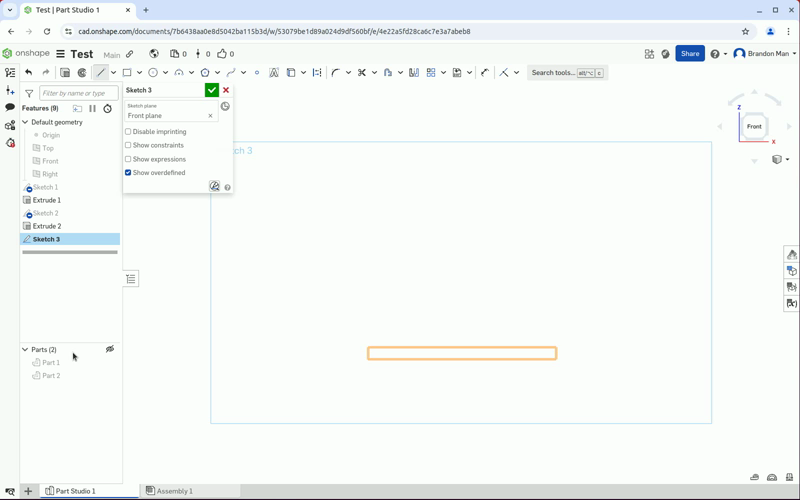
mouse_move(368, 237)
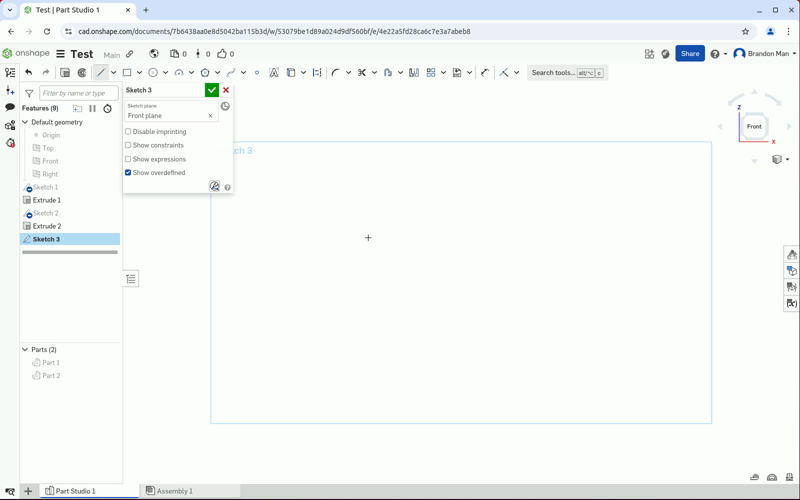
click(368, 237)
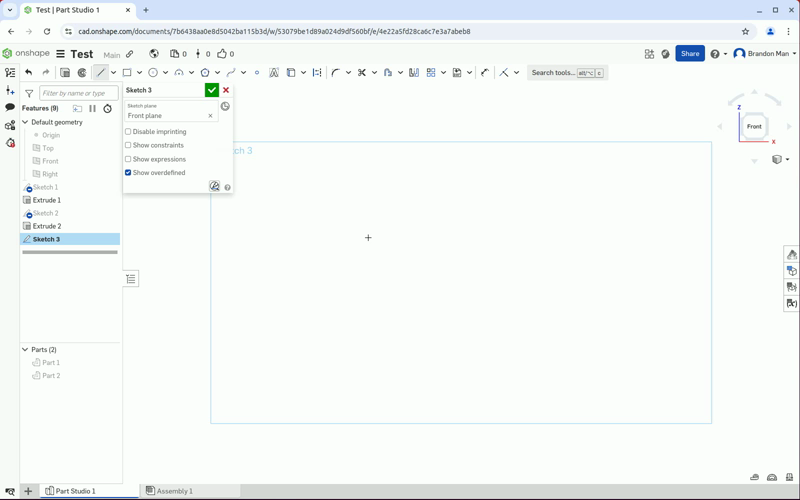
key_up(shift)
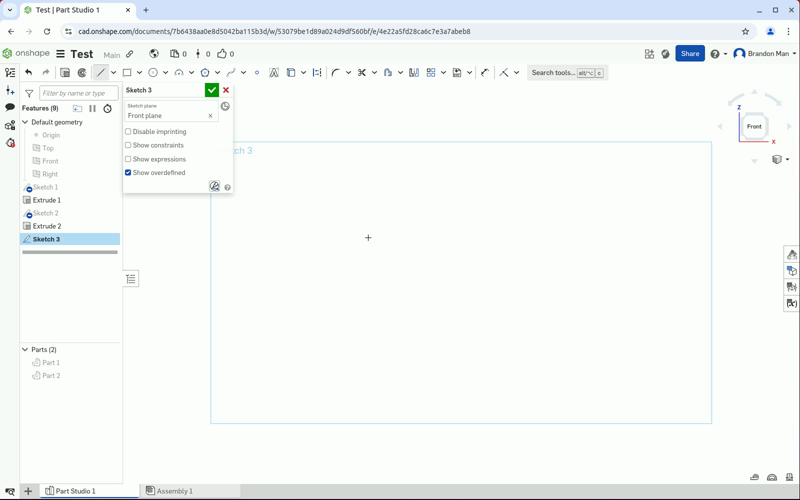
key_down(shift)
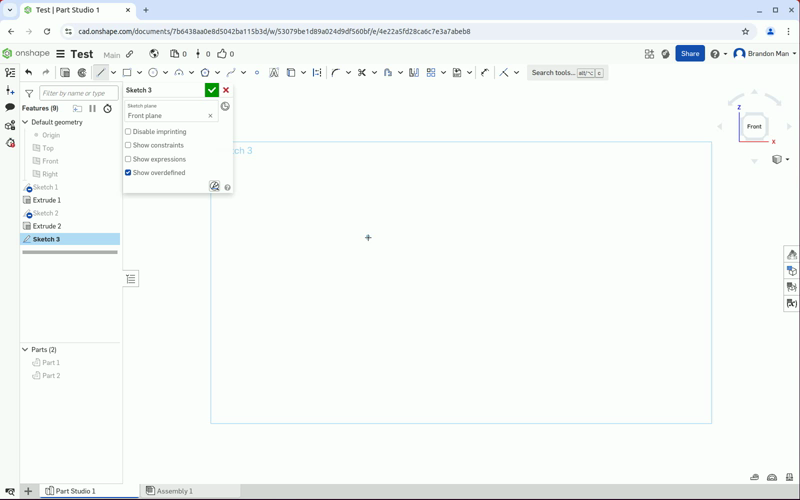
mouse_move(556, 237)
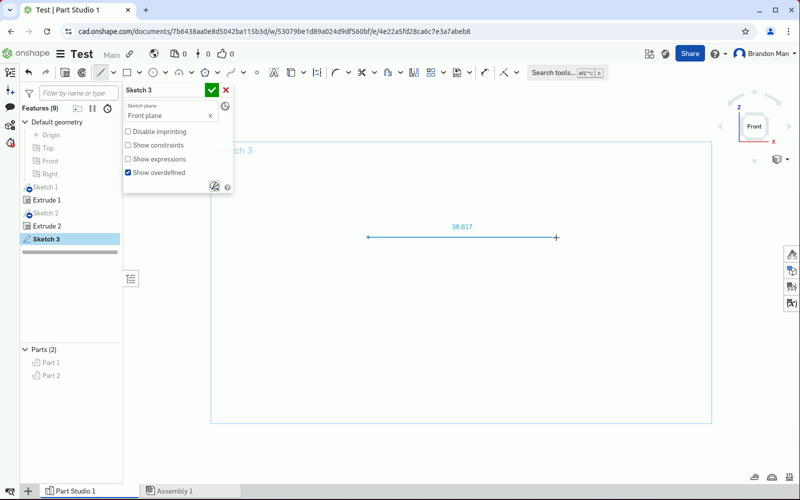
click(556, 237)
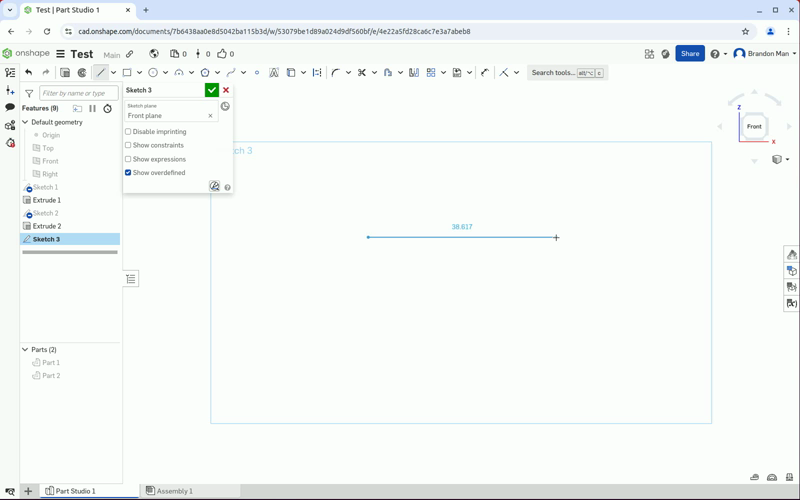
key_up(shift)
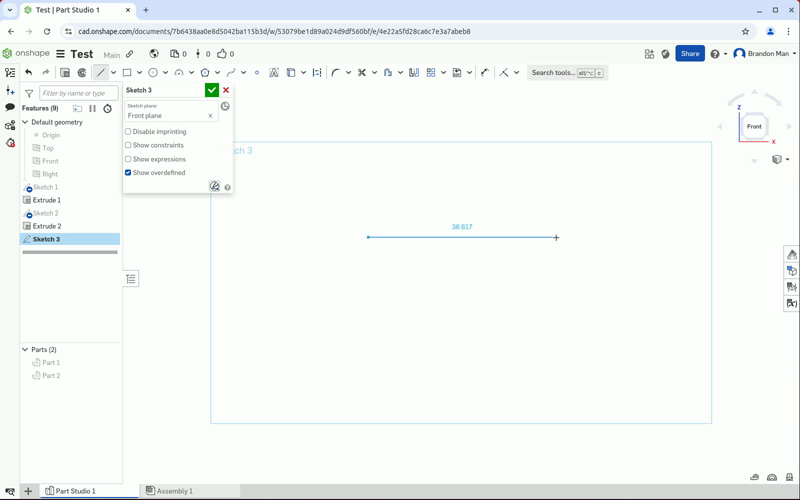
key_down(shift)
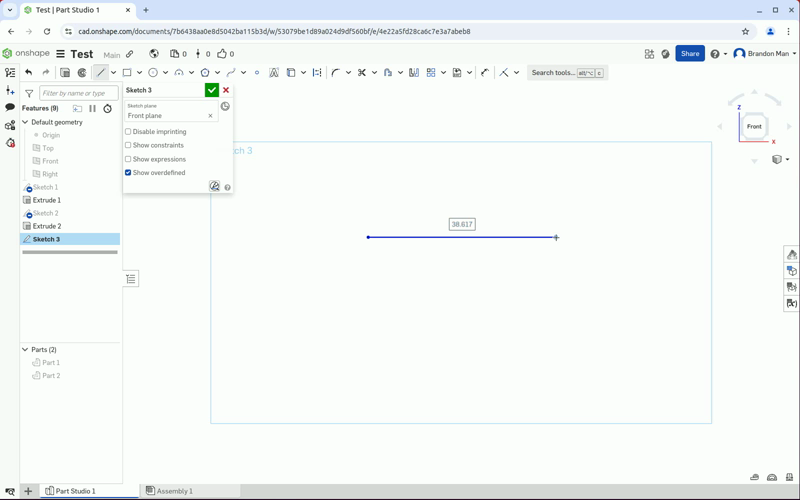
mouse_move(586, 237)
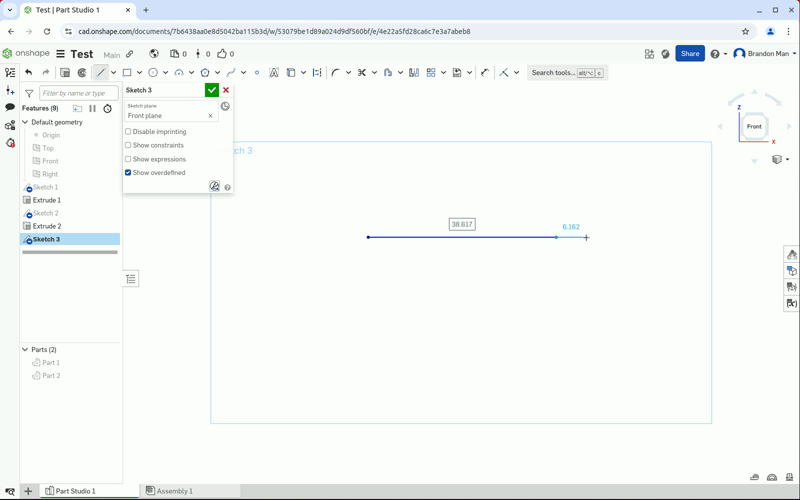
mouse_move(556, 213)
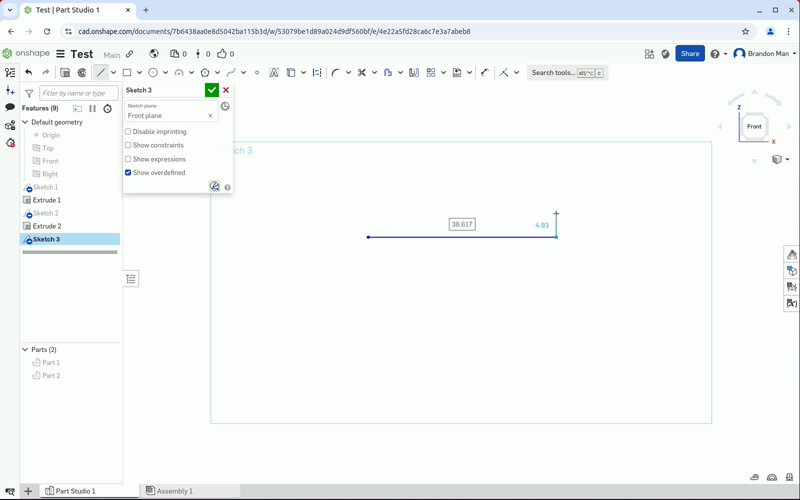
click(556, 213)
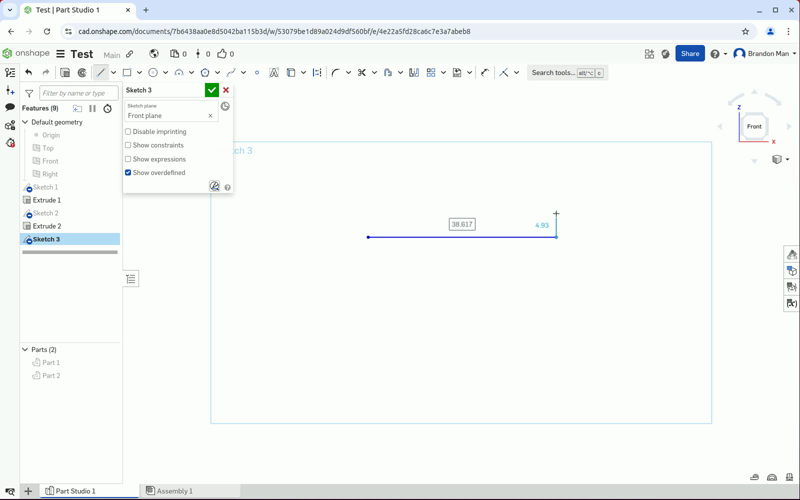
key_up(shift)
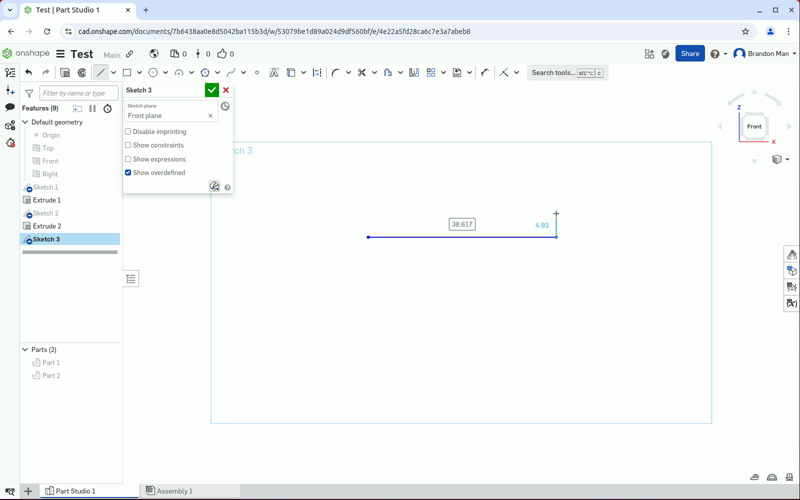
key_down(shift)
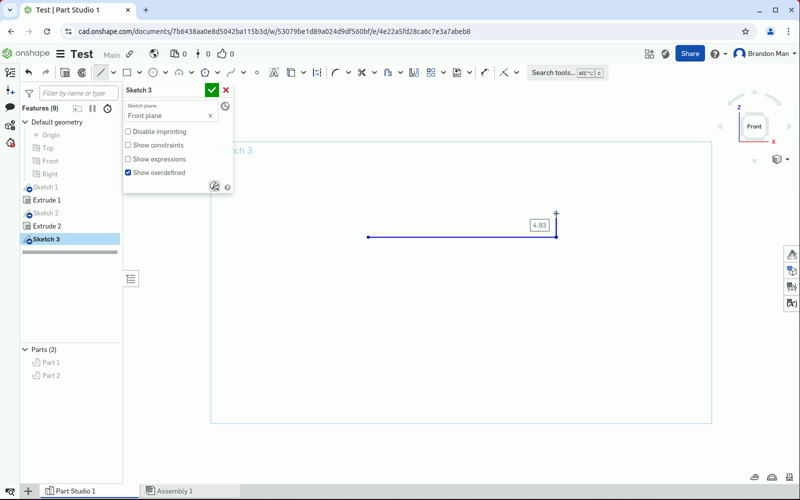
mouse_move(368, 213)
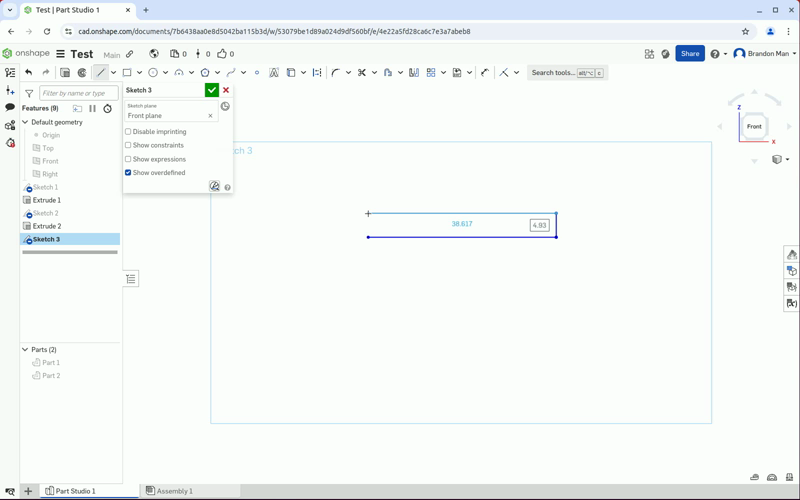
click(368, 213)
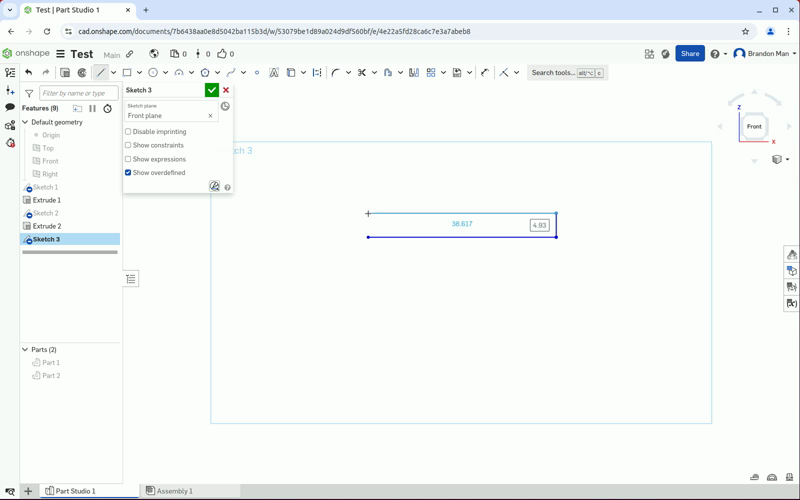
key_up(shift)
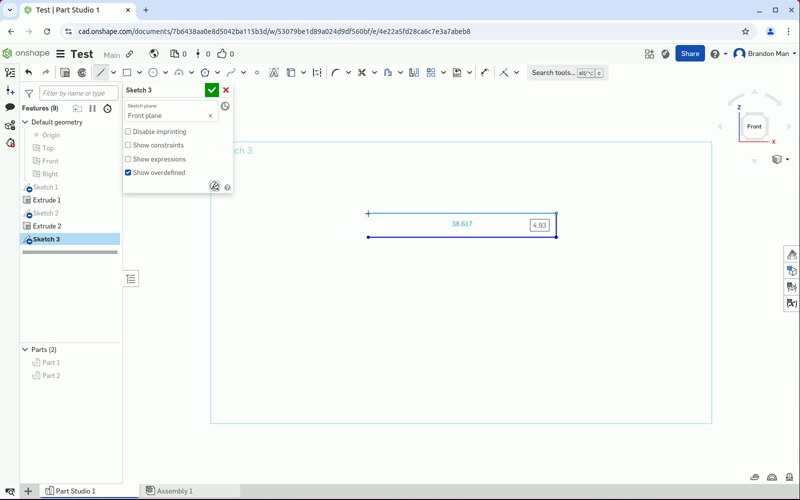
mouse_move(398, 213)
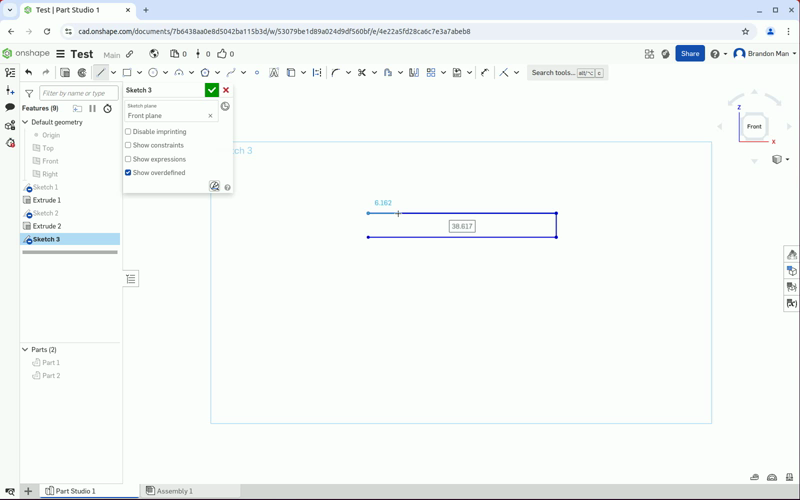
key_down(shift)
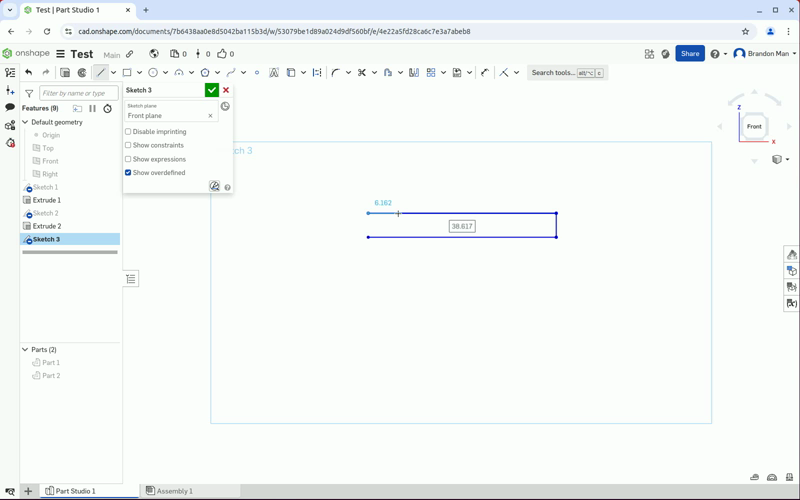
mouse_move(368, 237)
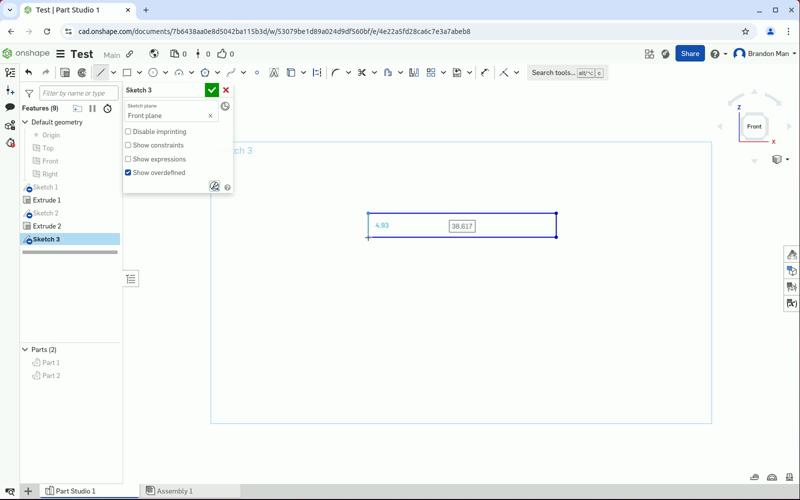
key_up(shift)
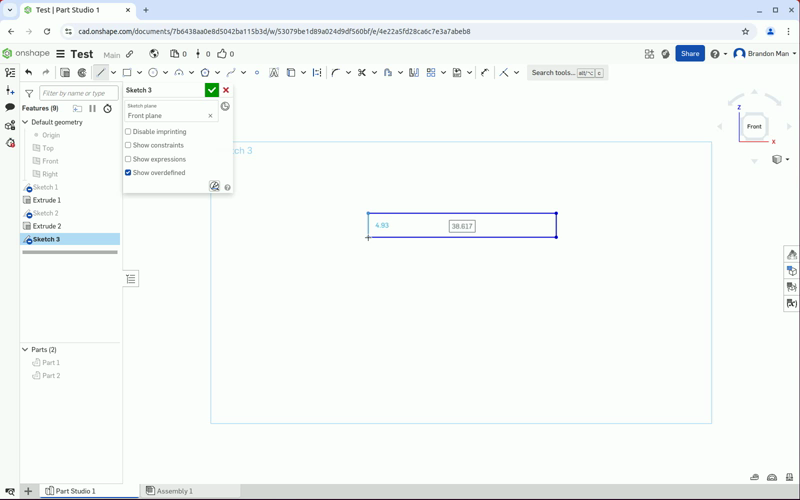
click(368, 237)
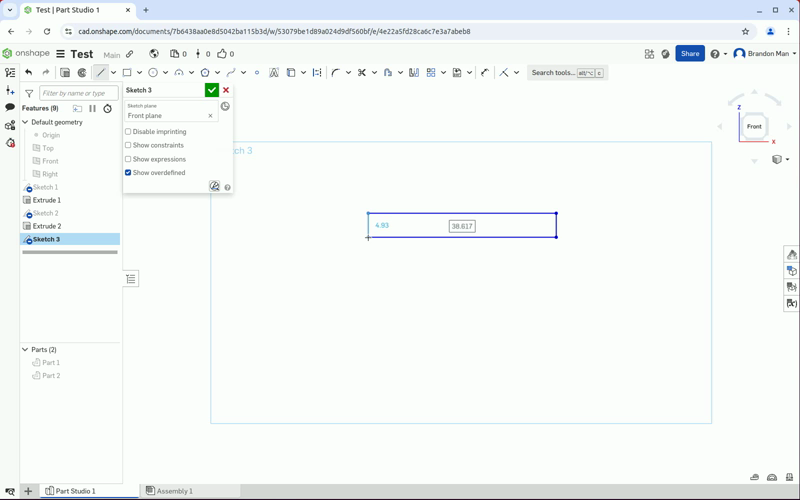
key(esc)
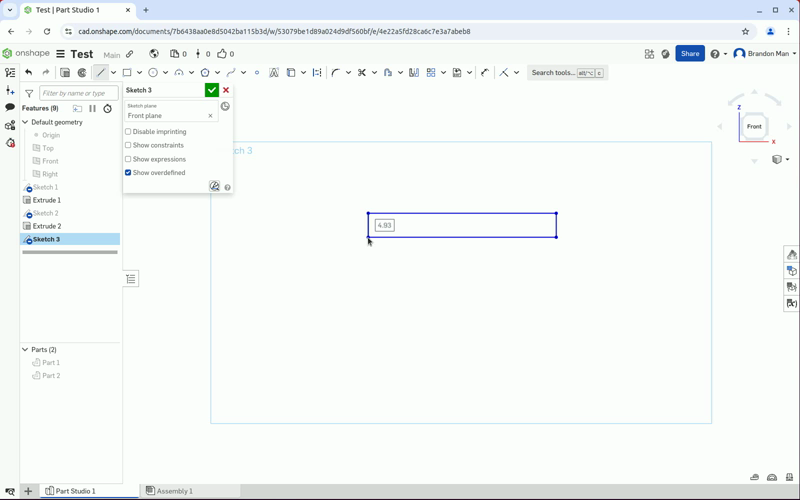
mouse_move(448, 229)
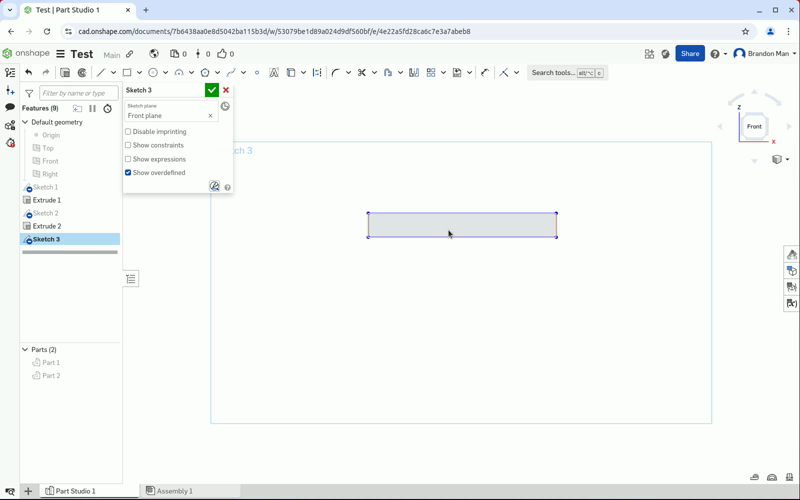
click(448, 229)
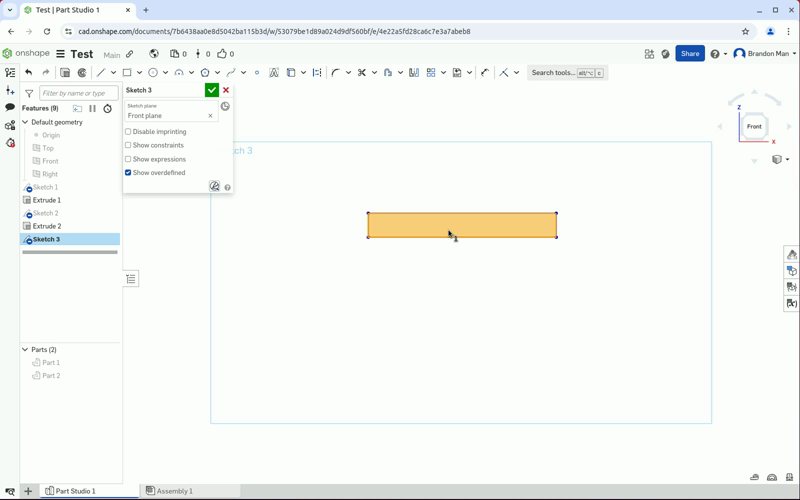
mouse_move(73, 352)
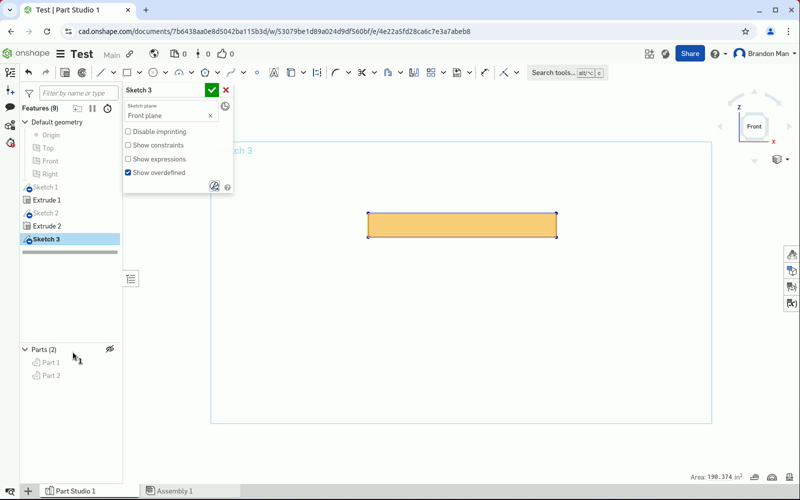
key(shift+y)
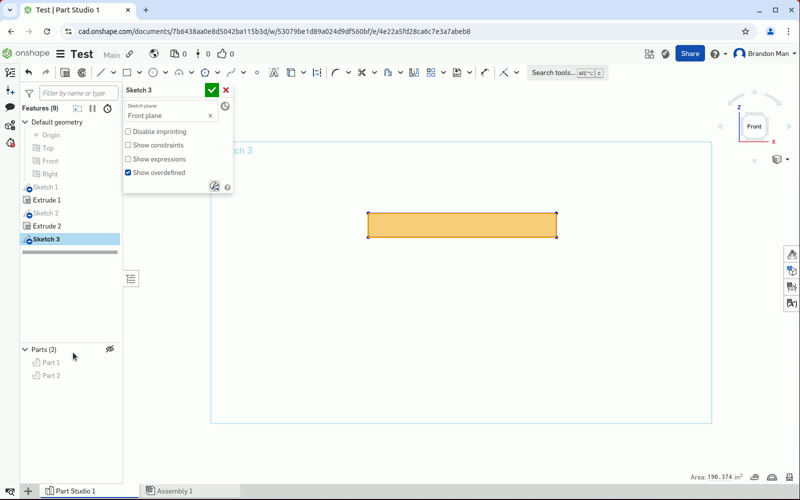
key(shift+e)
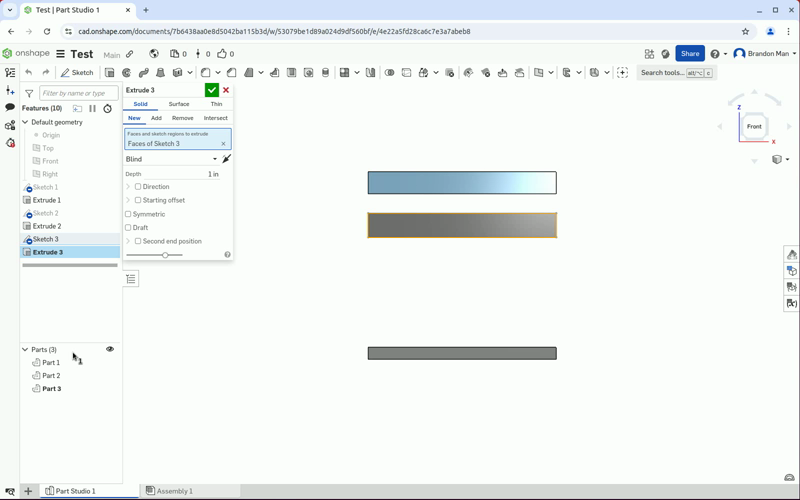
mouse_move(143, 106)
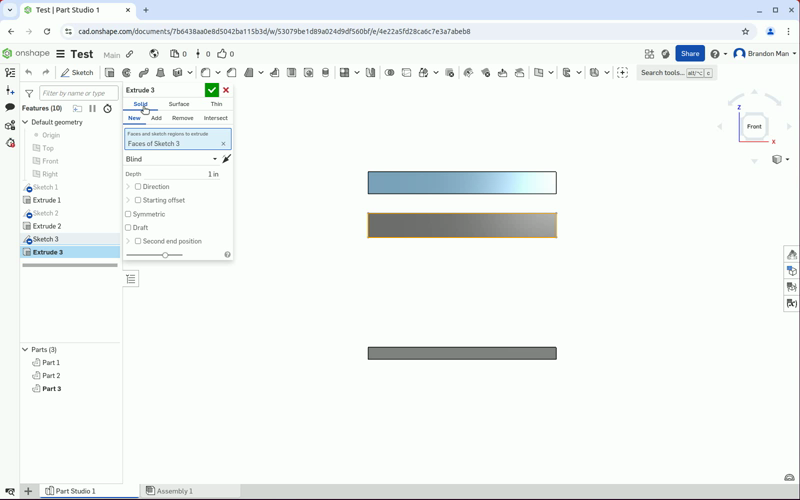
click(143, 106)
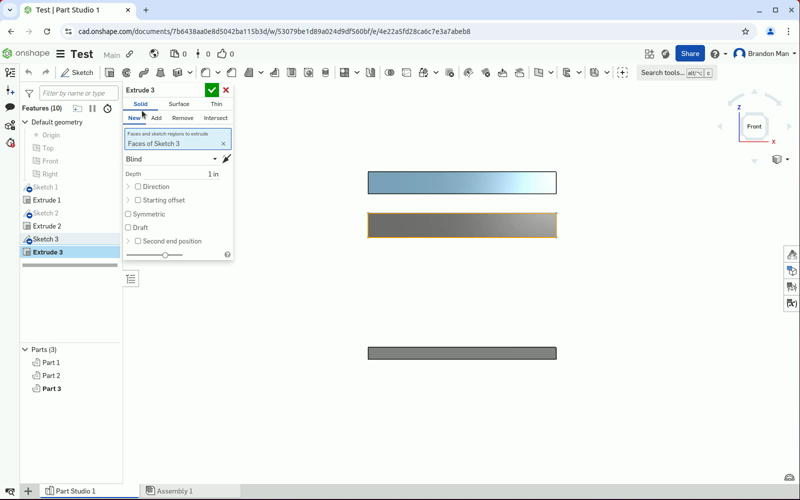
mouse_move(137, 120)
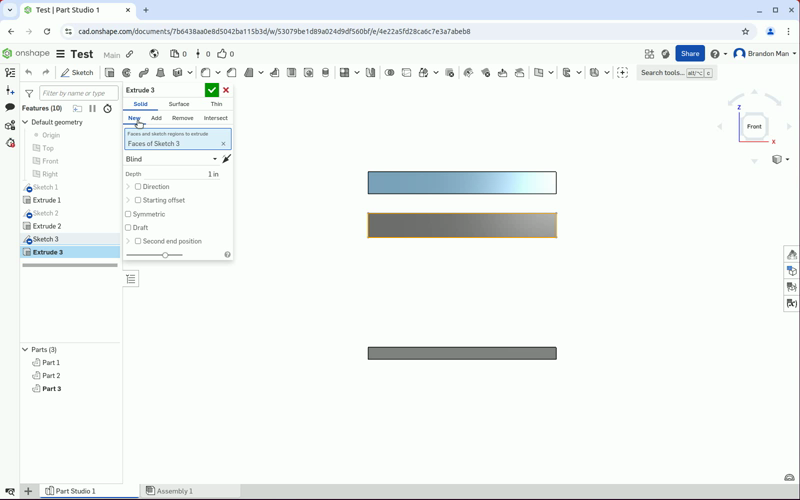
click(137, 120)
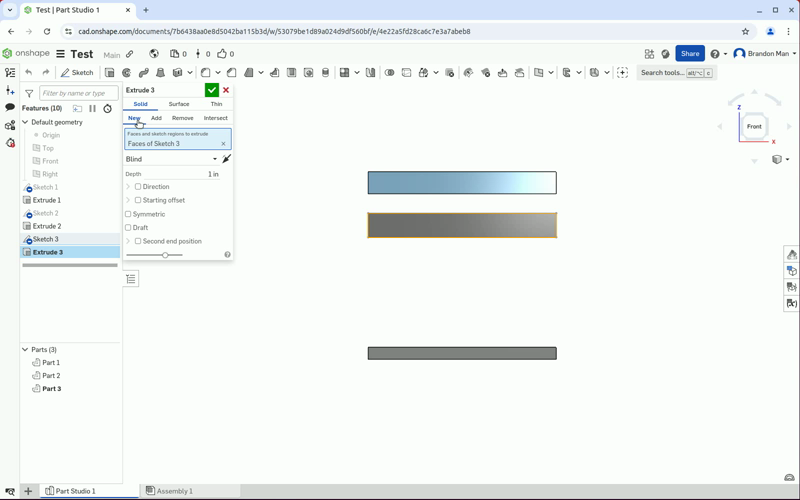
key(tab, 4)
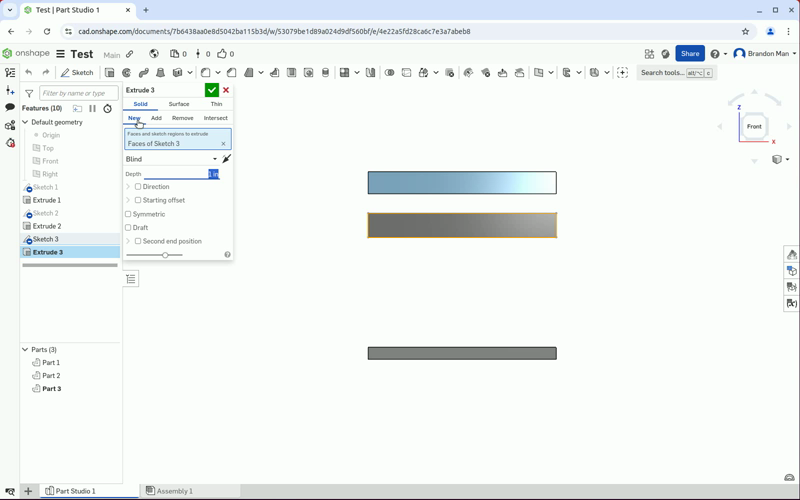
text(4.814)
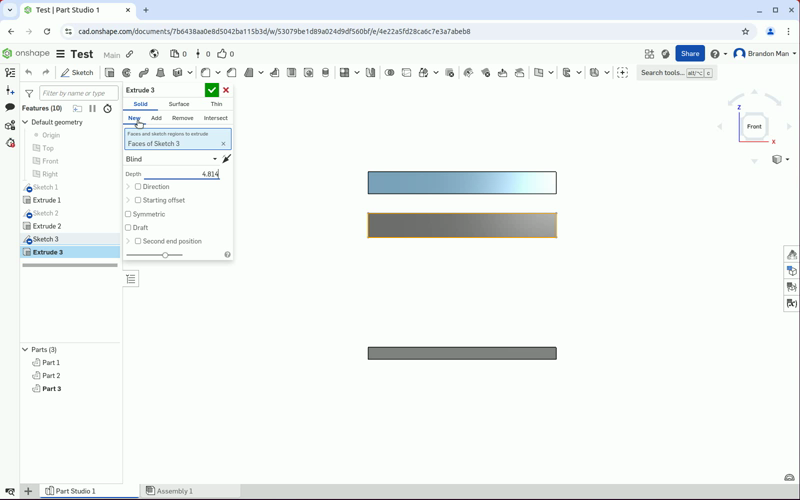
key(enter)
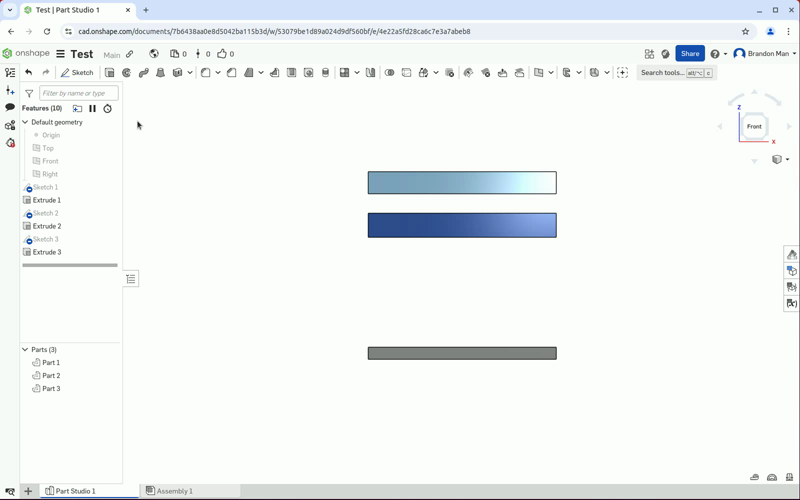
key(shift+h)
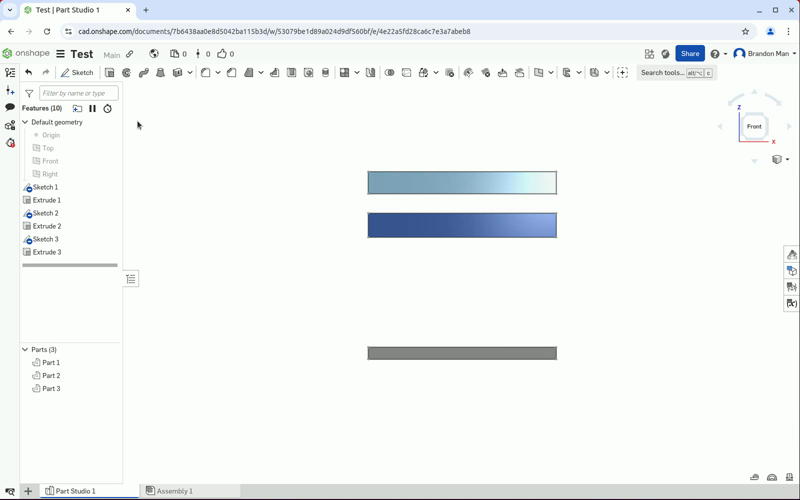
key(shift+h)
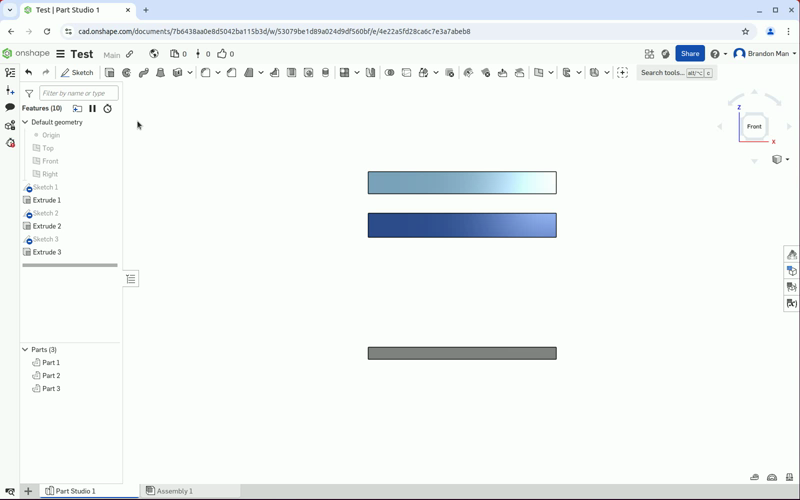
mouse_move(73, 189)
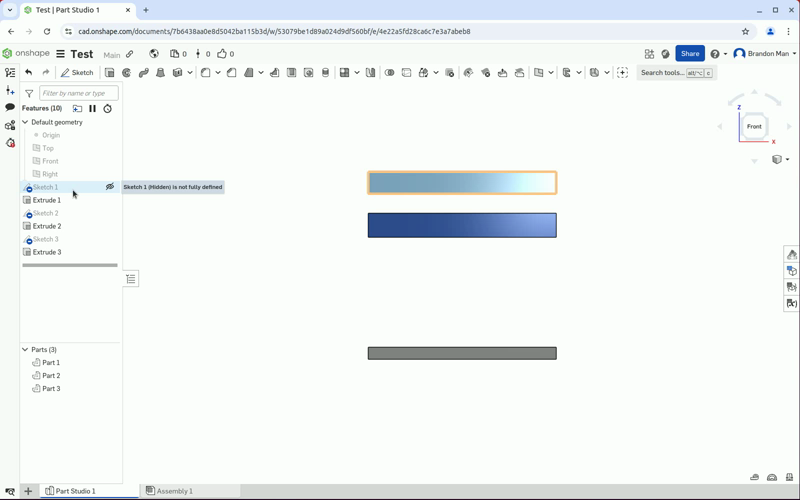
click(73, 189)
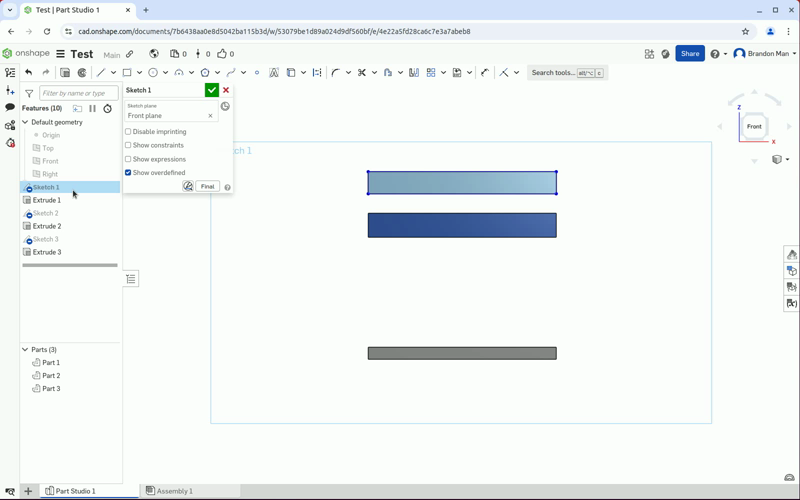
mouse_move(229, 92)
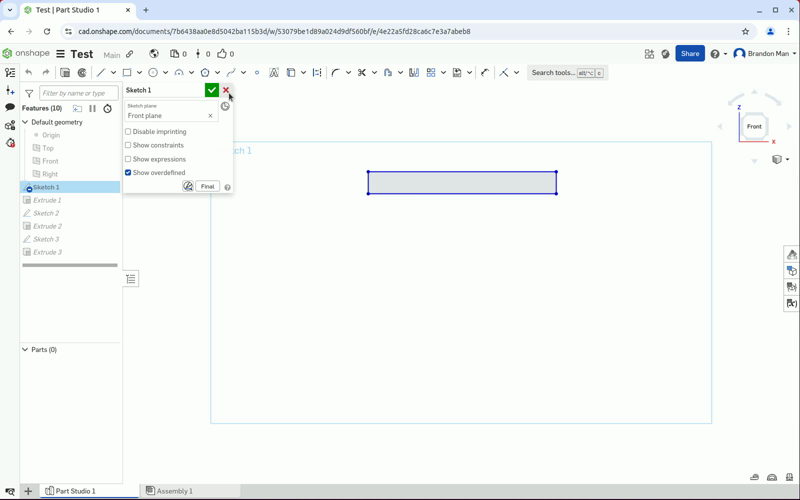
click(229, 92)
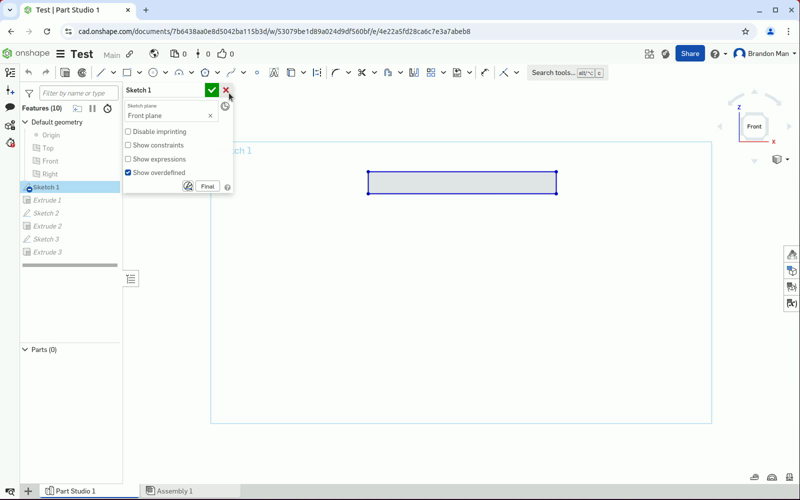
key(shift+s)
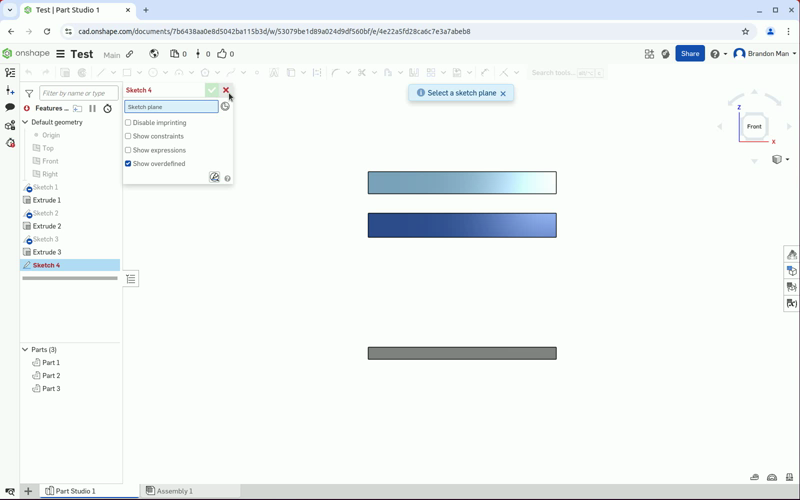
mouse_move(73, 163)
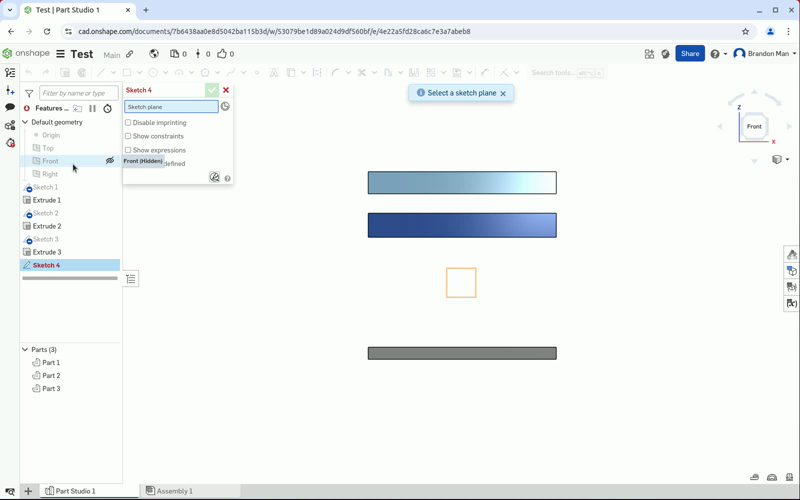
click(73, 163)
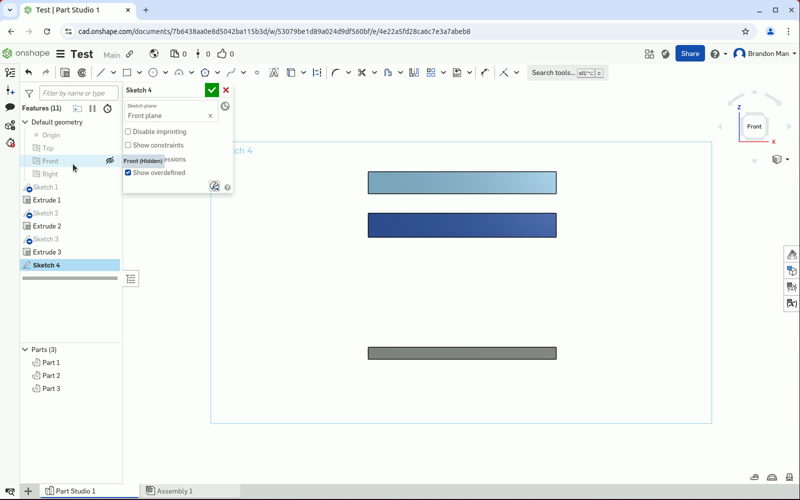
mouse_move(73, 352)
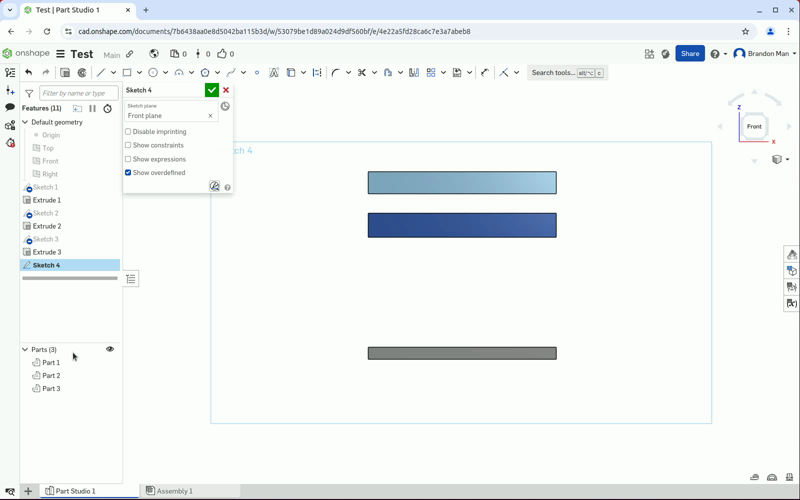
key(y)
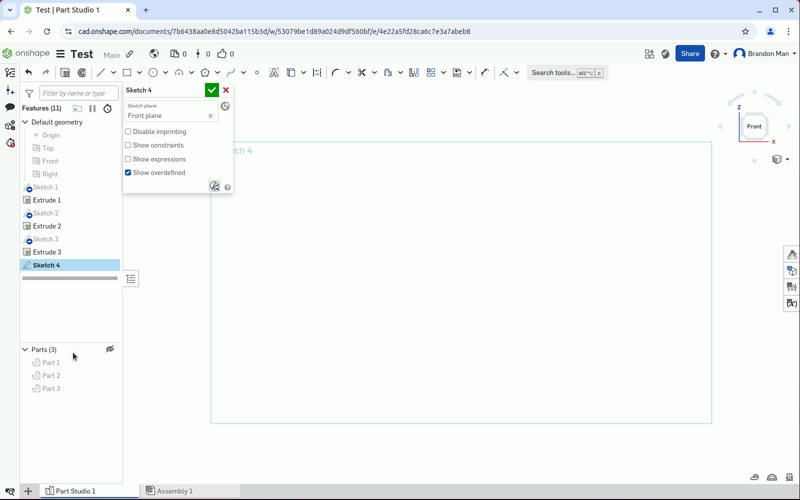
key(l)
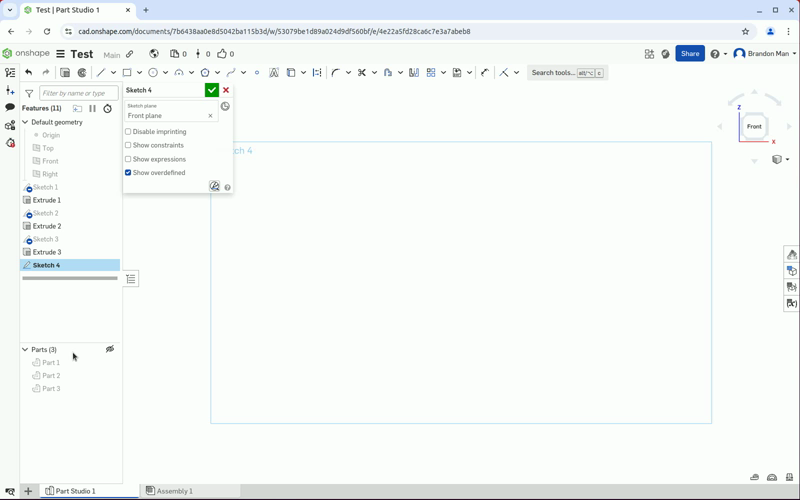
key_down(shift)
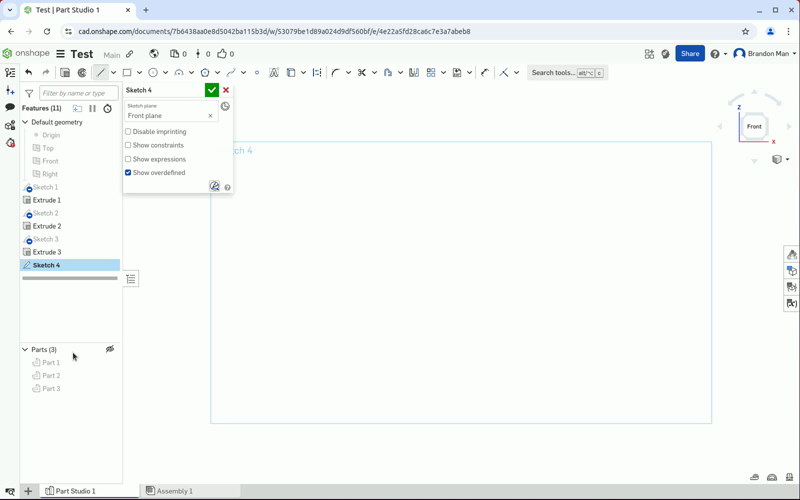
mouse_move(368, 300)
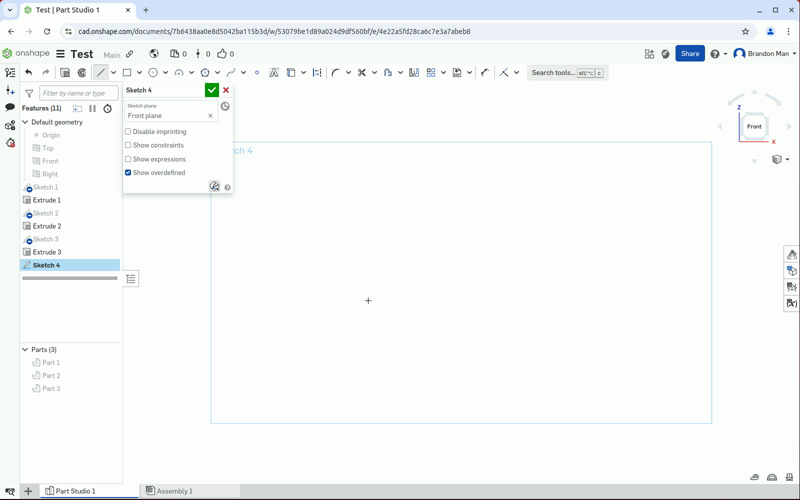
click(368, 300)
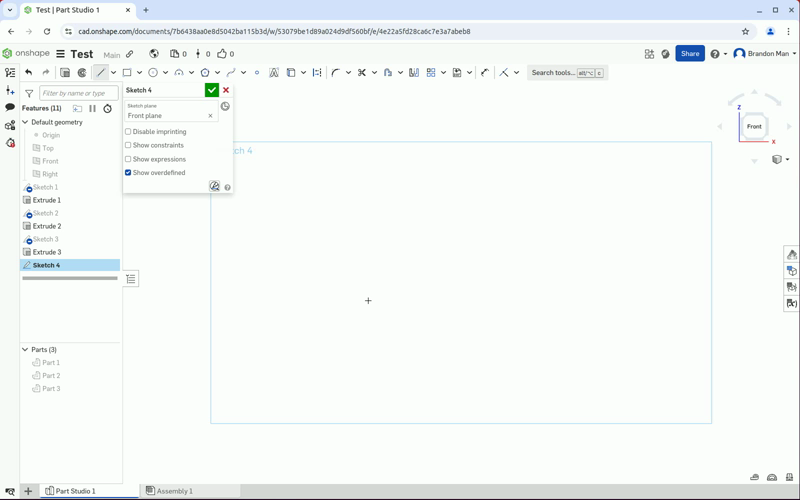
key_up(shift)
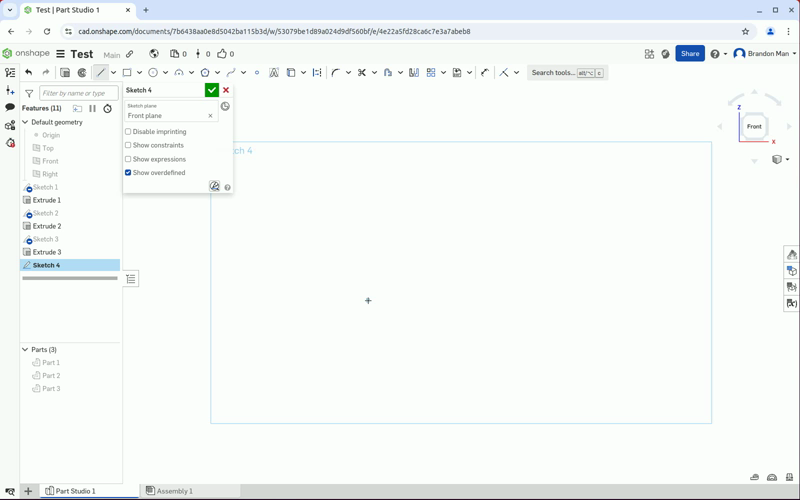
key_down(shift)
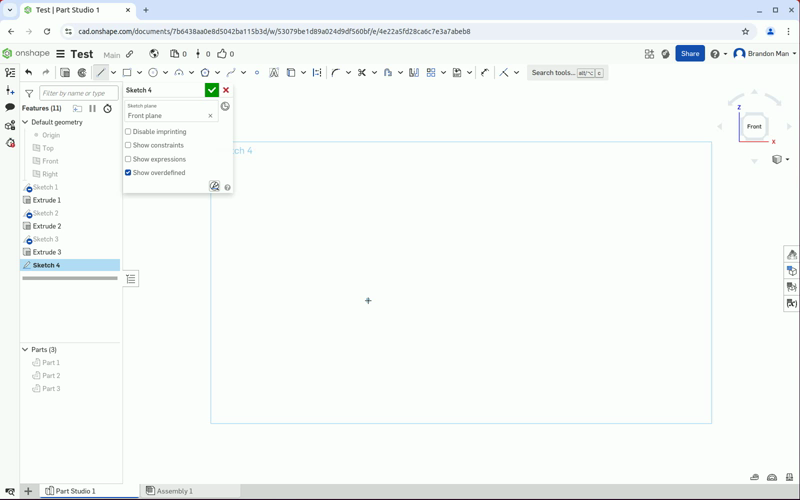
mouse_move(556, 300)
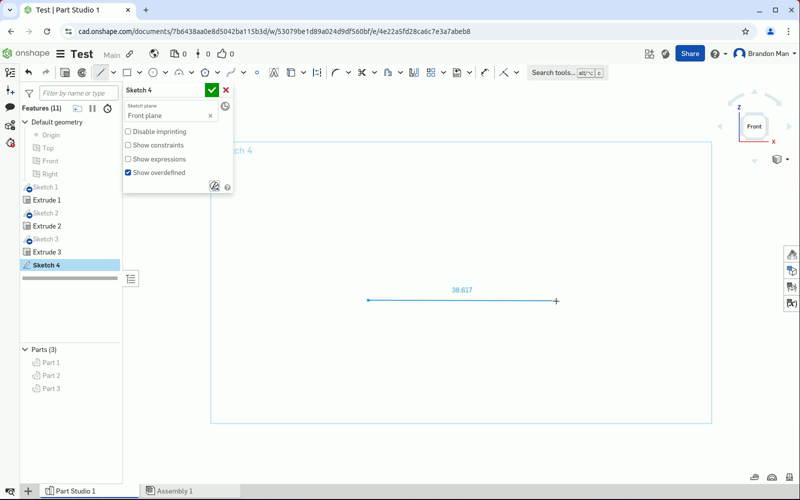
click(556, 300)
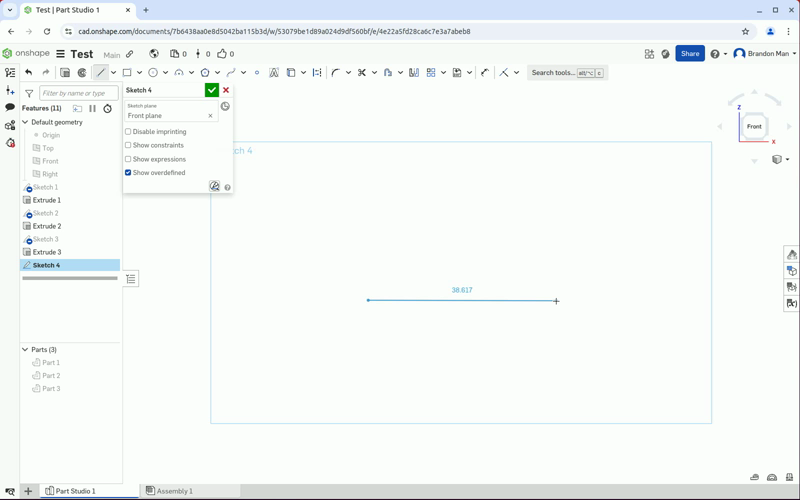
key_up(shift)
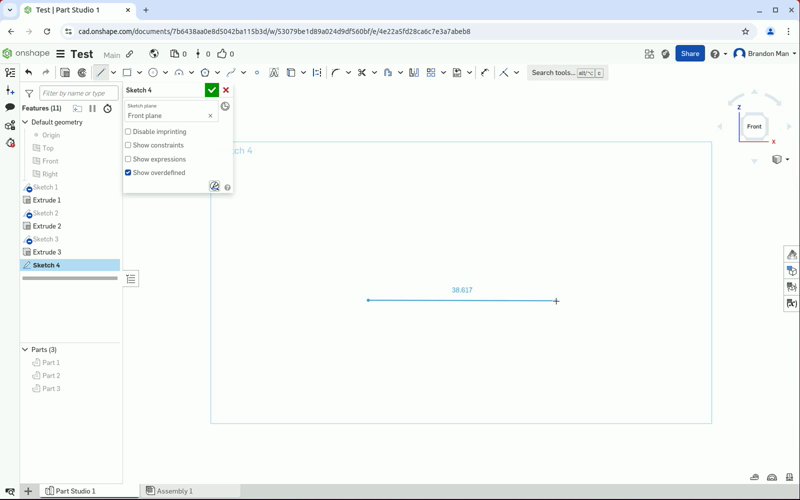
key_down(shift)
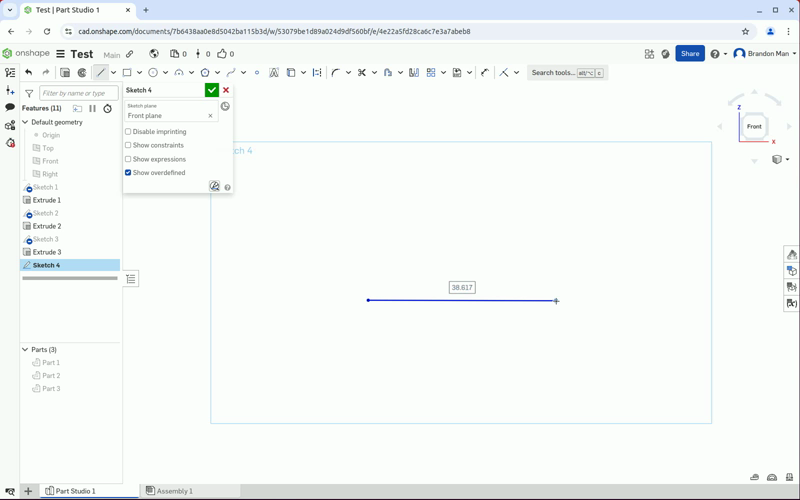
mouse_move(586, 300)
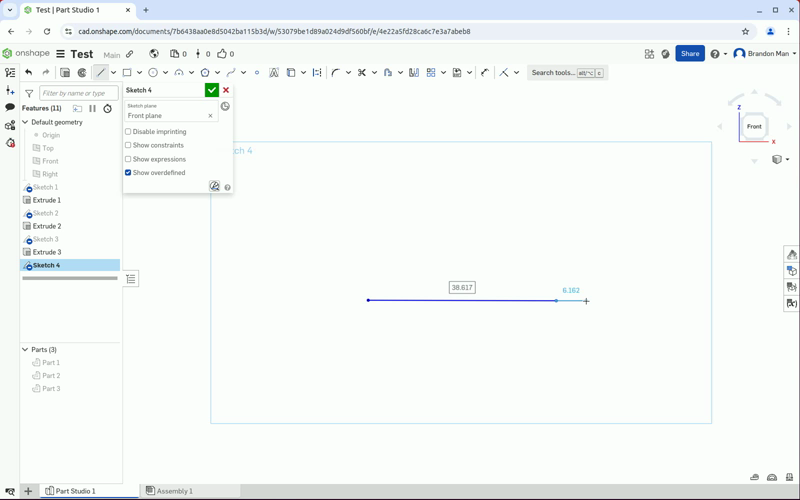
mouse_move(556, 264)
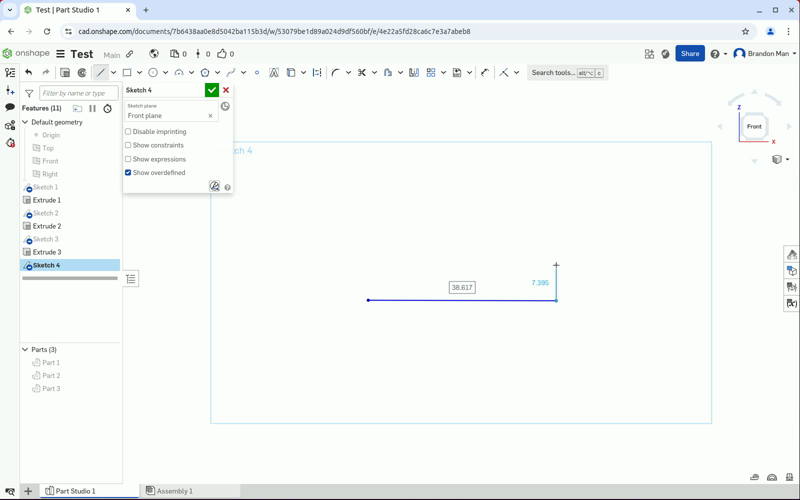
click(556, 264)
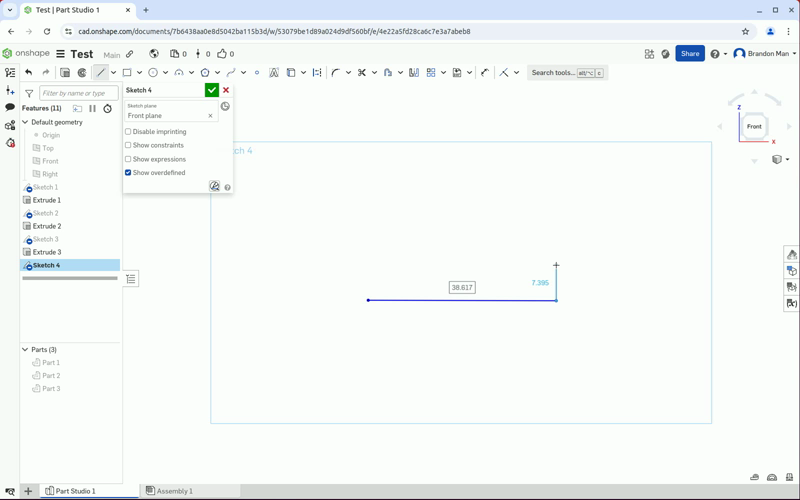
key_up(shift)
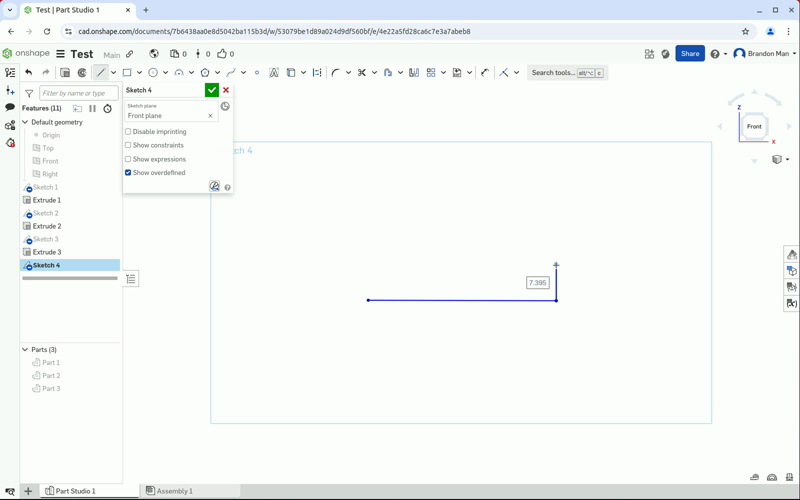
key_down(shift)
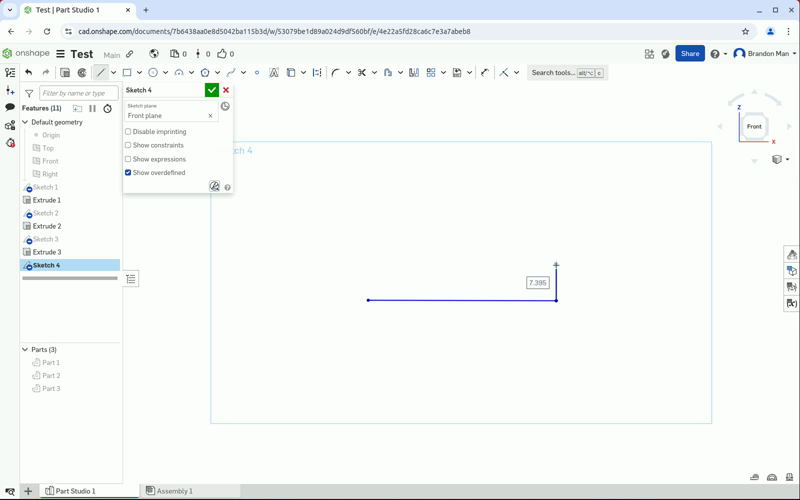
mouse_move(368, 264)
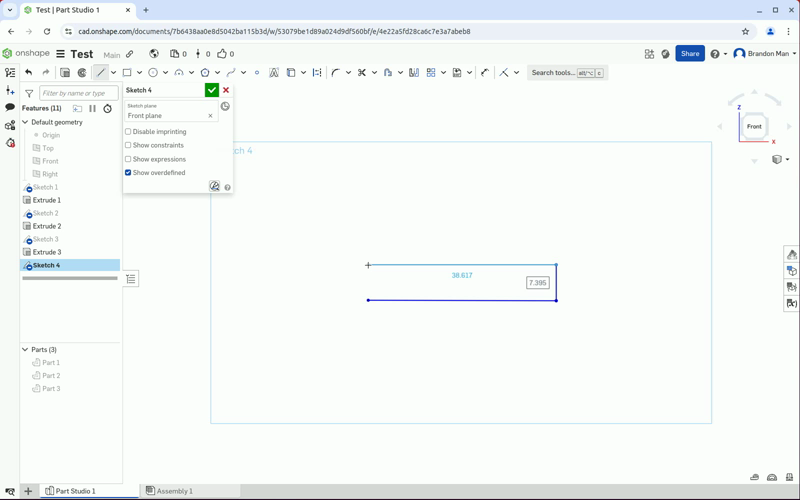
click(368, 264)
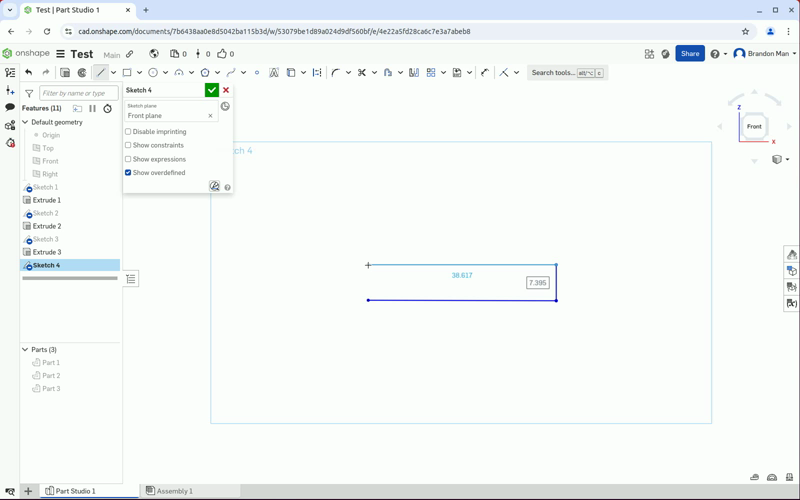
key_up(shift)
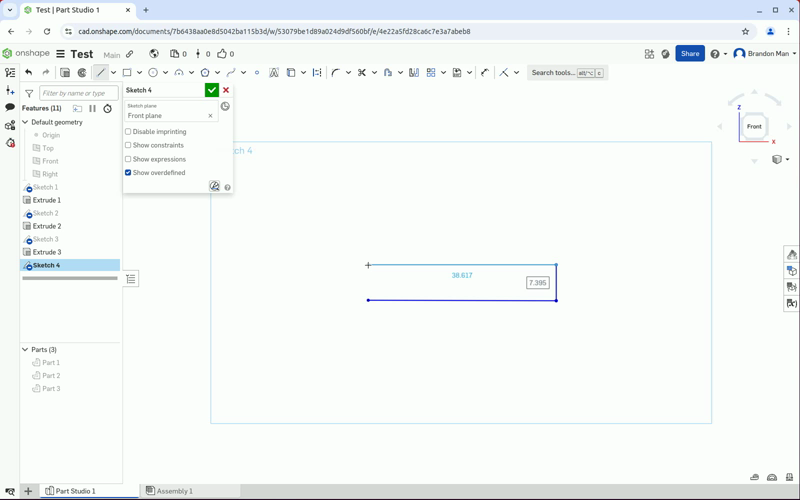
mouse_move(398, 264)
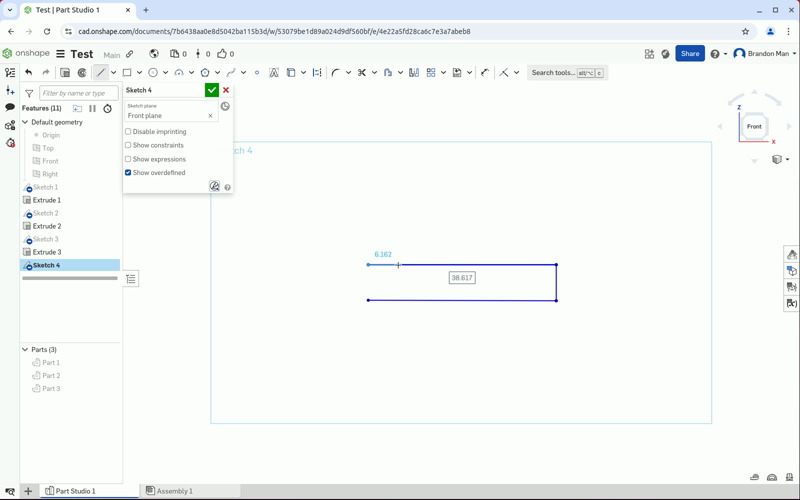
key_down(shift)
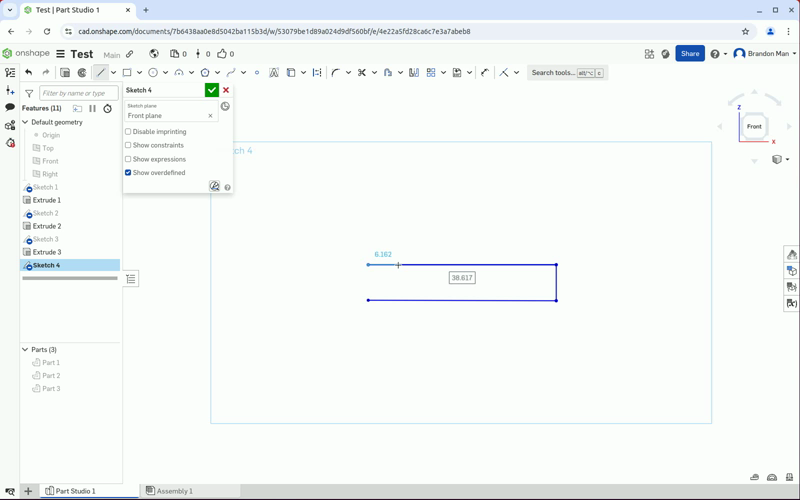
mouse_move(368, 300)
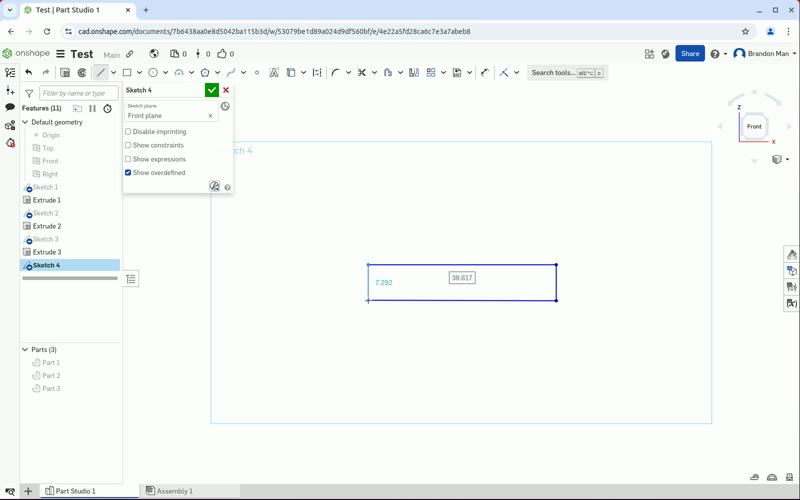
key_up(shift)
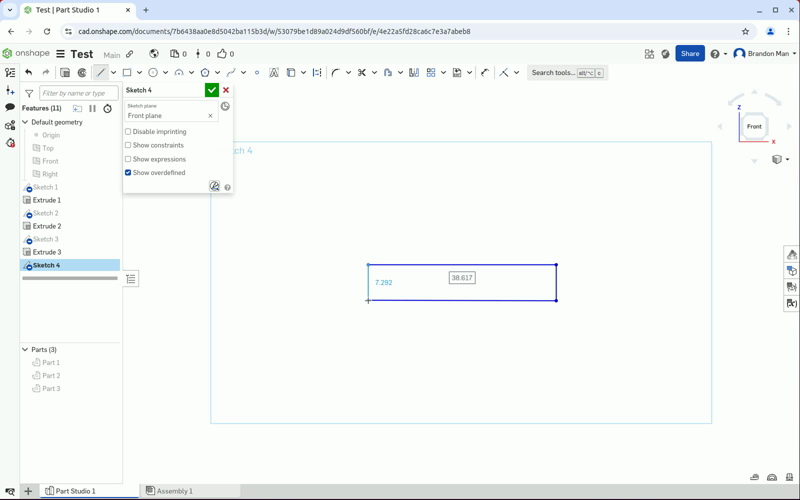
click(368, 300)
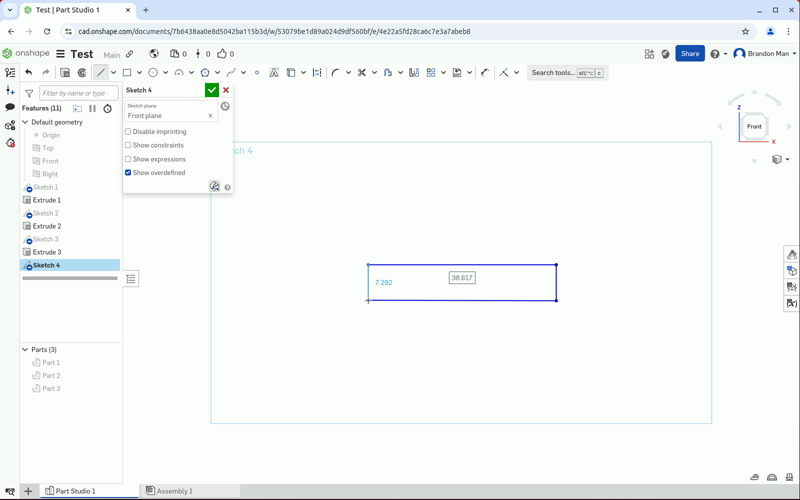
key(esc)
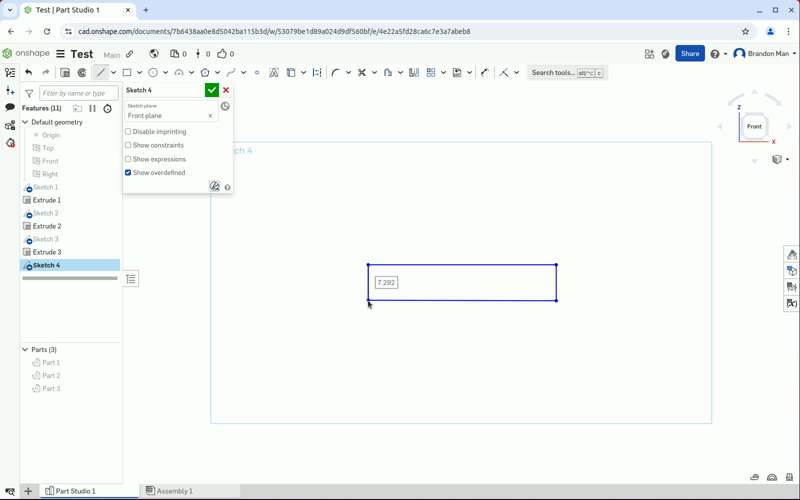
mouse_move(469, 291)
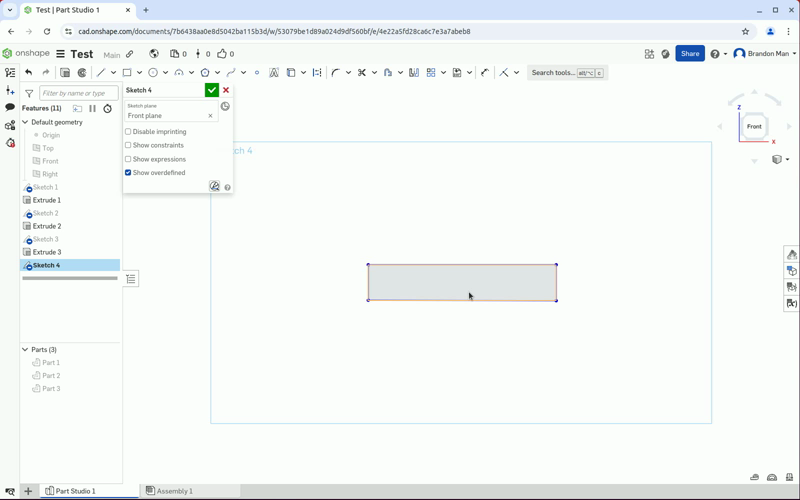
click(469, 291)
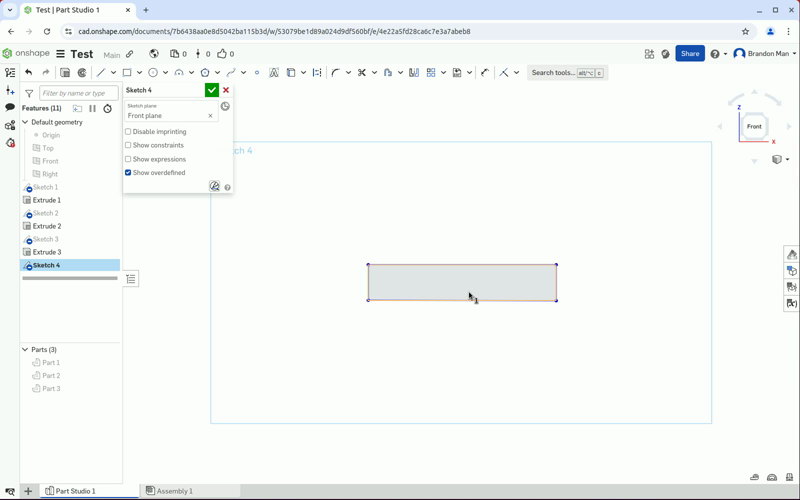
mouse_move(73, 352)
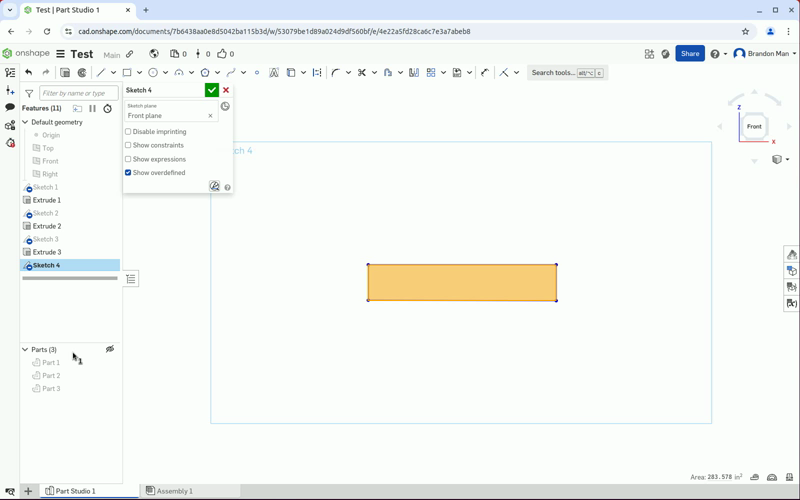
key(shift+y)
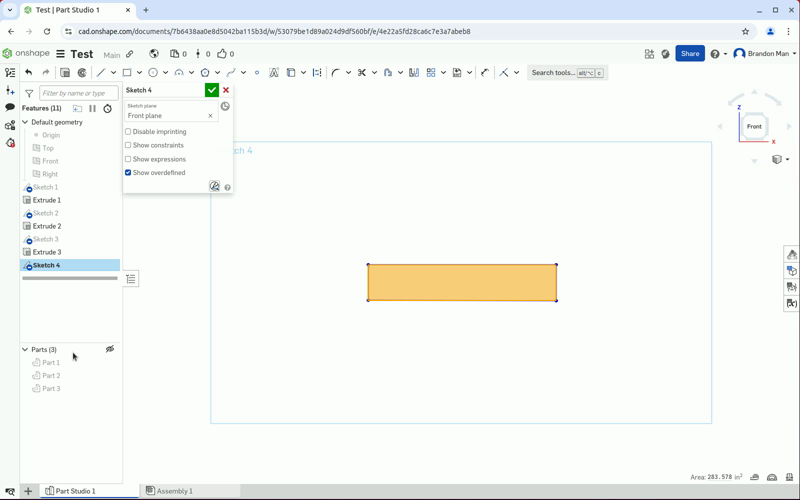
key(shift+e)
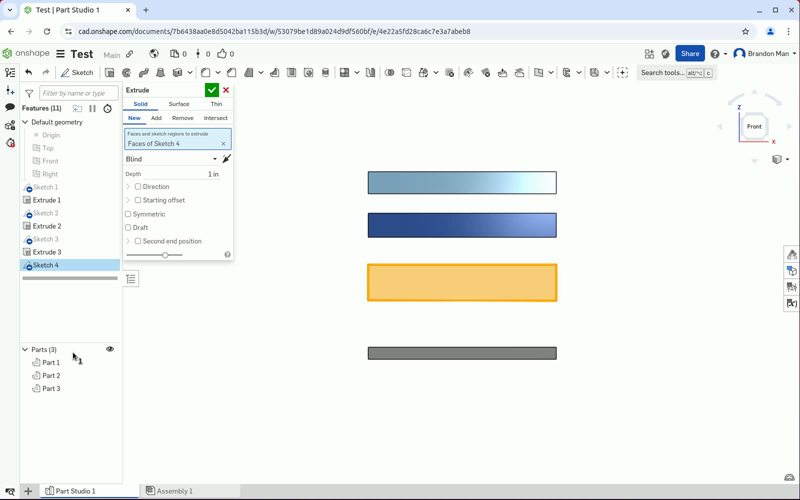
mouse_move(143, 106)
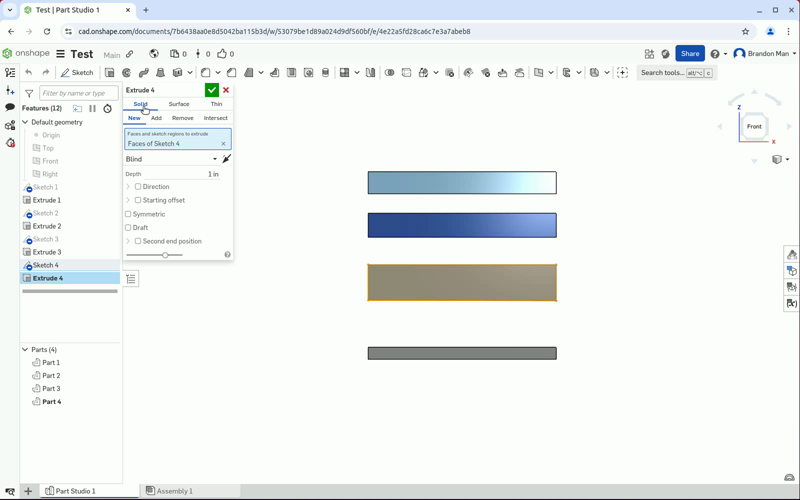
click(143, 106)
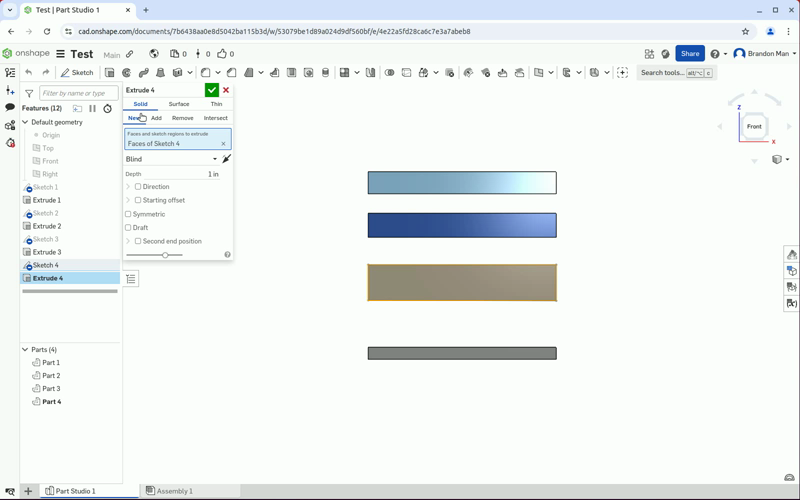
mouse_move(137, 120)
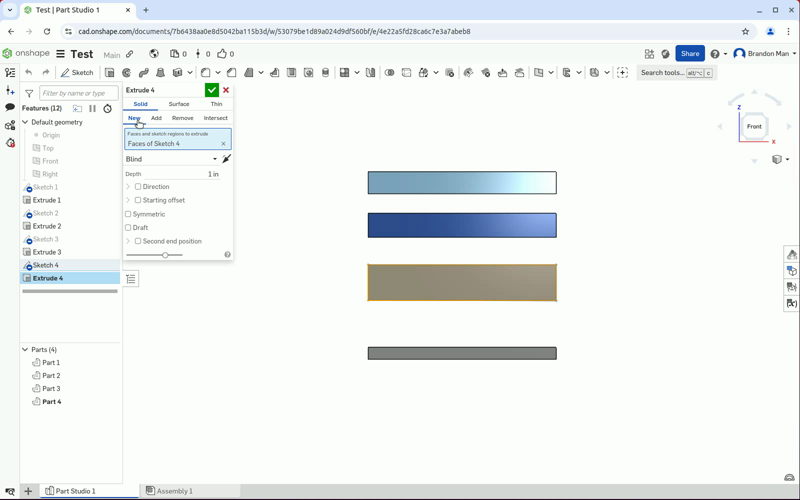
click(137, 120)
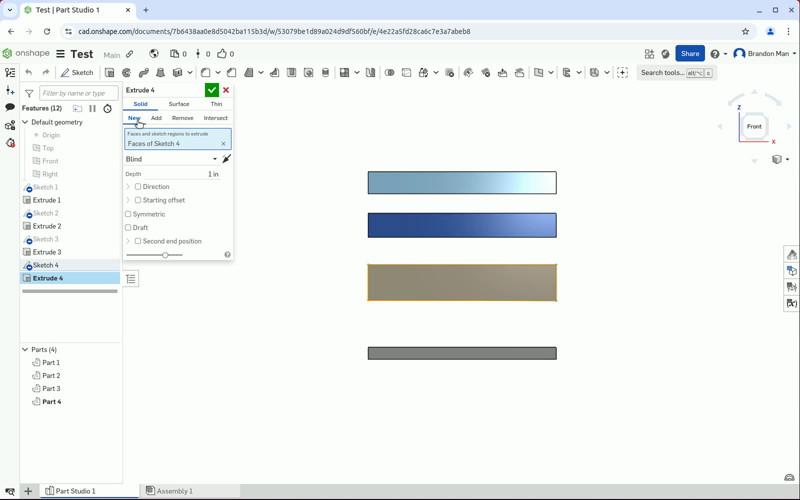
key(tab, 4)
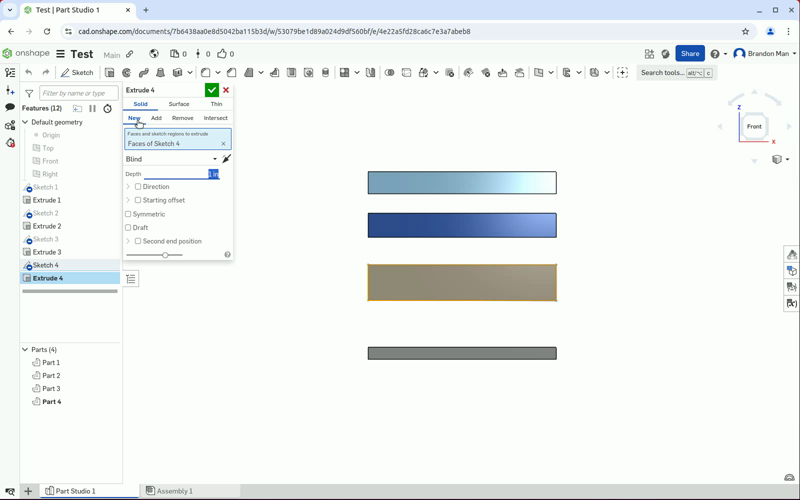
text(4.814)
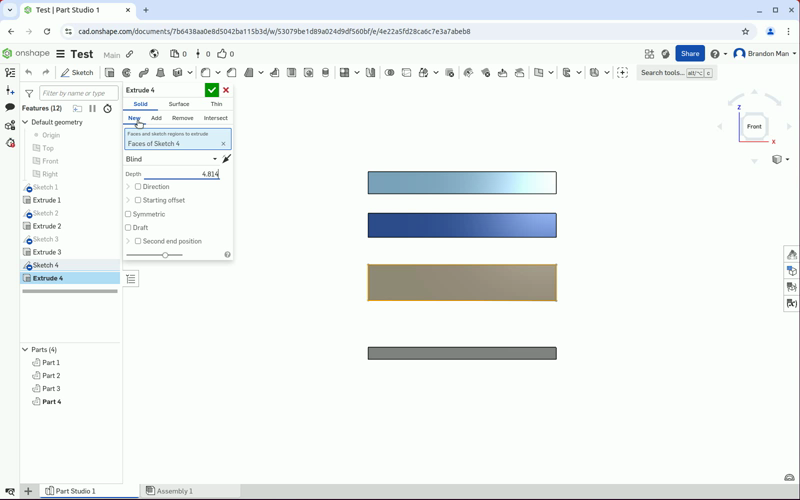
key(enter)
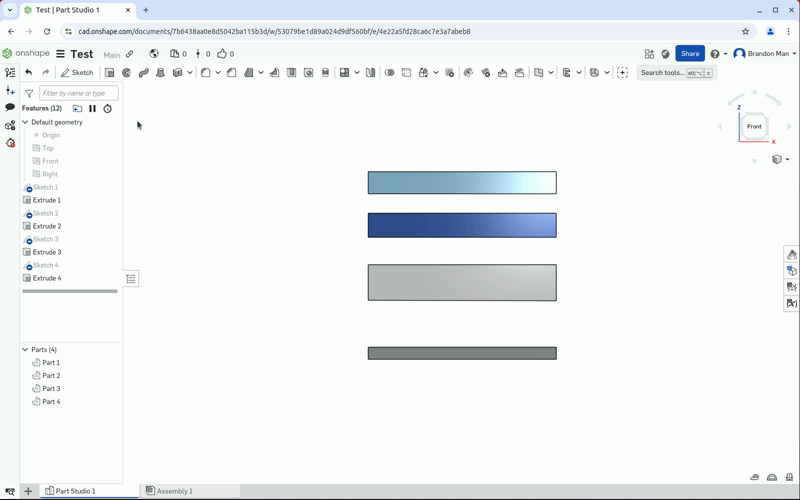
key(shift+h)
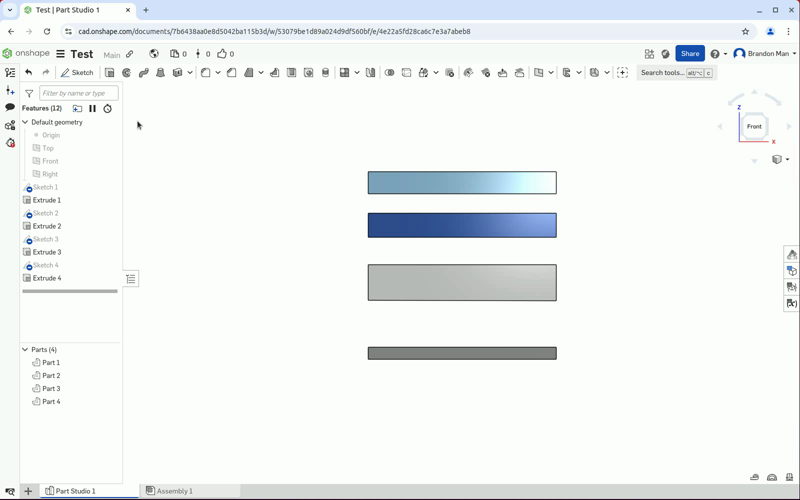
key(shift+h)
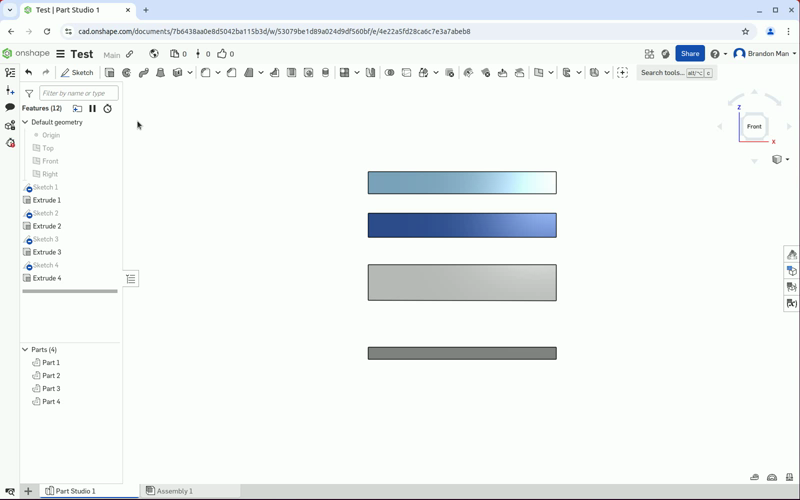
mouse_move(73, 189)
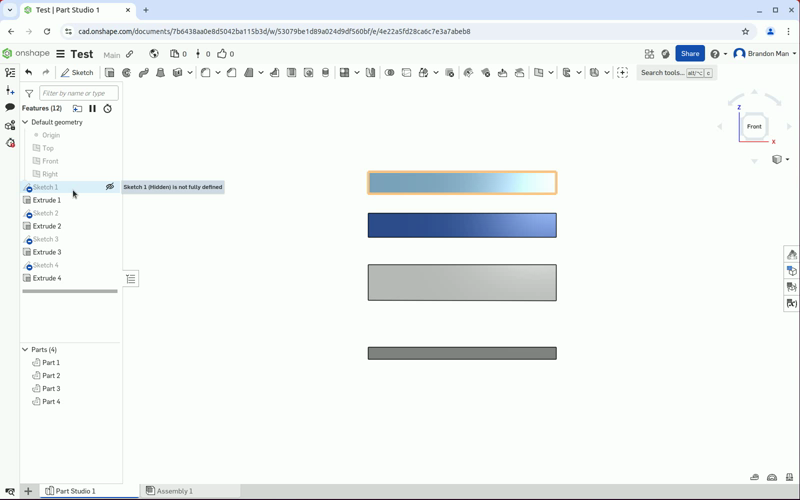
click(73, 189)
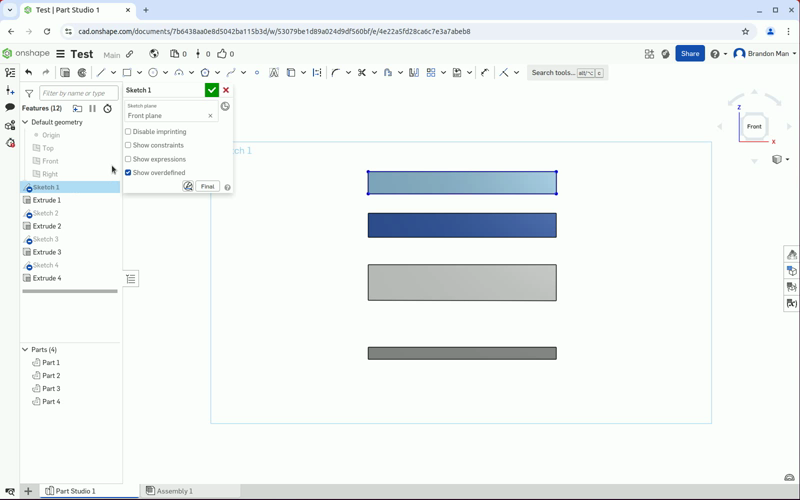
mouse_move(229, 92)
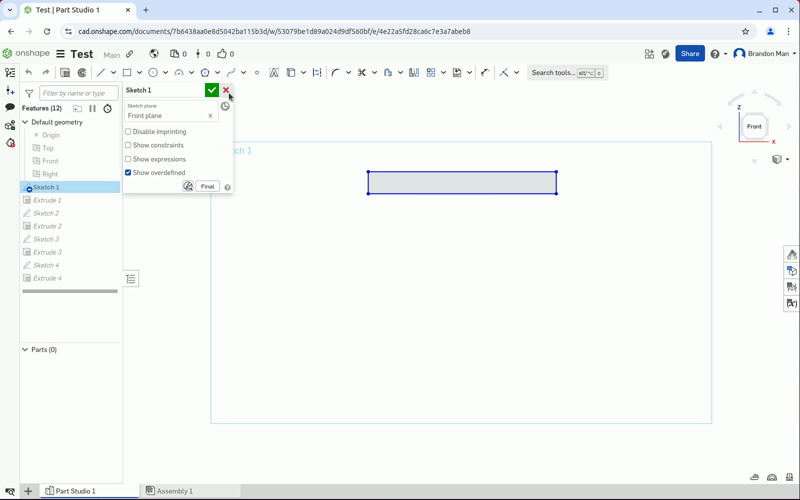
click(229, 92)
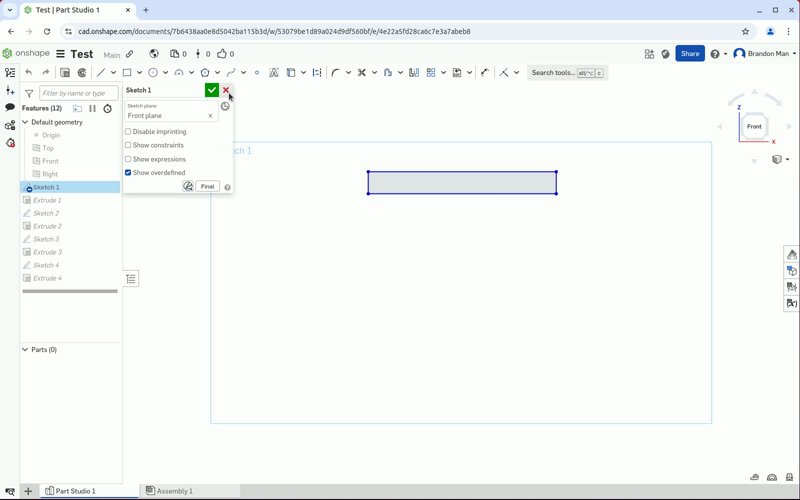
key(shift+s)
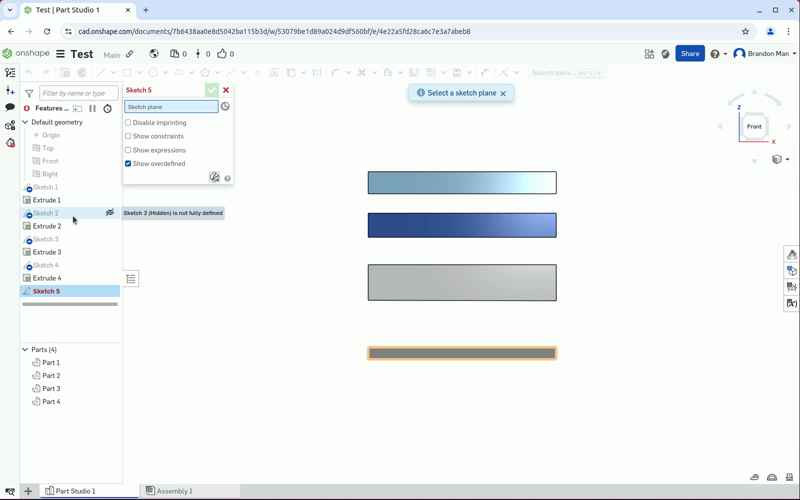
scroll(3)
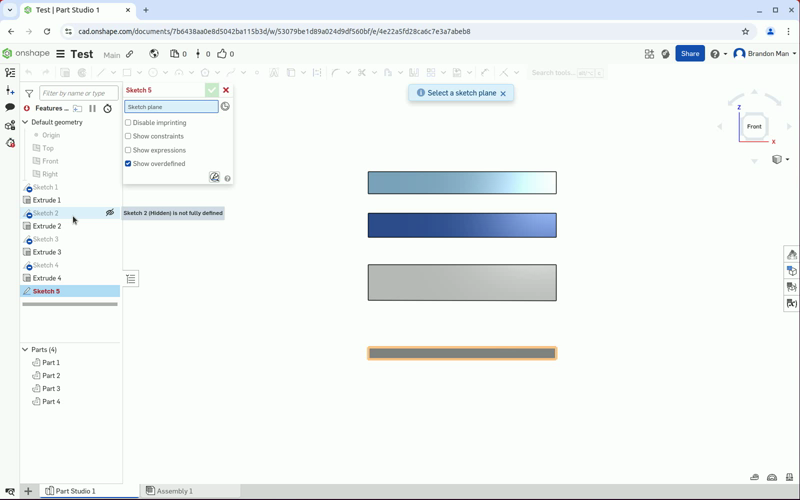
mouse_move(73, 163)
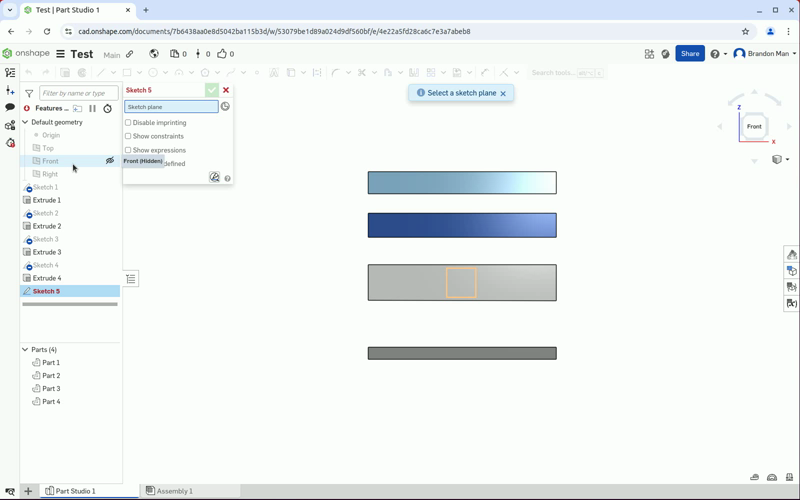
click(73, 163)
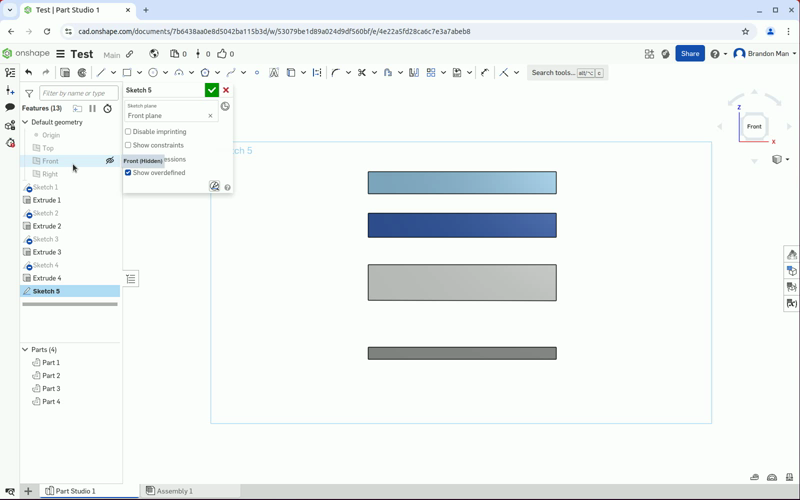
mouse_move(73, 352)
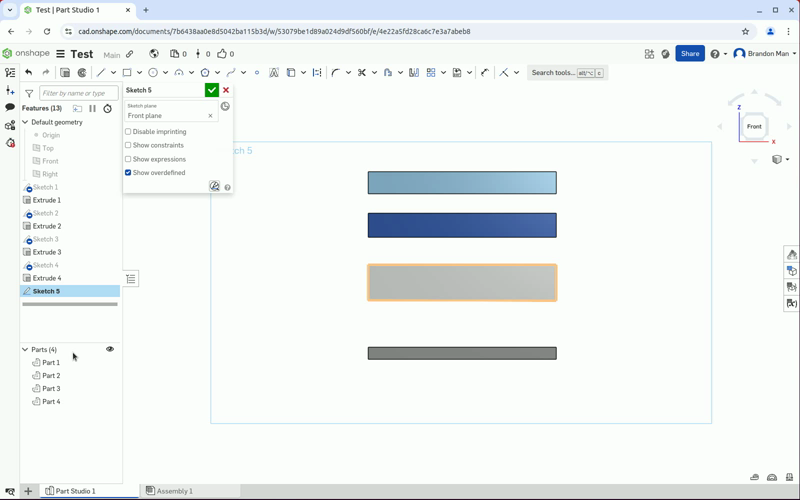
key(y)
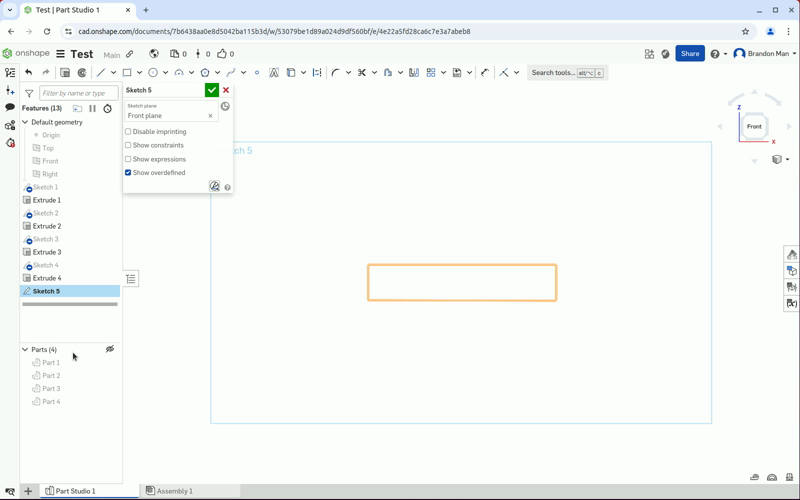
key(l)
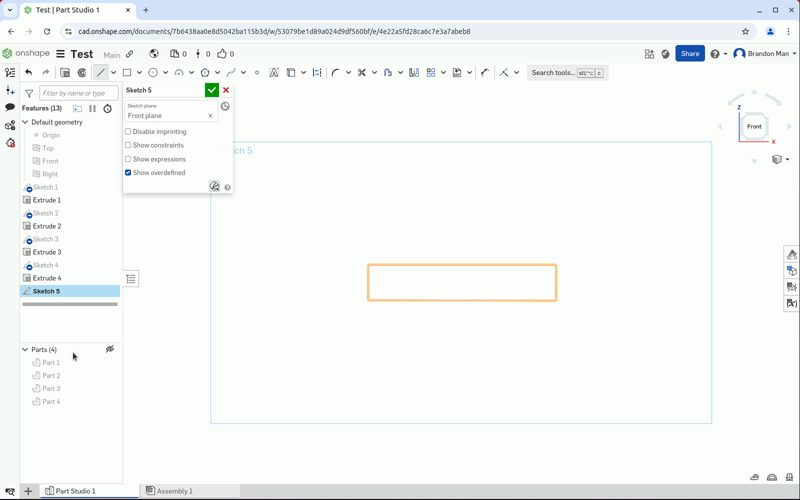
key_down(shift)
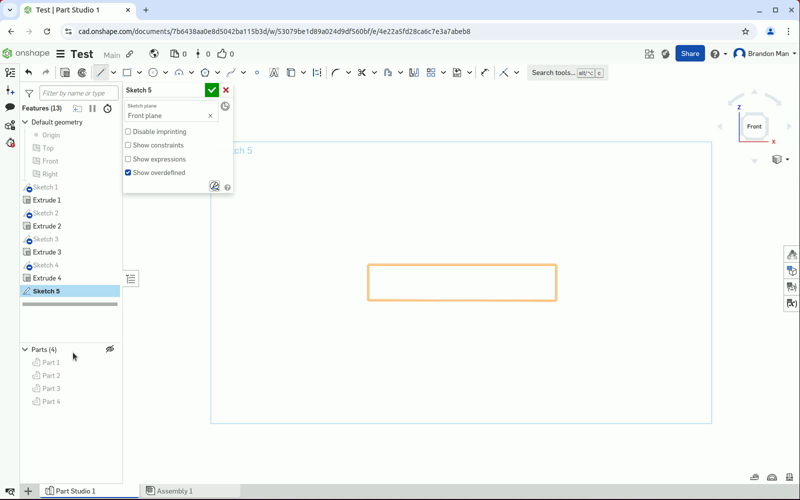
mouse_move(368, 335)
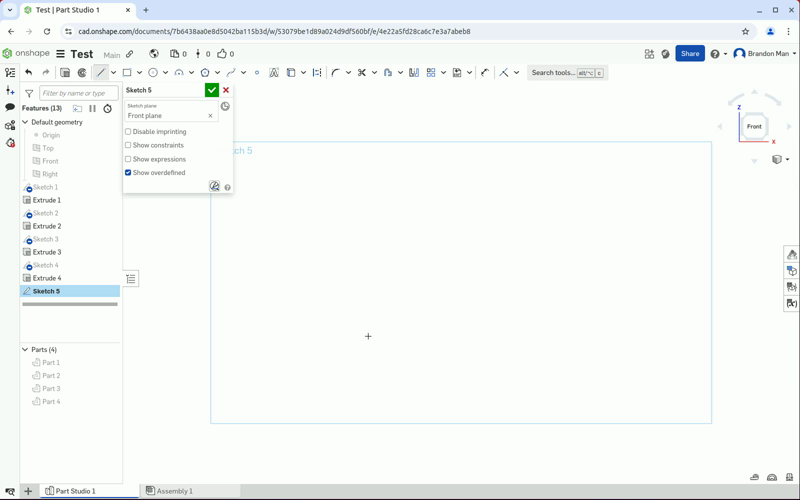
click(368, 335)
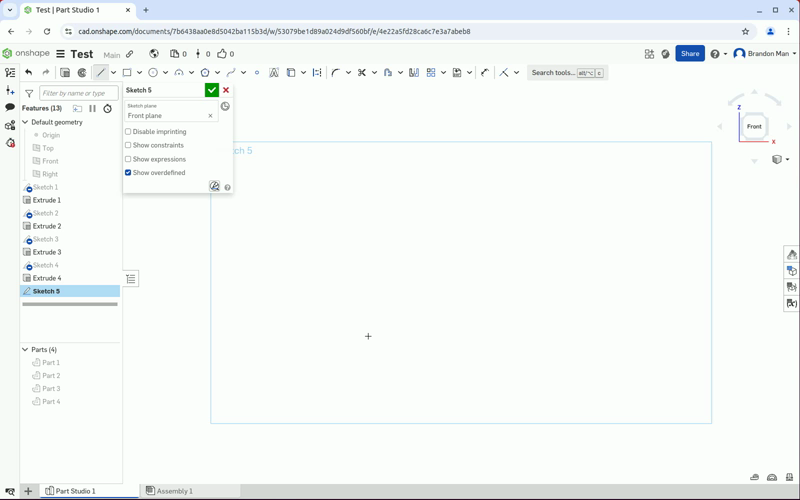
key_up(shift)
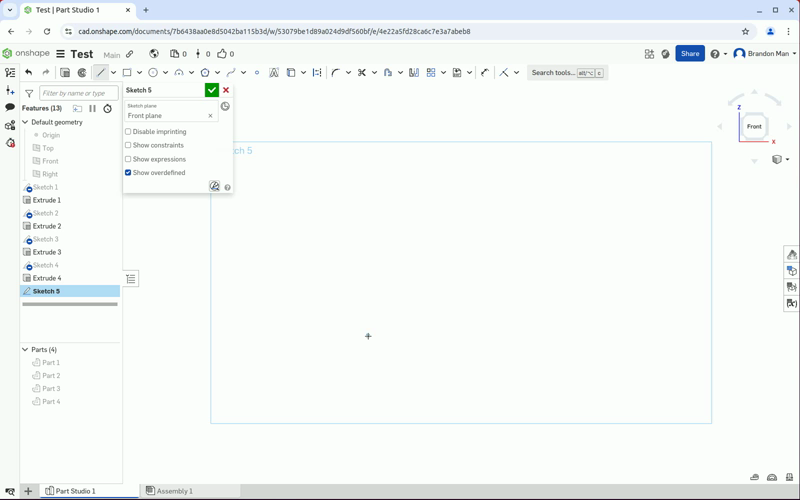
key_down(shift)
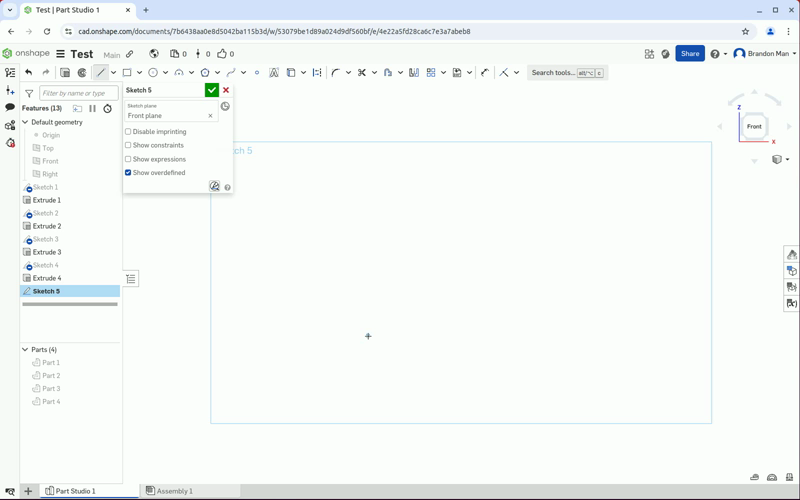
mouse_move(556, 335)
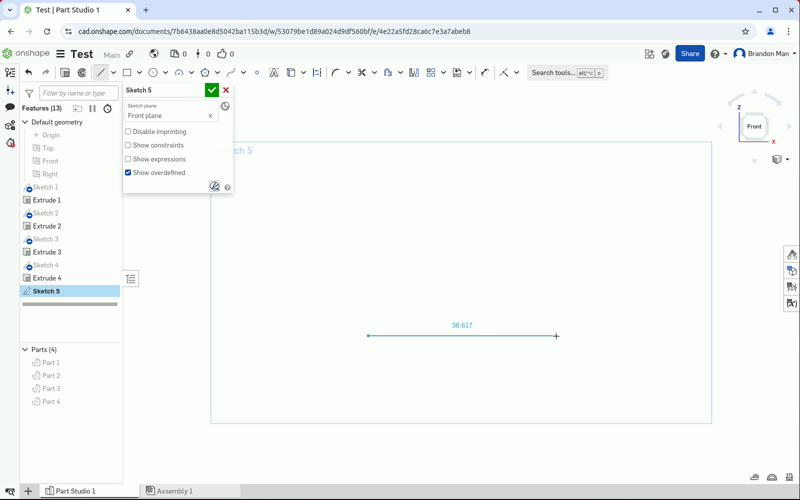
click(556, 335)
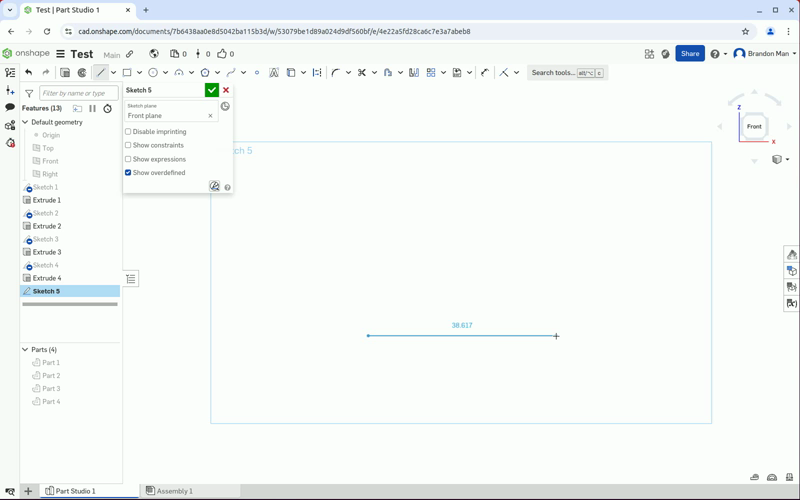
key_up(shift)
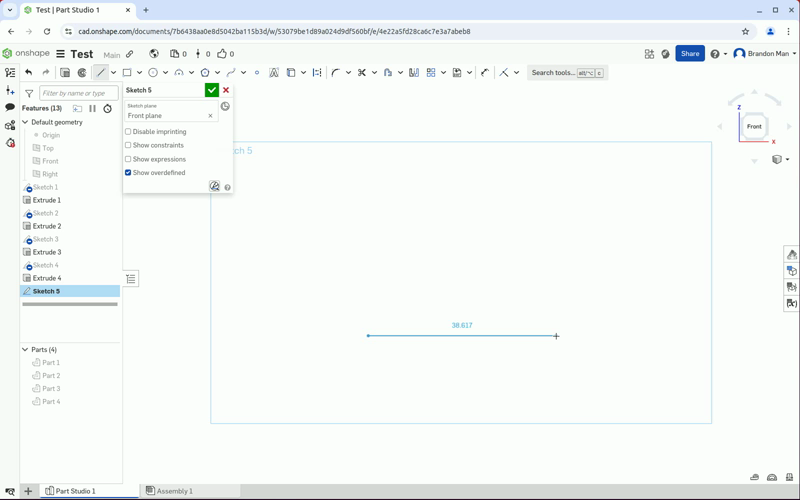
key_down(shift)
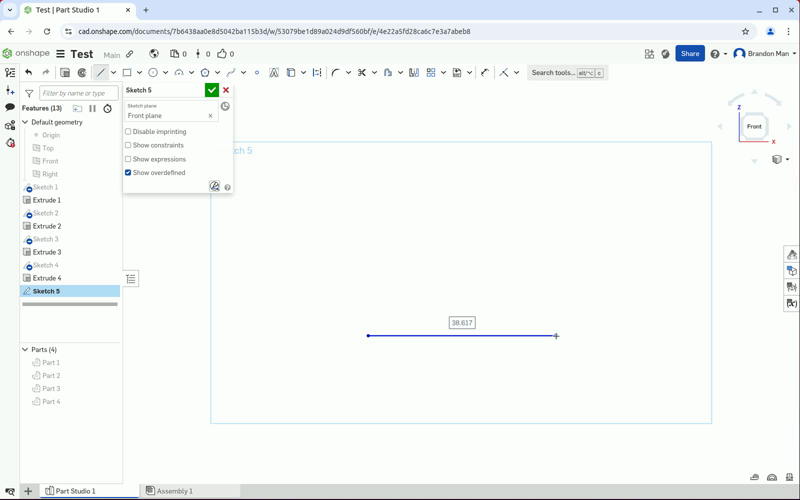
mouse_move(586, 335)
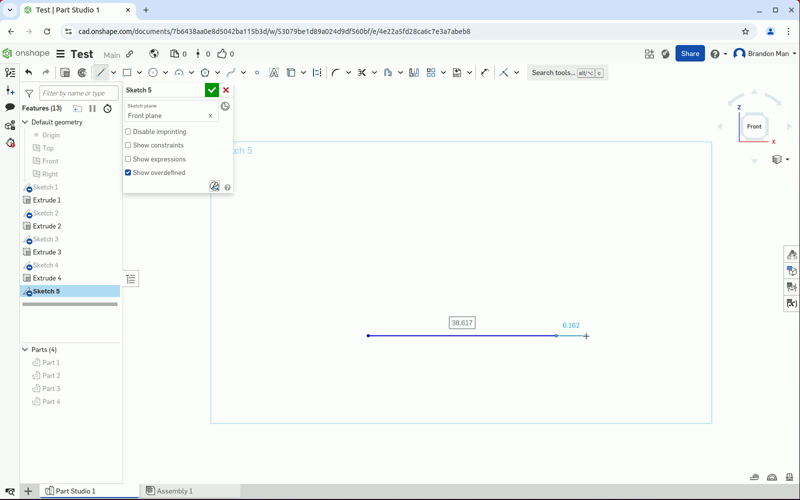
mouse_move(556, 319)
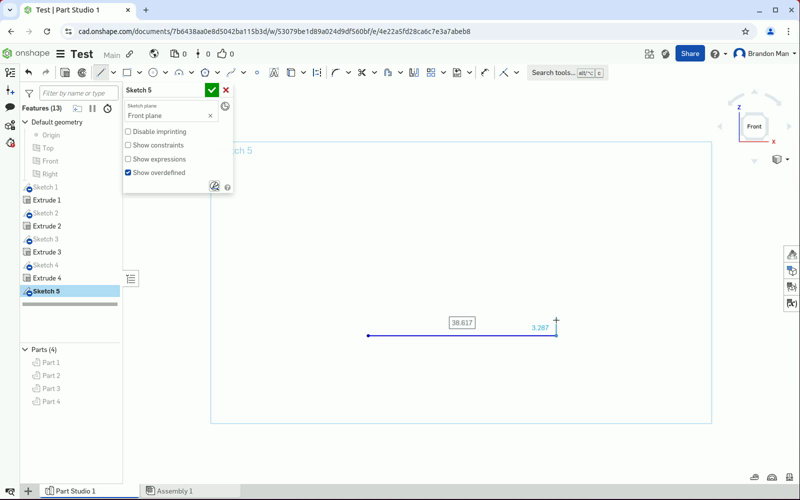
click(556, 319)
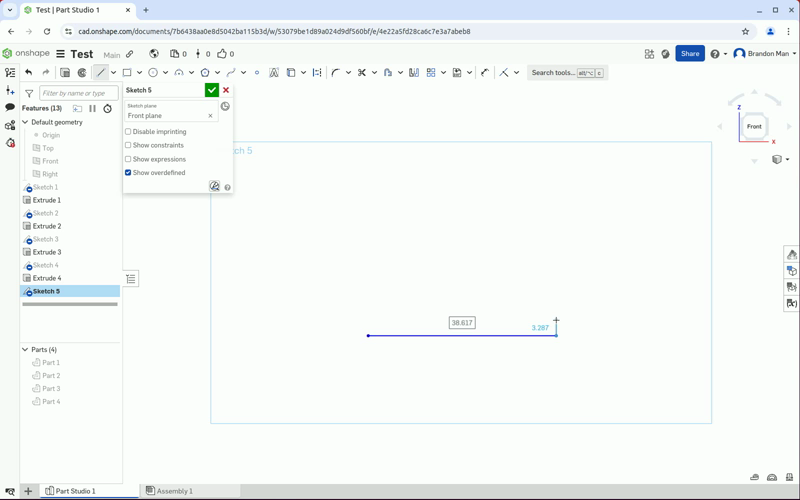
key_up(shift)
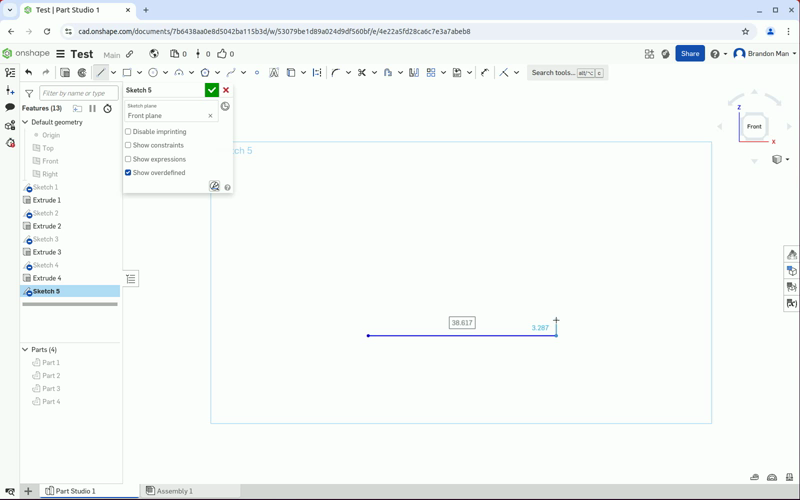
key_down(shift)
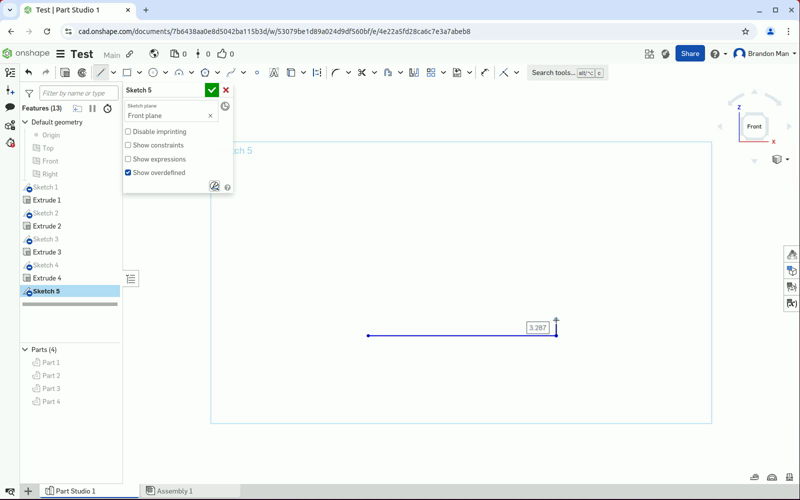
mouse_move(368, 319)
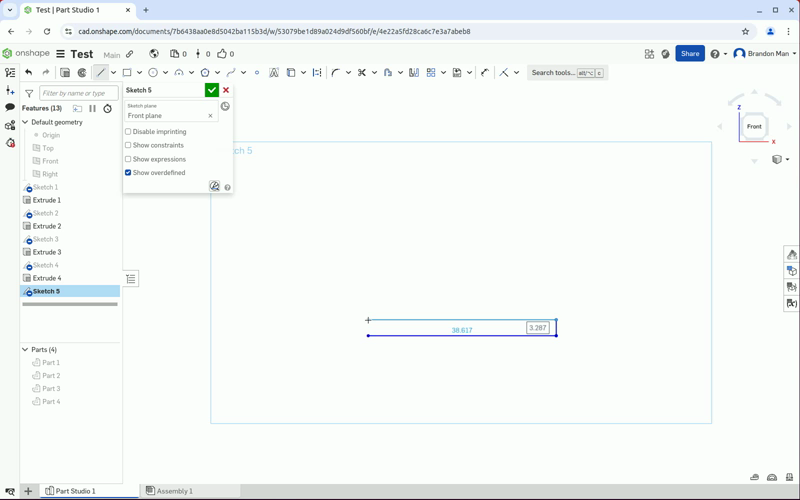
click(368, 319)
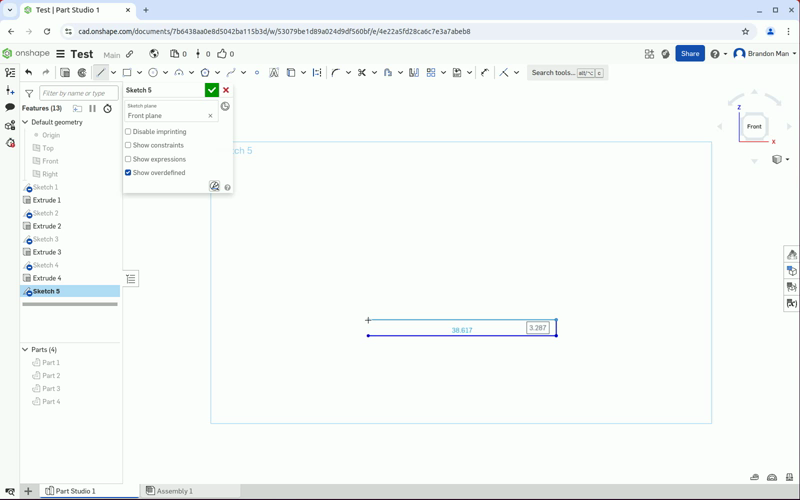
key_up(shift)
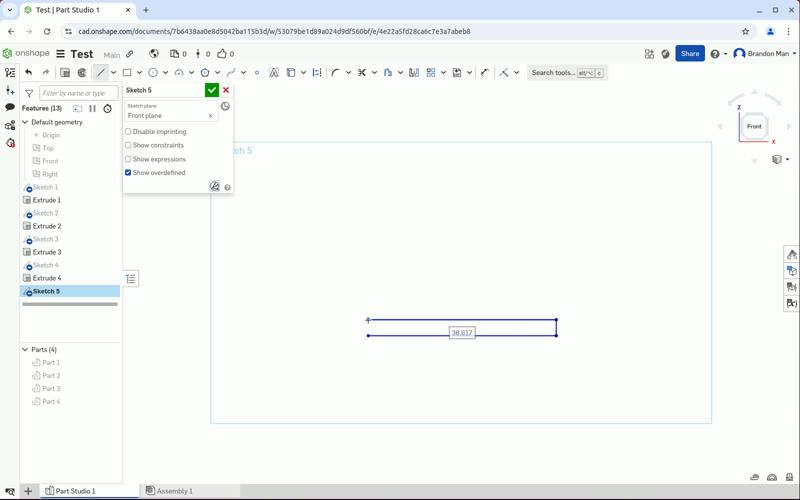
mouse_move(398, 319)
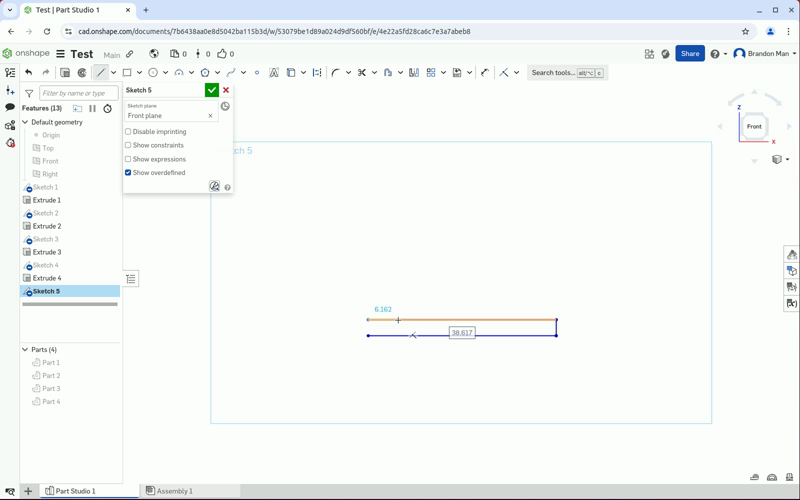
key_down(shift)
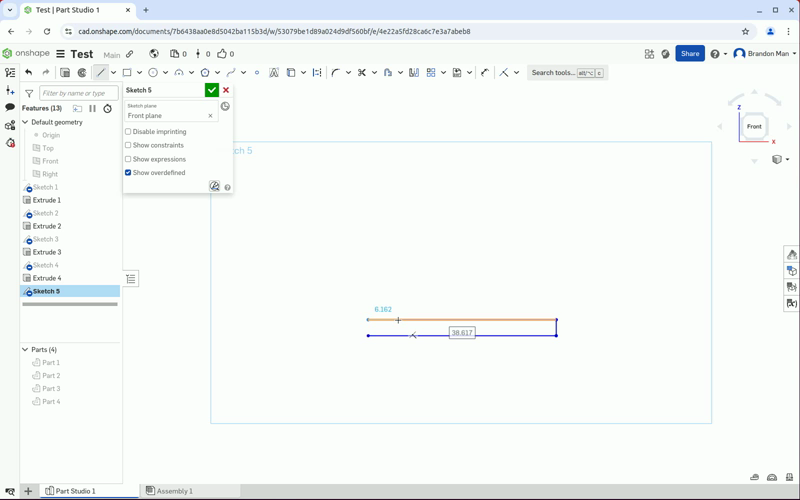
mouse_move(368, 335)
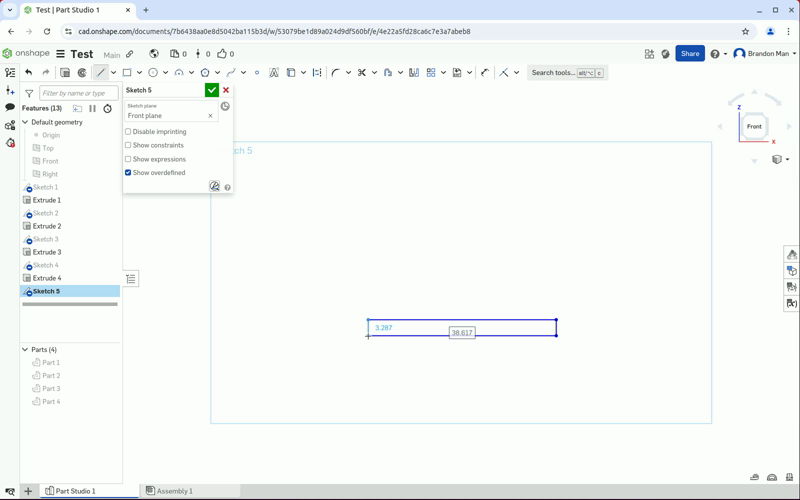
key_up(shift)
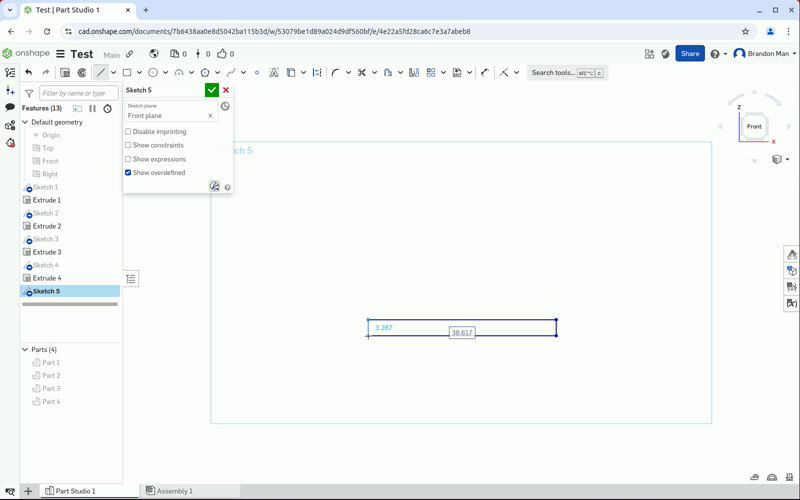
click(368, 335)
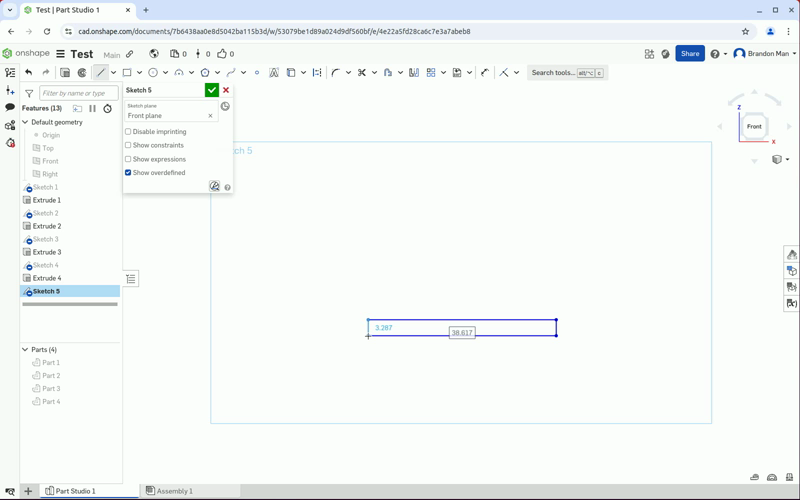
key(esc)
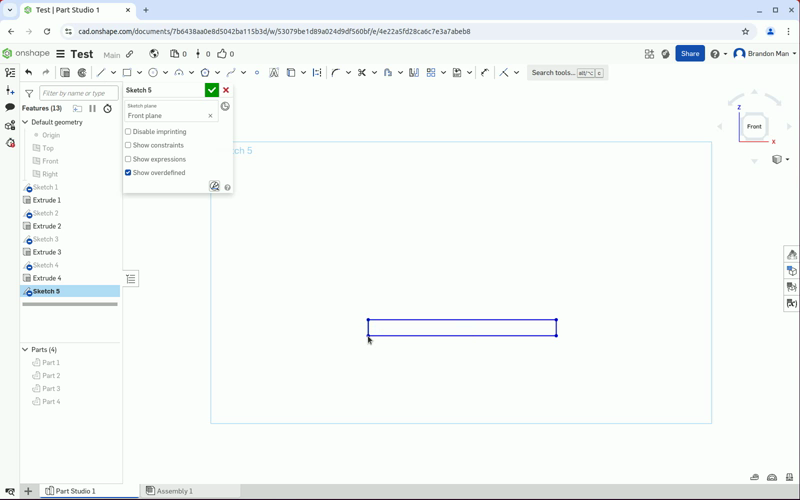
mouse_move(528, 324)
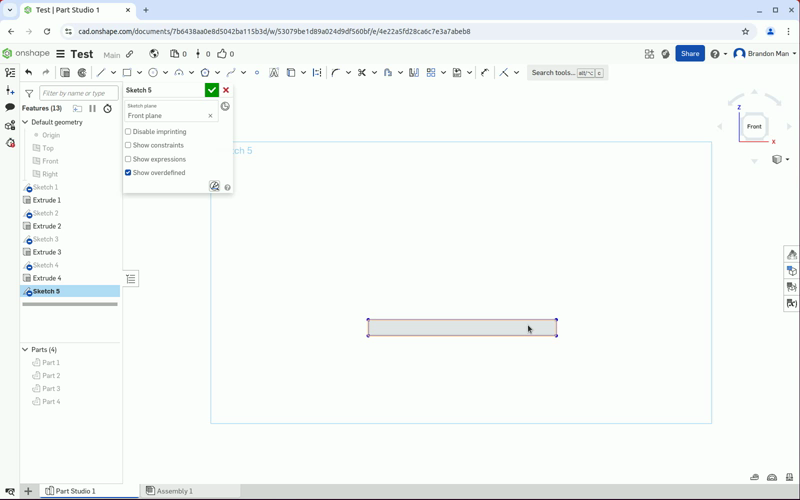
click(528, 324)
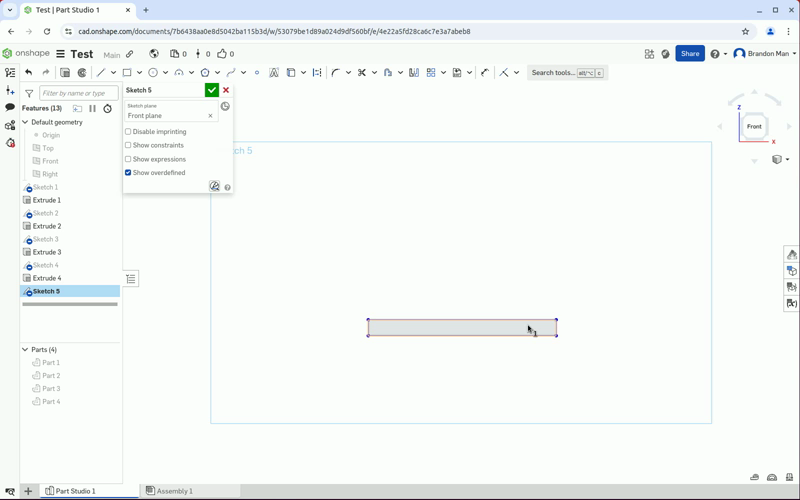
mouse_move(73, 352)
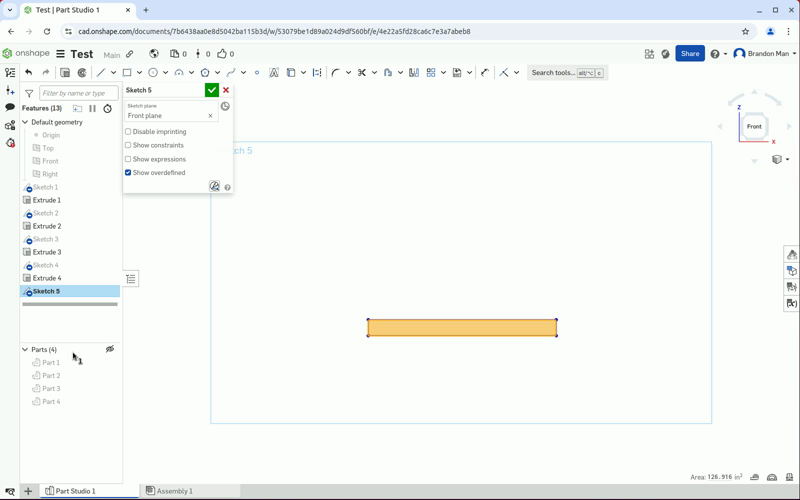
key(shift+y)
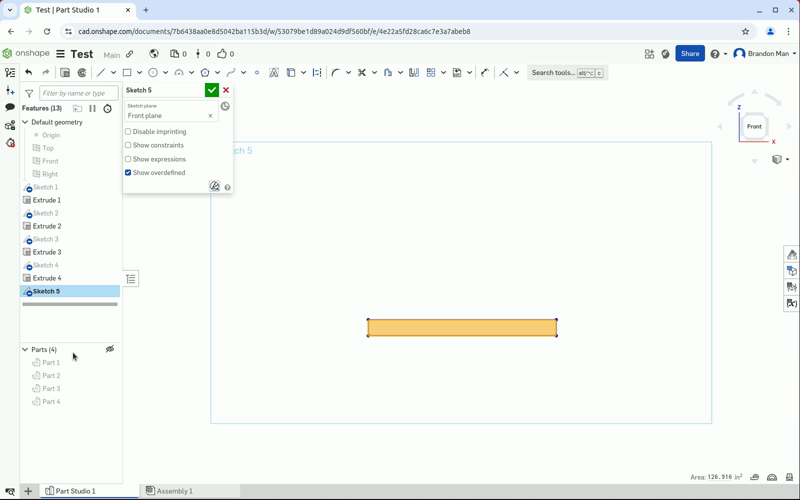
key(shift+e)
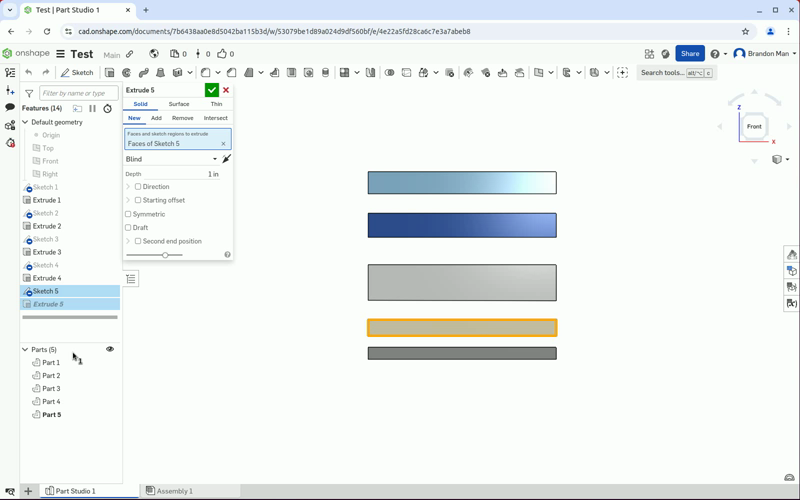
mouse_move(143, 106)
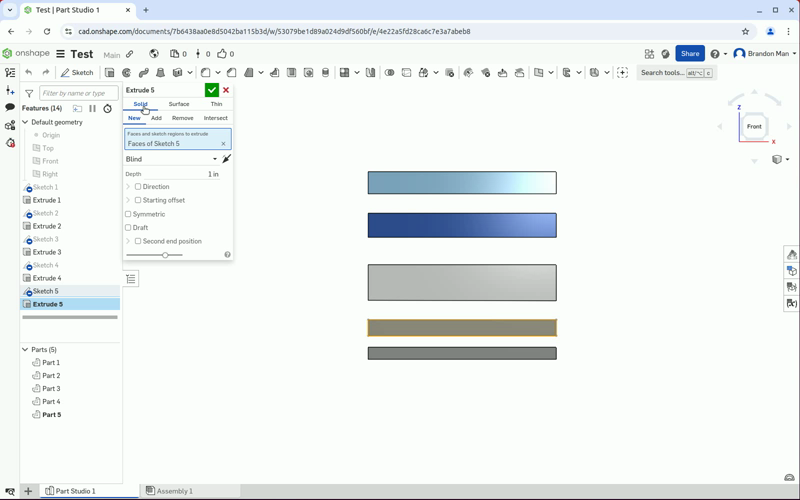
click(143, 106)
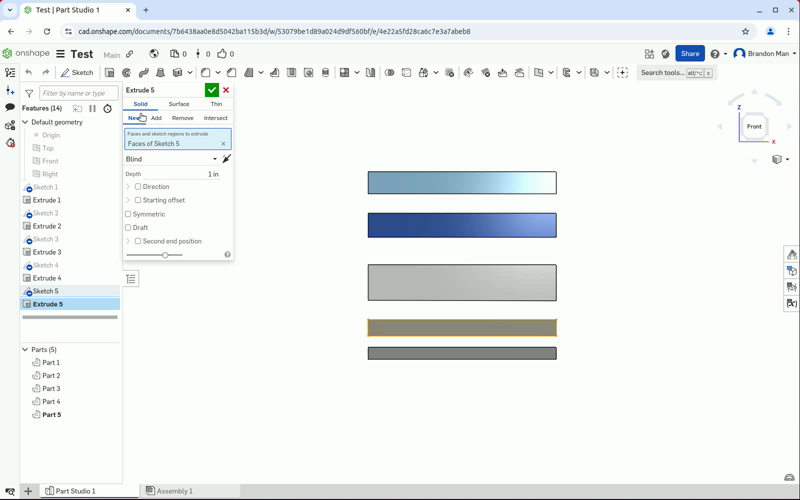
mouse_move(137, 120)
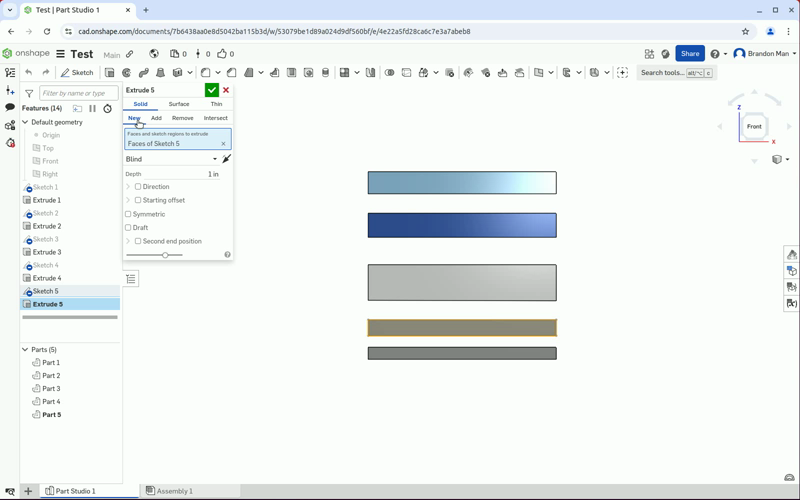
click(137, 120)
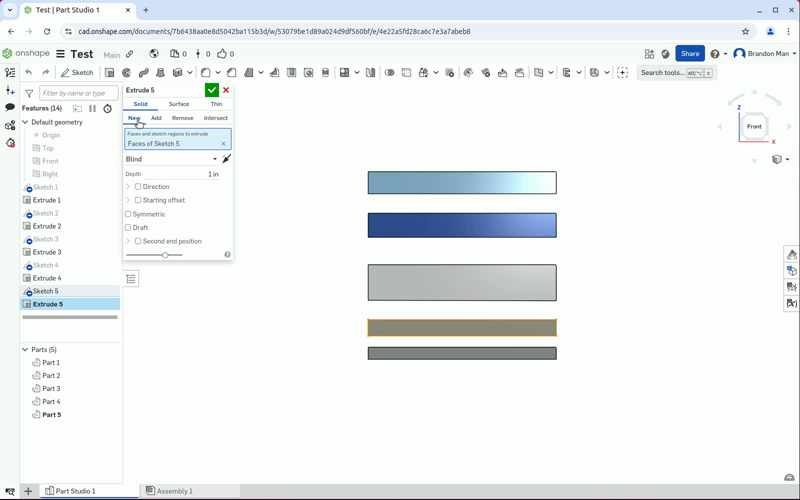
key(tab, 4)
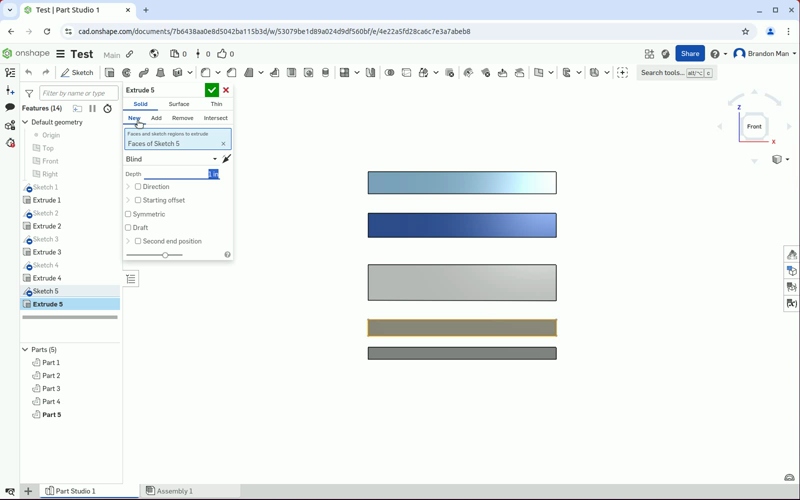
text(4.814)
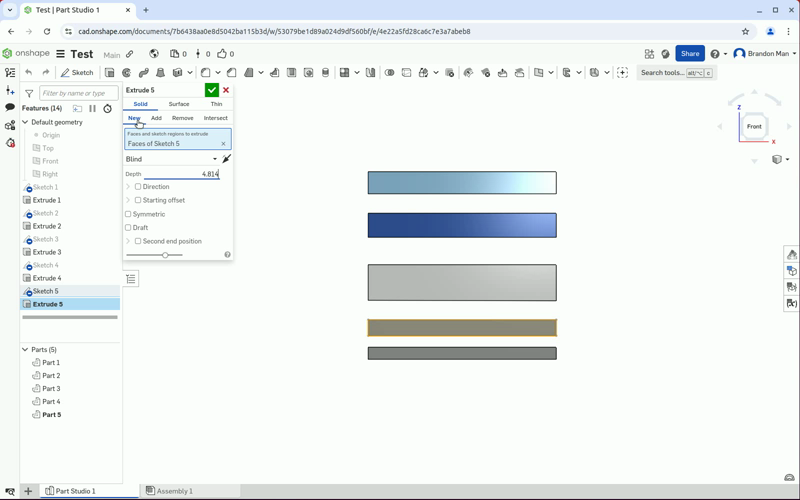
key(enter)
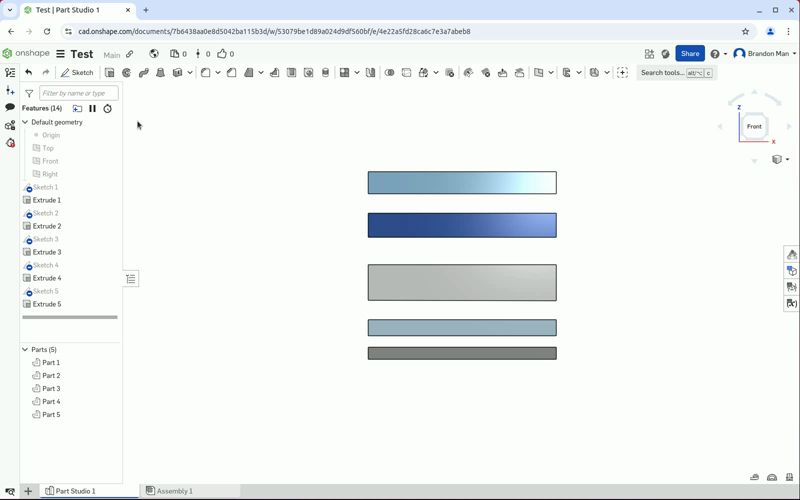
key(shift+h)
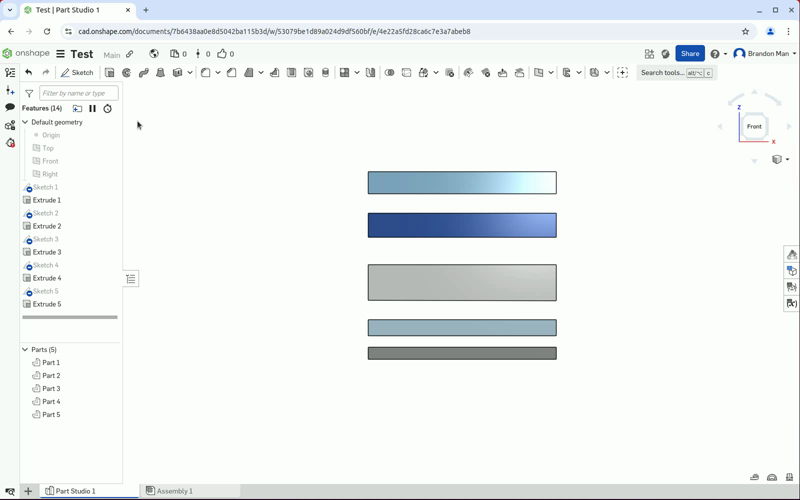
key(shift+h)
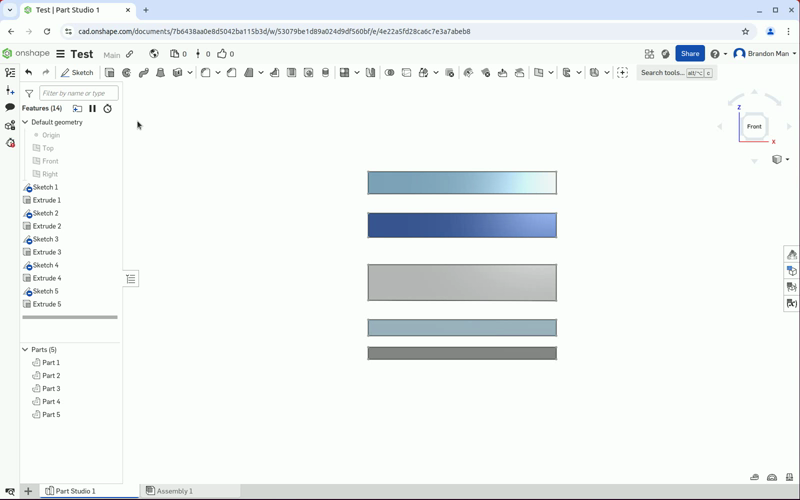
key(shift+7)
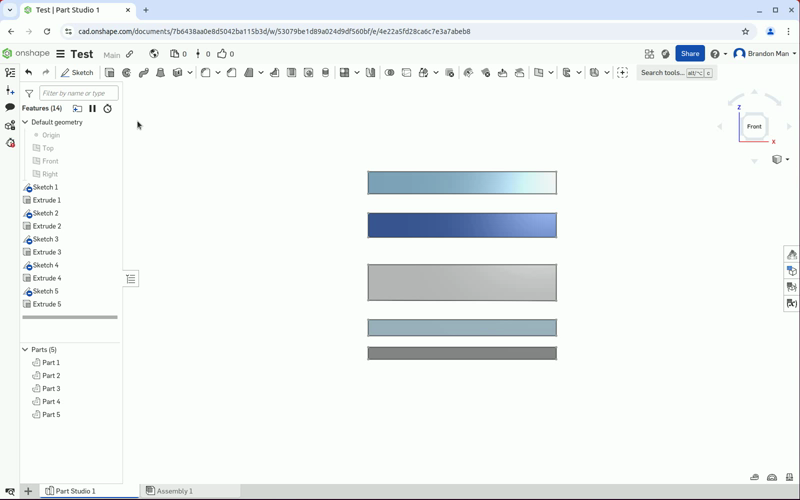
key(left, 2)
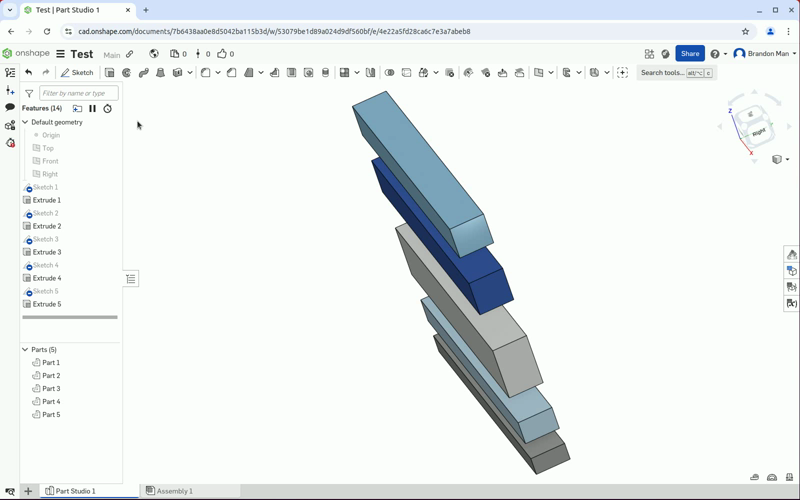
key(down, 2)
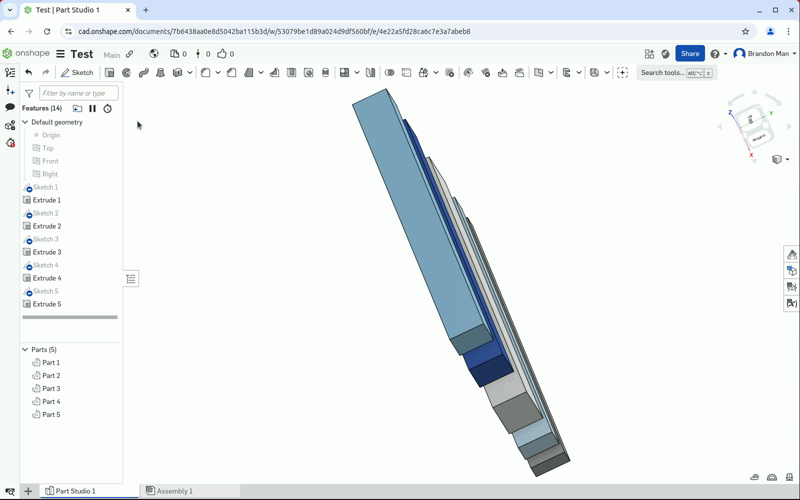
key(up, 2)
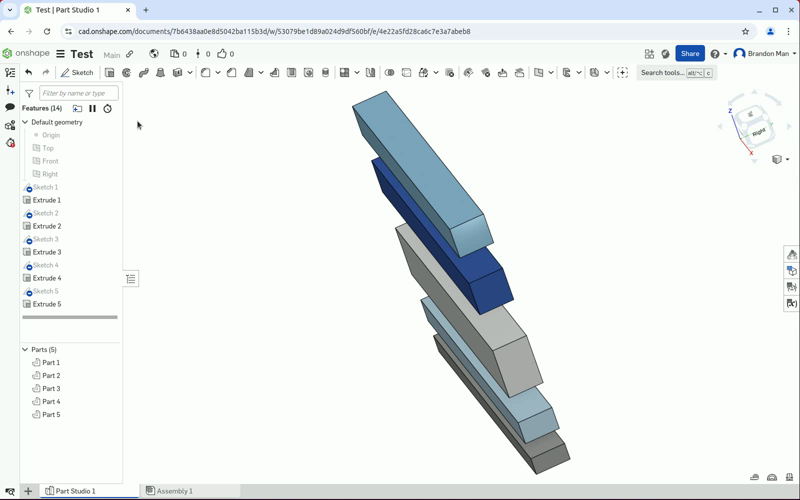
key(right, 2)
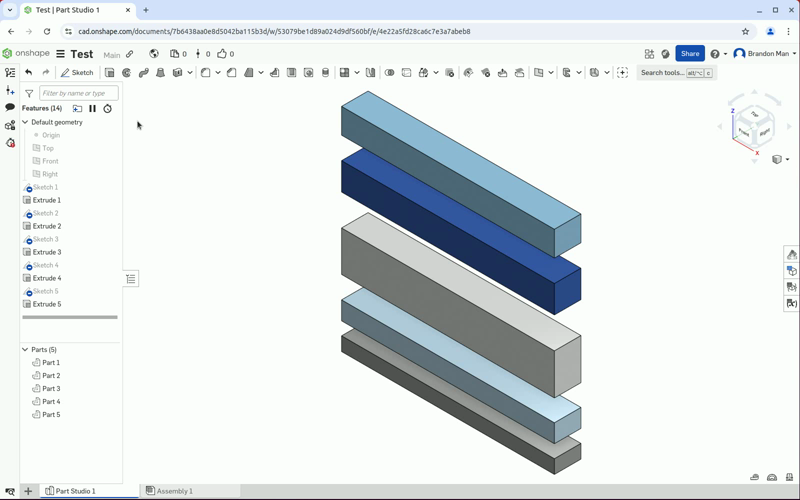
mouse_move(73, 189)
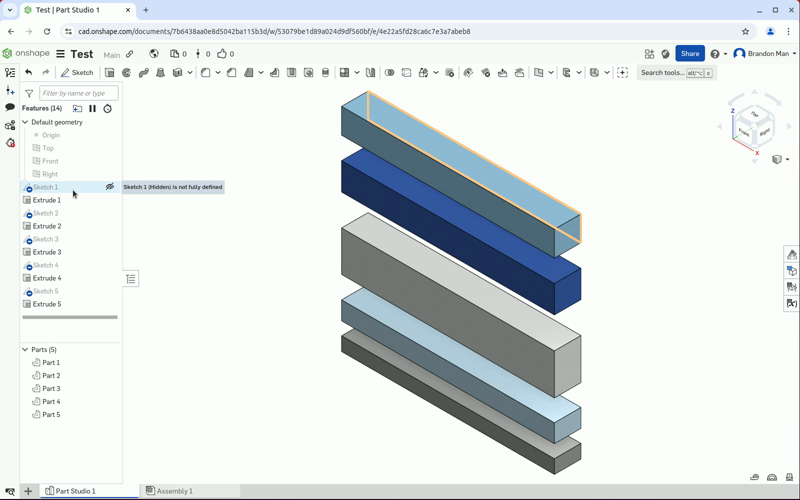
click(73, 189)